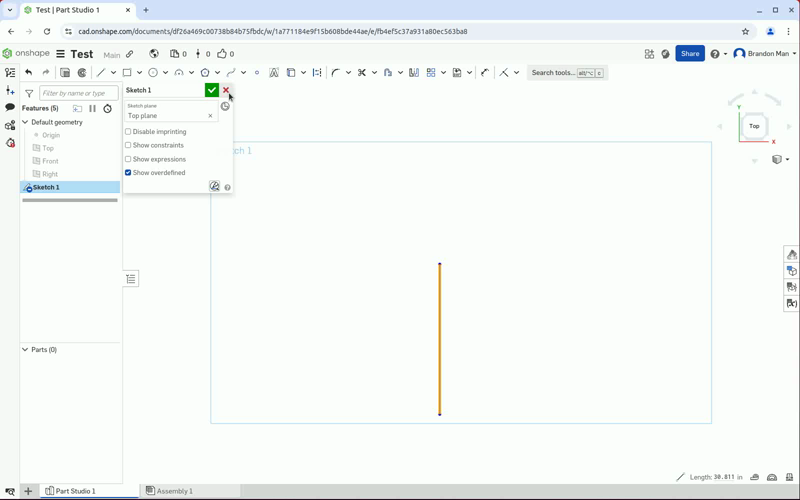
key(shift+h)
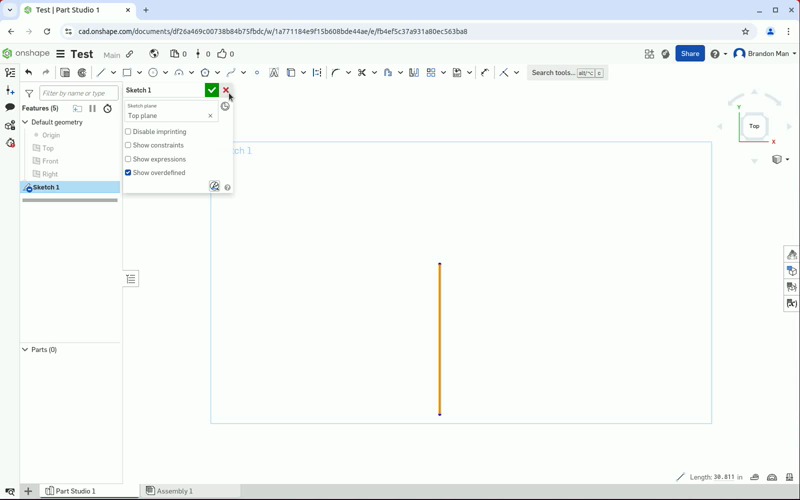
key(shift+s)
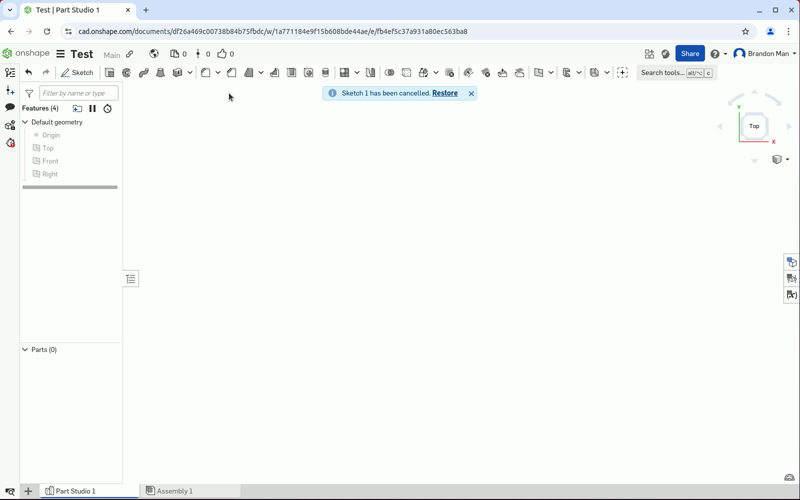
mouse_move(73, 150)
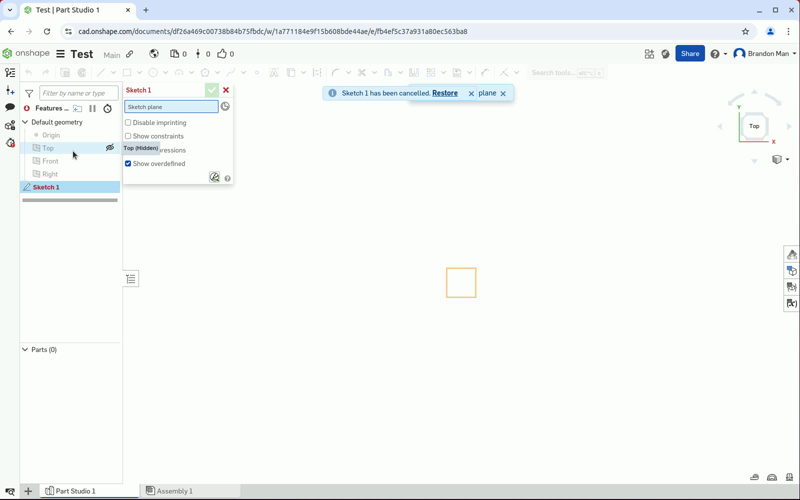
click(73, 150)
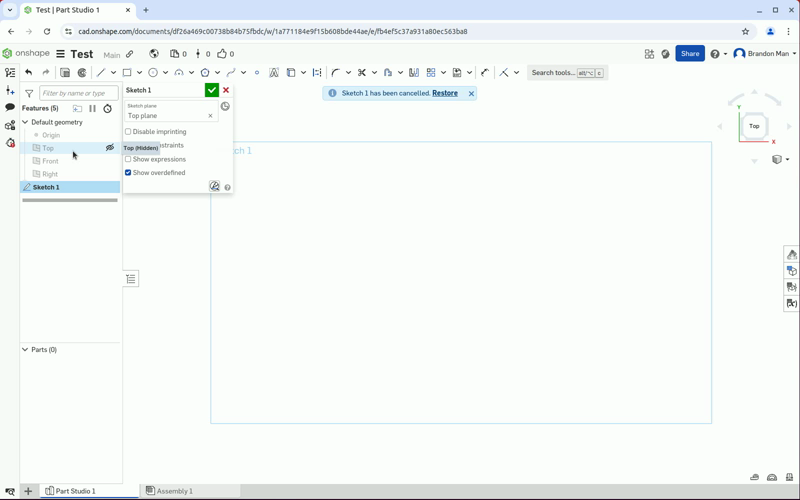
mouse_move(73, 352)
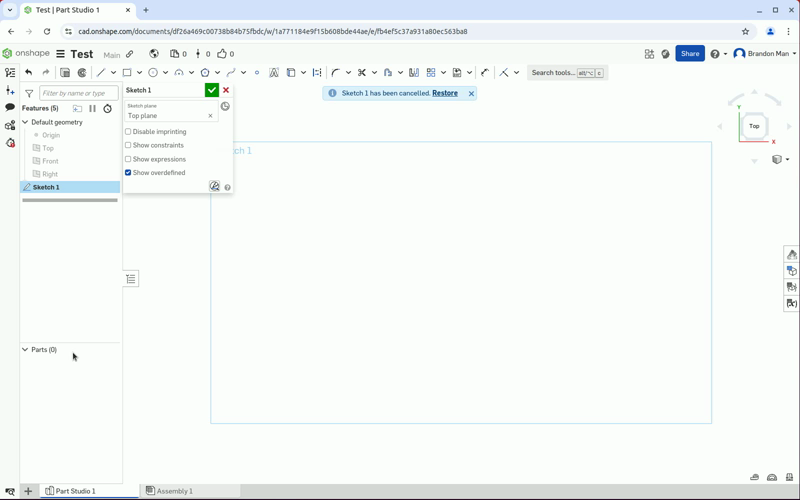
key(y)
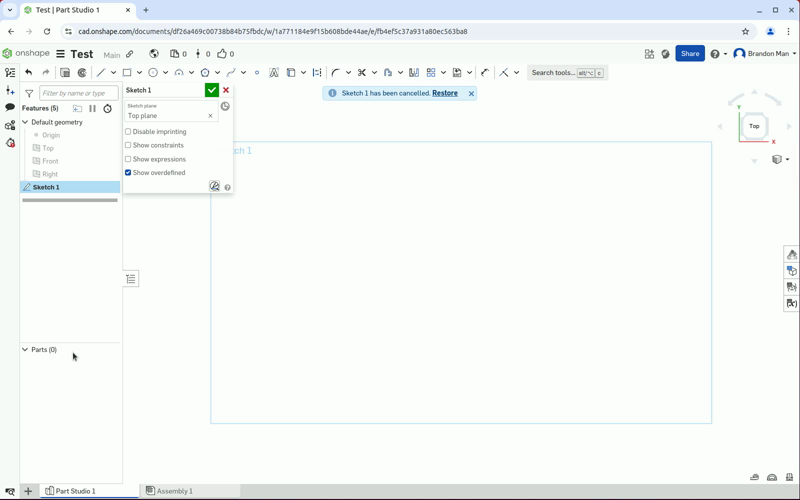
key(l)
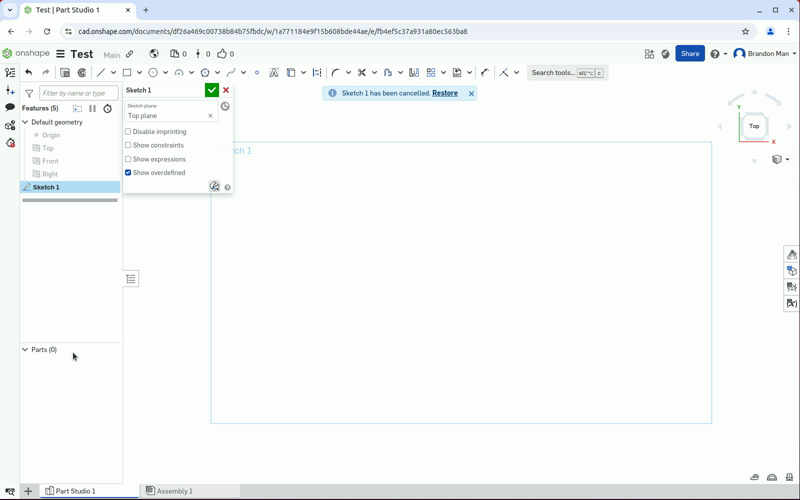
key_down(shift)
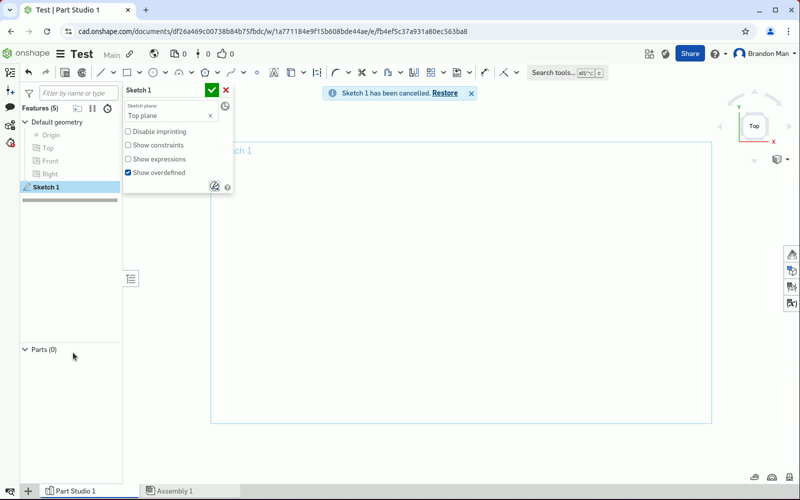
mouse_move(454, 288)
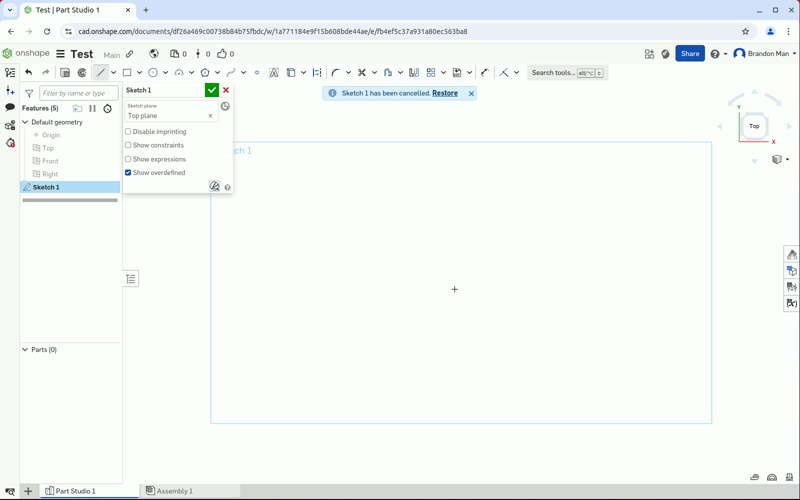
click(454, 288)
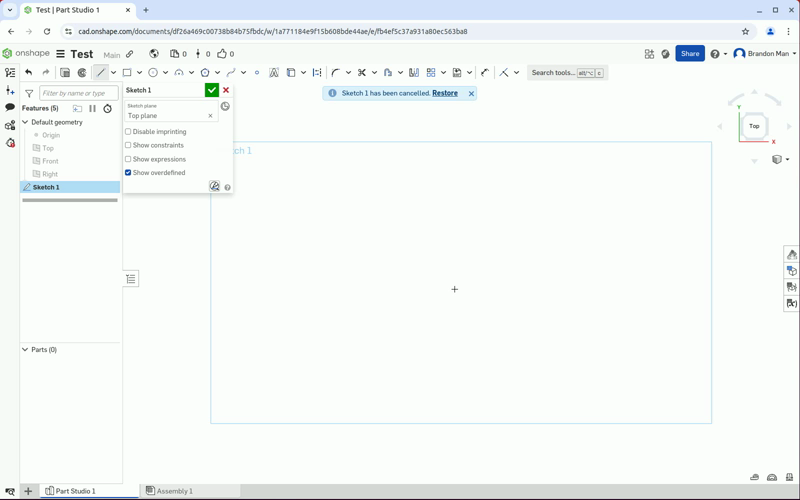
key_up(shift)
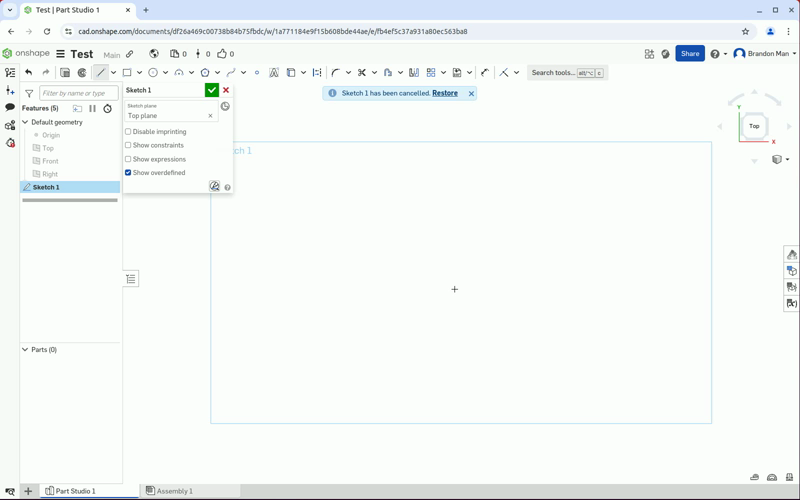
key_down(shift)
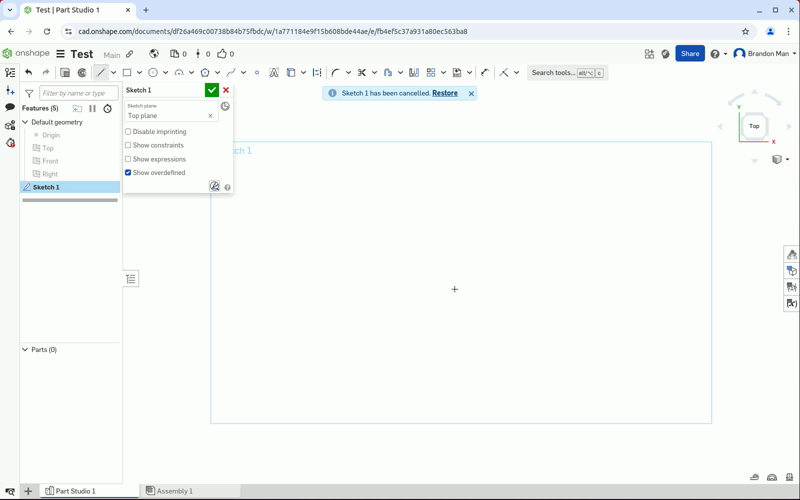
mouse_move(484, 288)
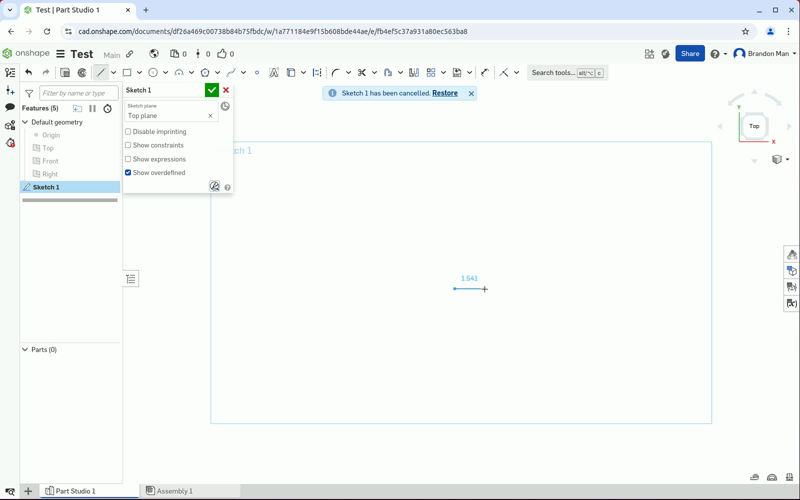
mouse_move(467, 288)
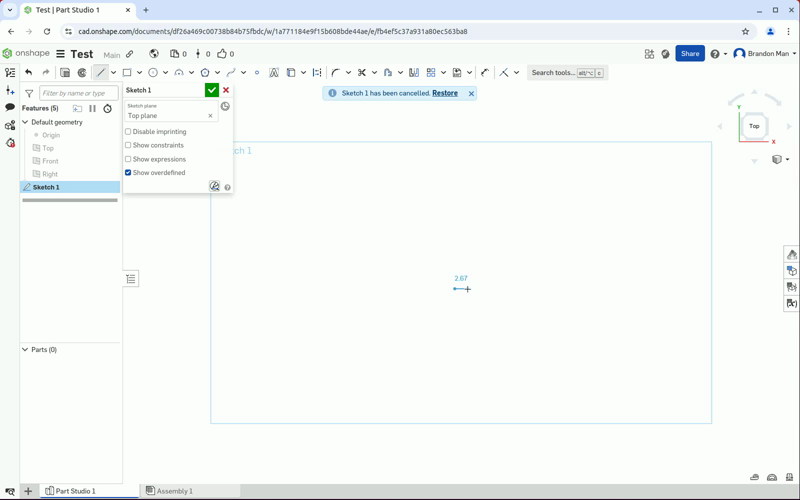
click(467, 288)
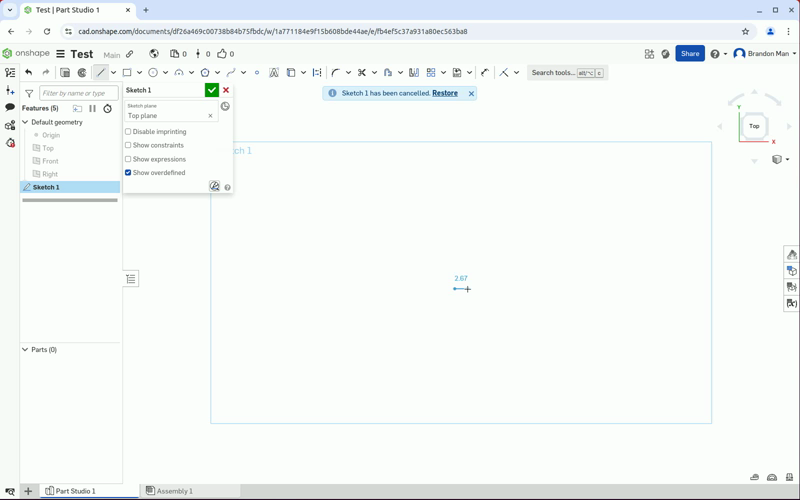
key_up(shift)
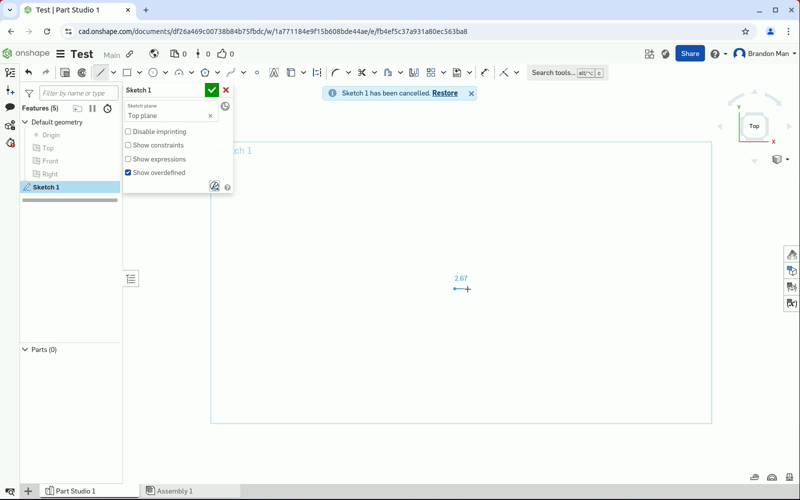
key_down(shift)
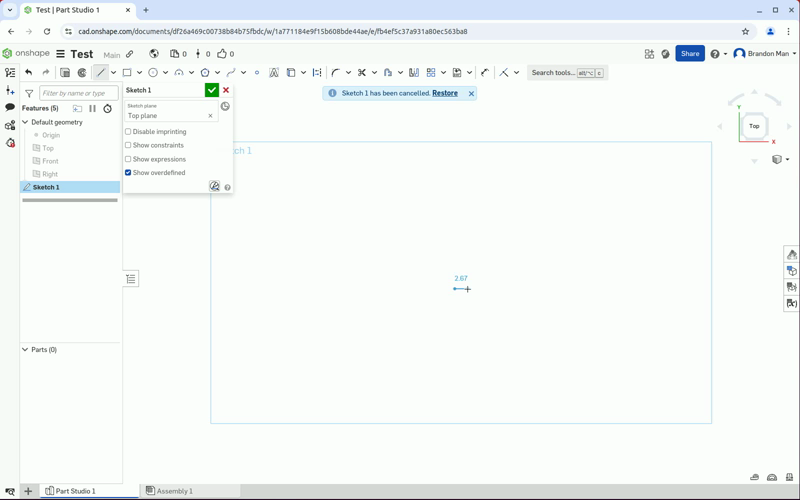
mouse_move(497, 288)
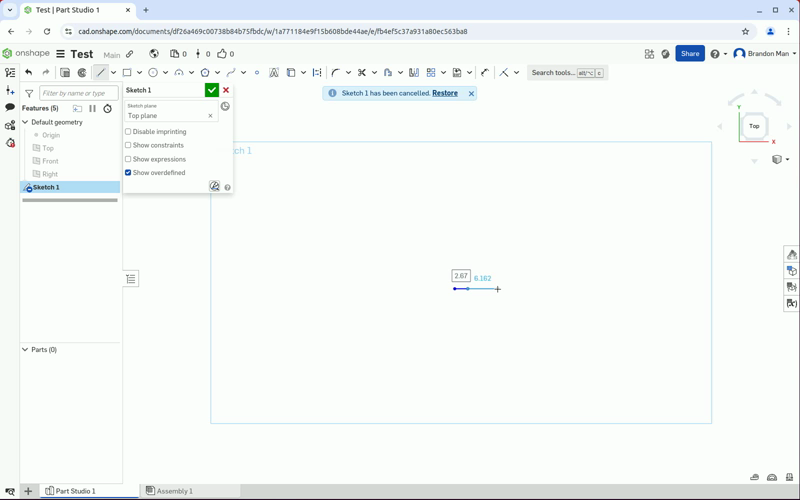
mouse_move(467, 276)
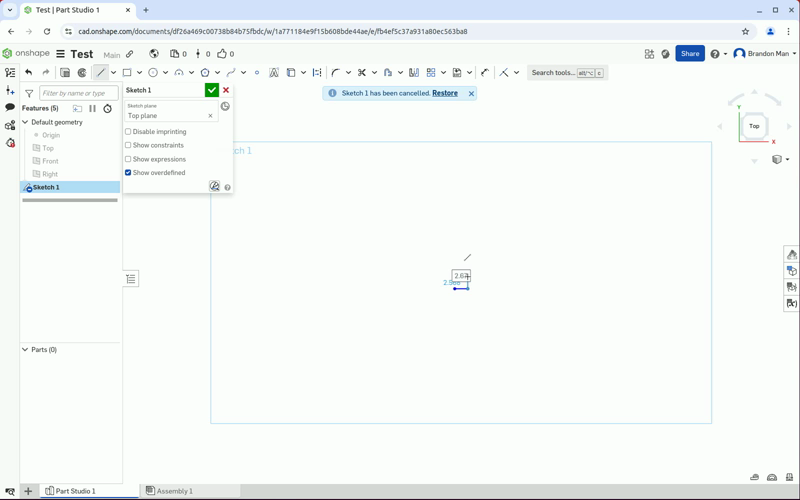
click(467, 276)
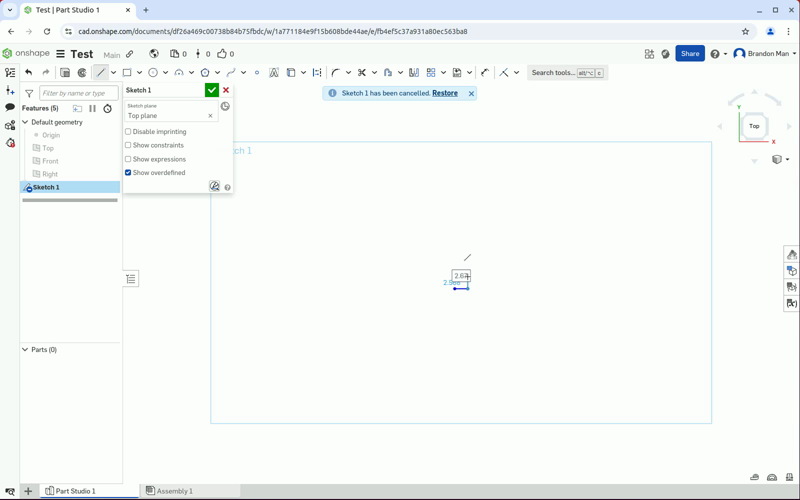
key_up(shift)
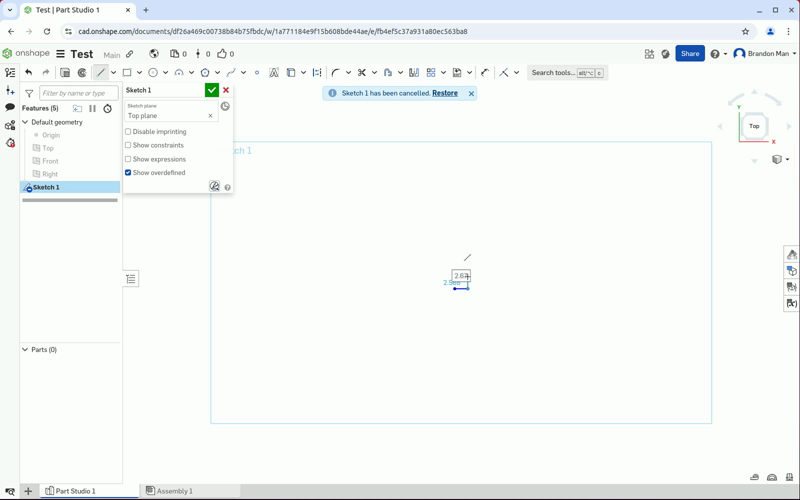
key_down(shift)
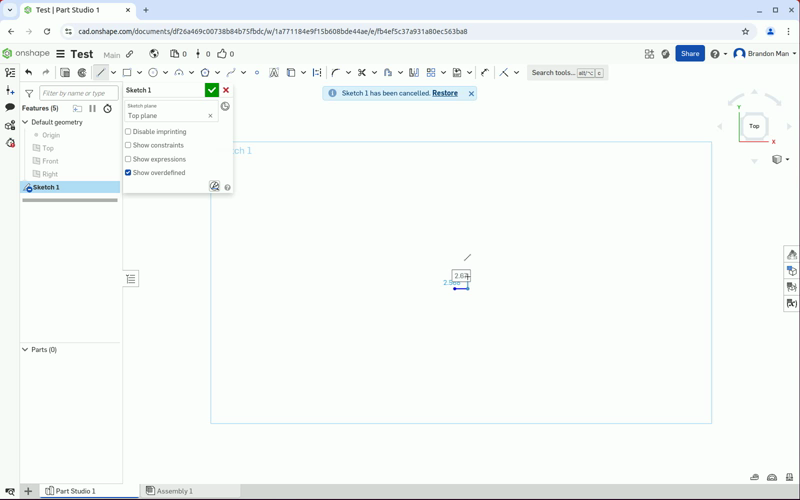
mouse_move(497, 276)
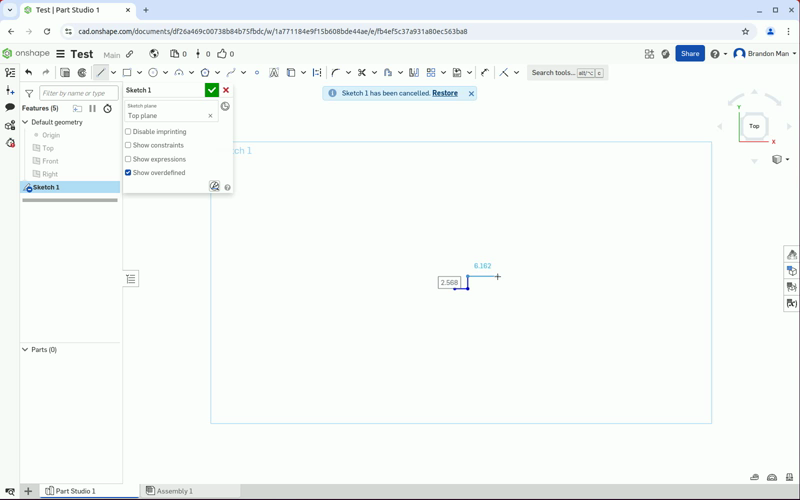
mouse_move(454, 276)
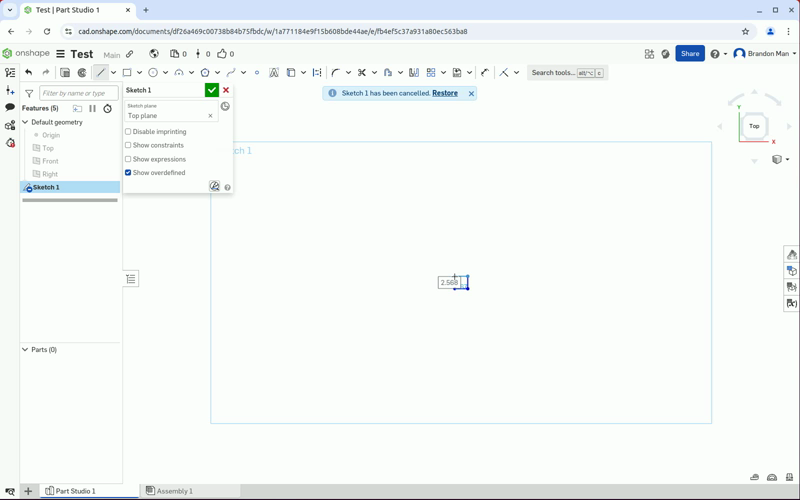
click(454, 276)
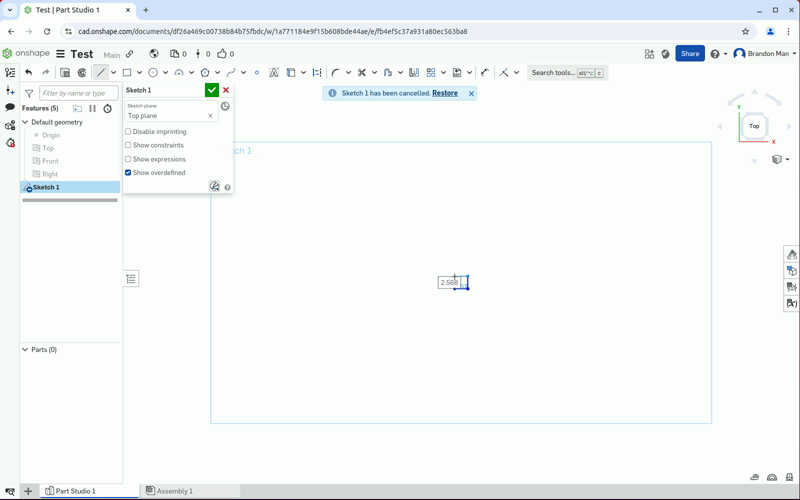
key_up(shift)
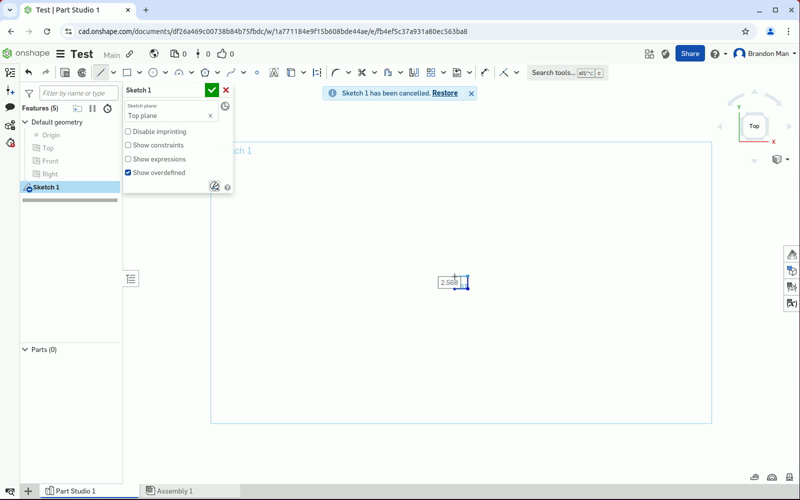
mouse_move(484, 276)
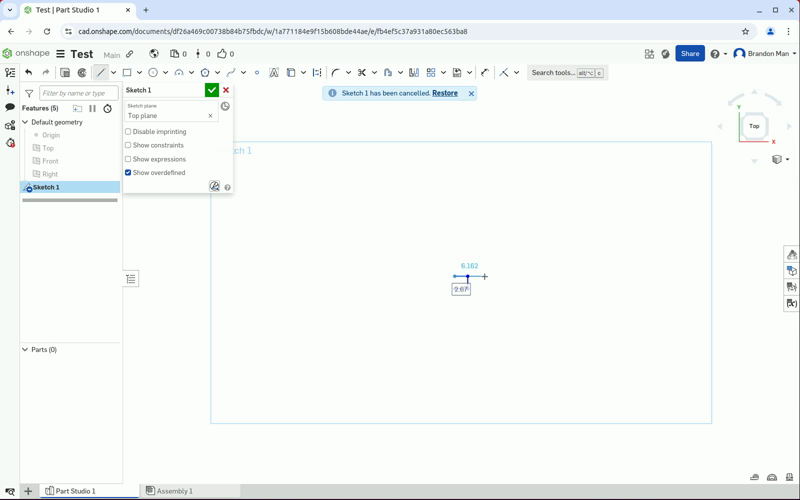
key_down(shift)
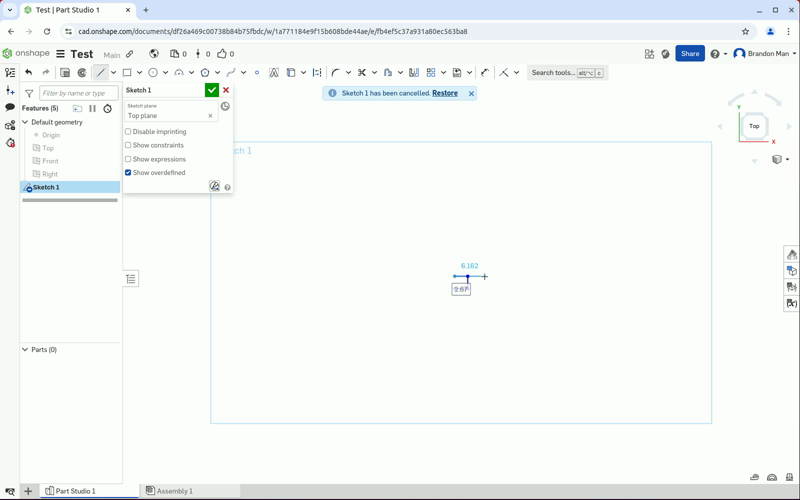
mouse_move(454, 288)
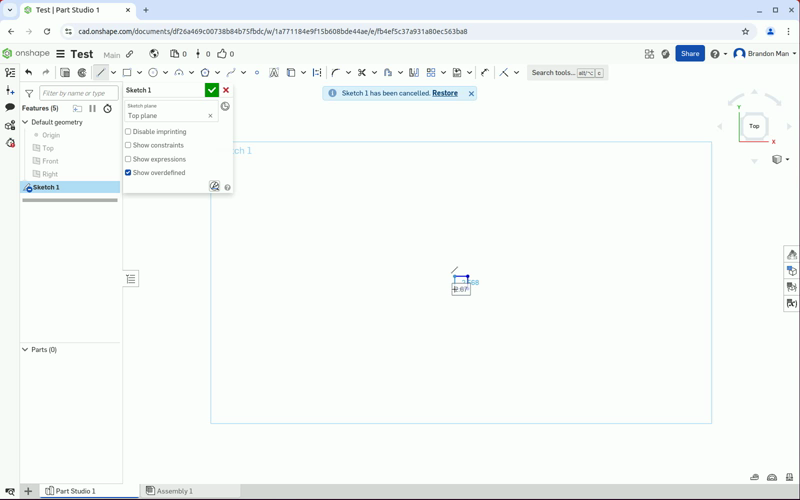
key_up(shift)
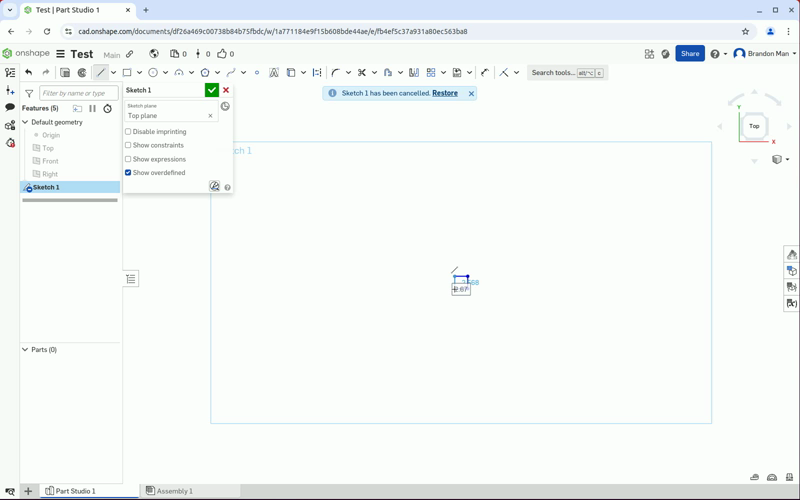
click(454, 288)
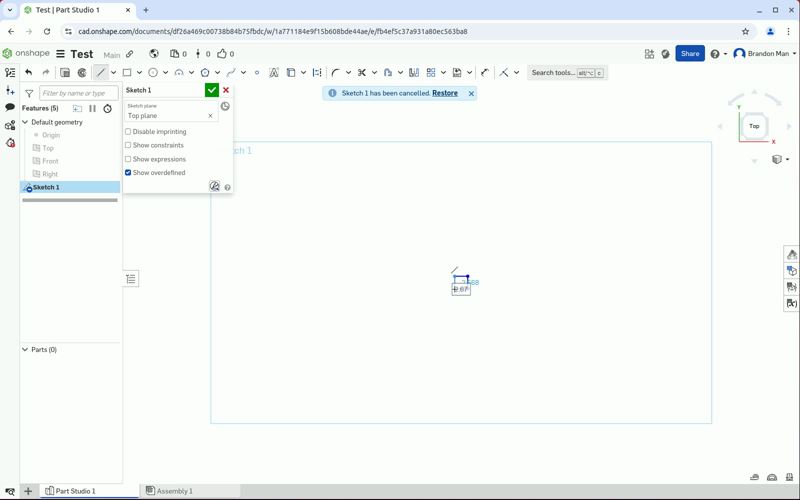
key(esc)
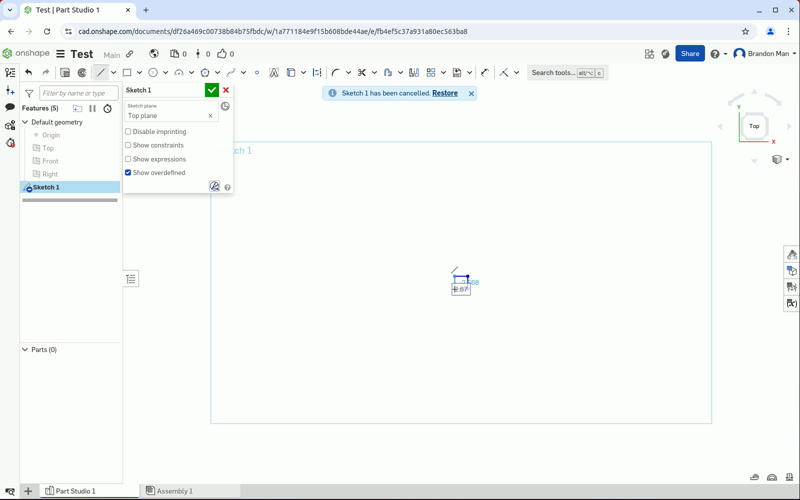
key(l)
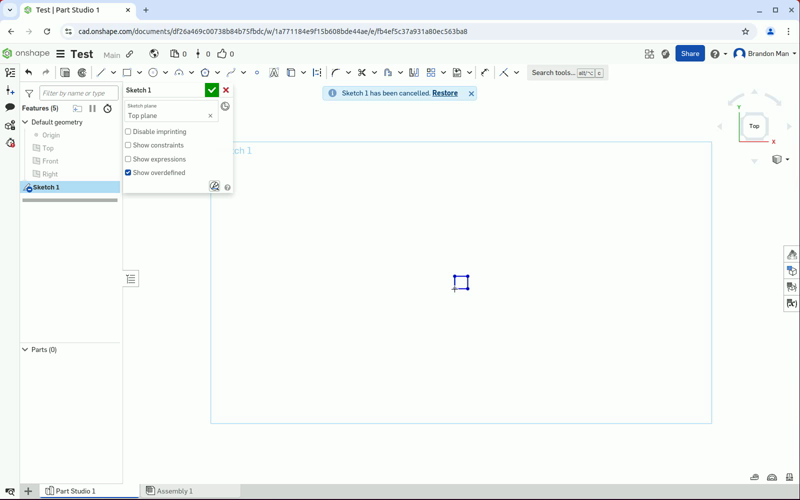
key_down(shift)
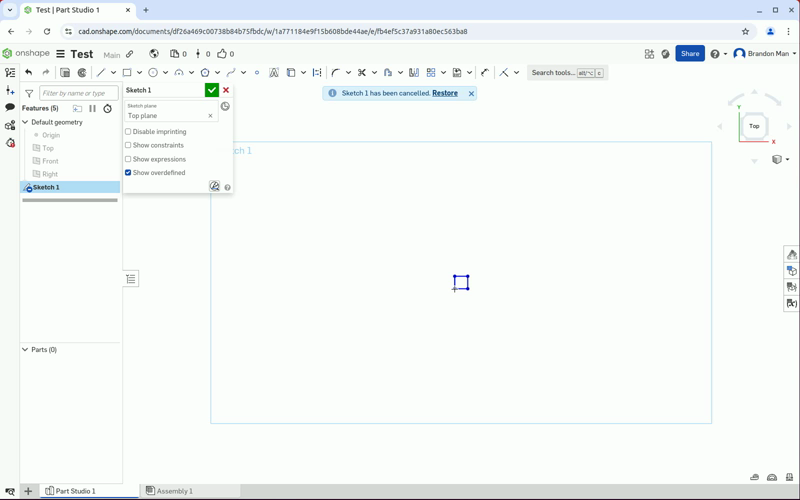
mouse_move(456, 287)
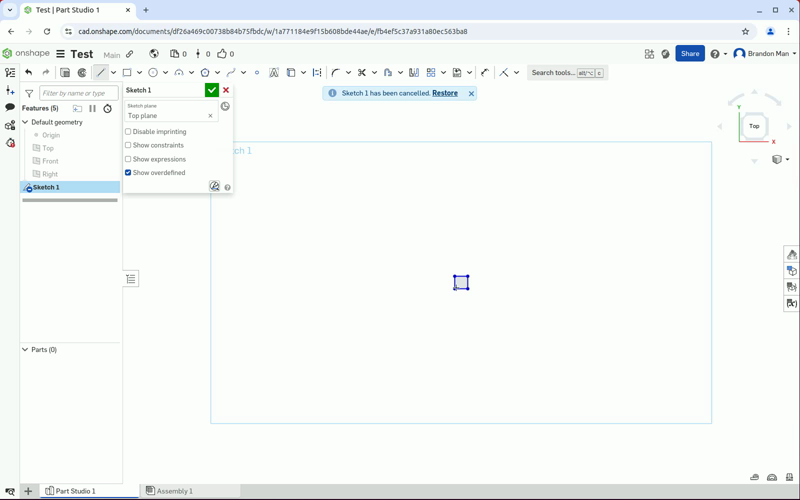
scroll(6)
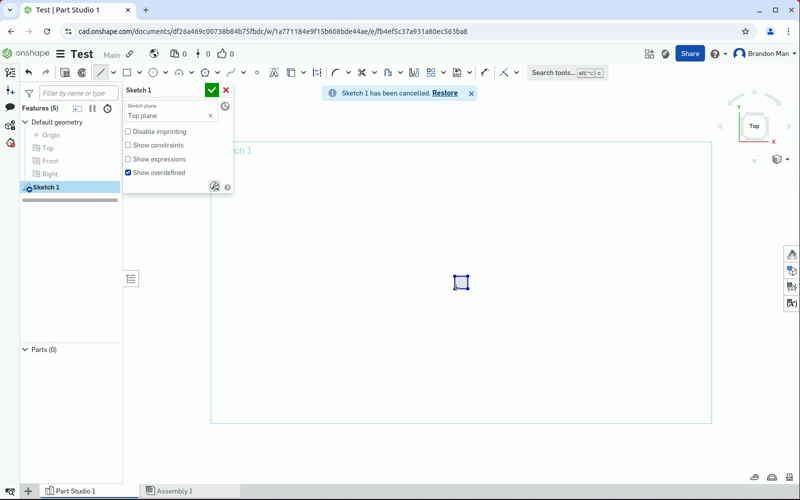
scroll(6)
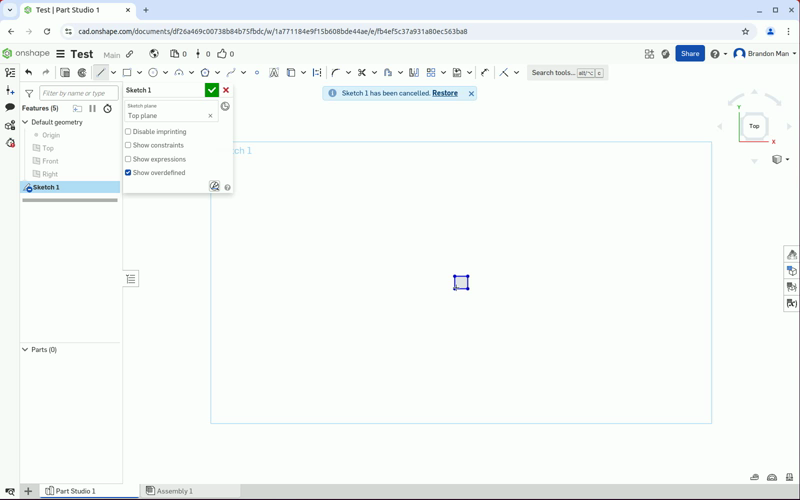
scroll(6)
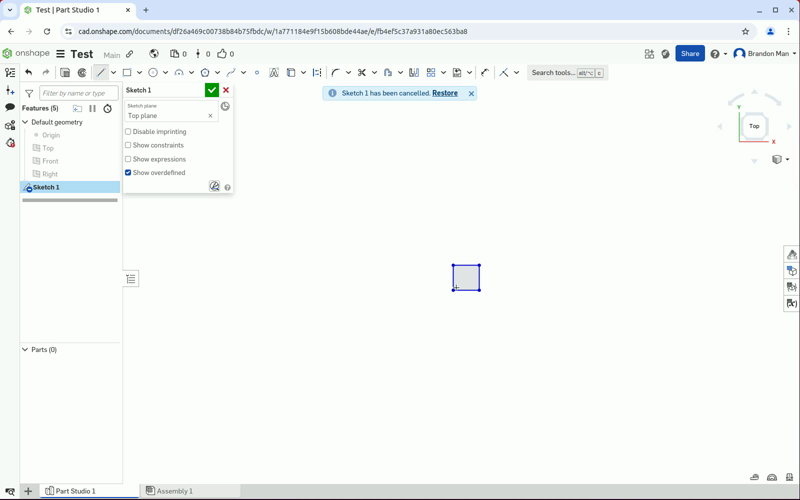
scroll(6)
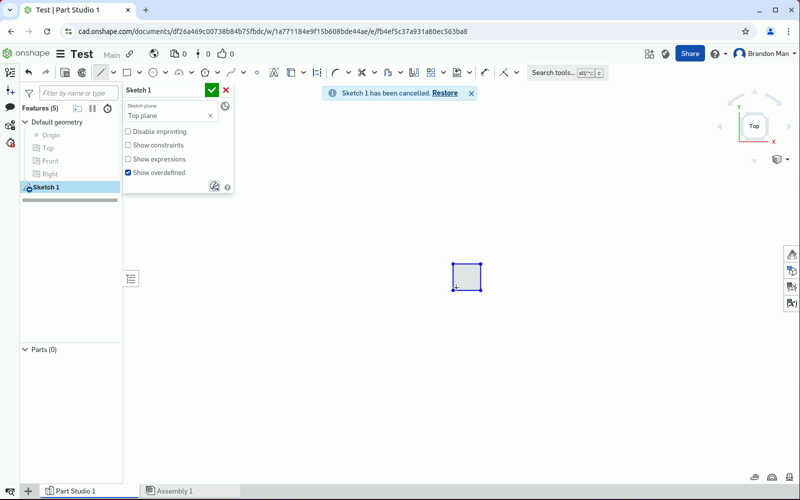
scroll(6)
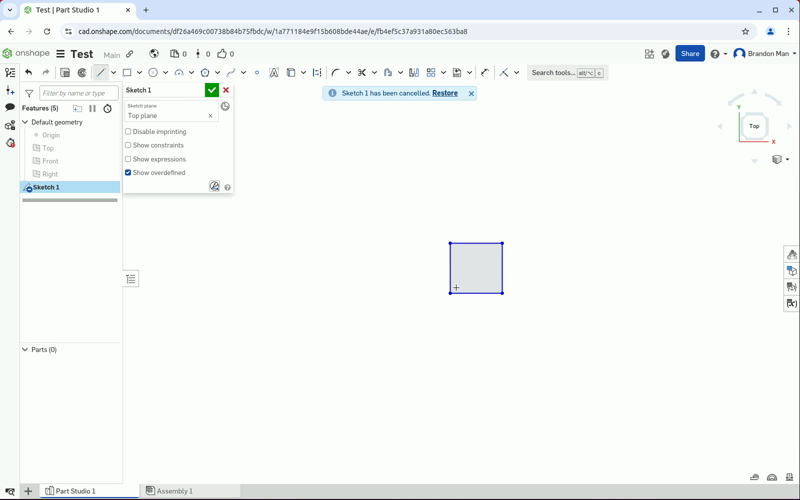
scroll(6)
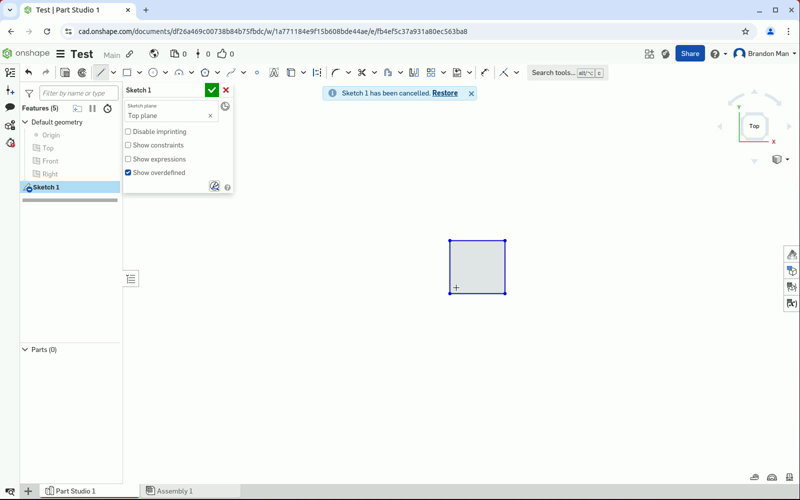
scroll(6)
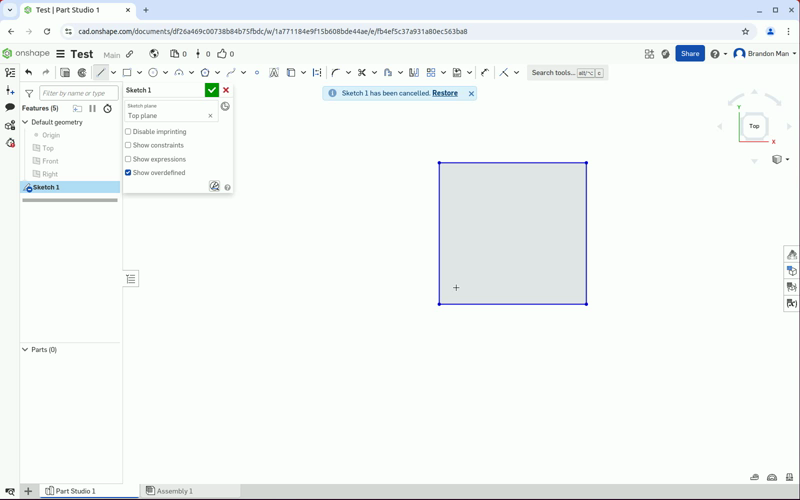
click(456, 287)
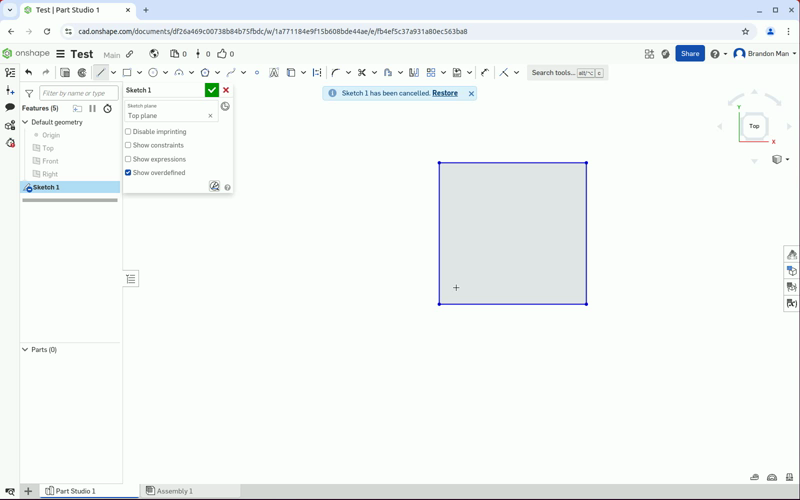
scroll(-6)
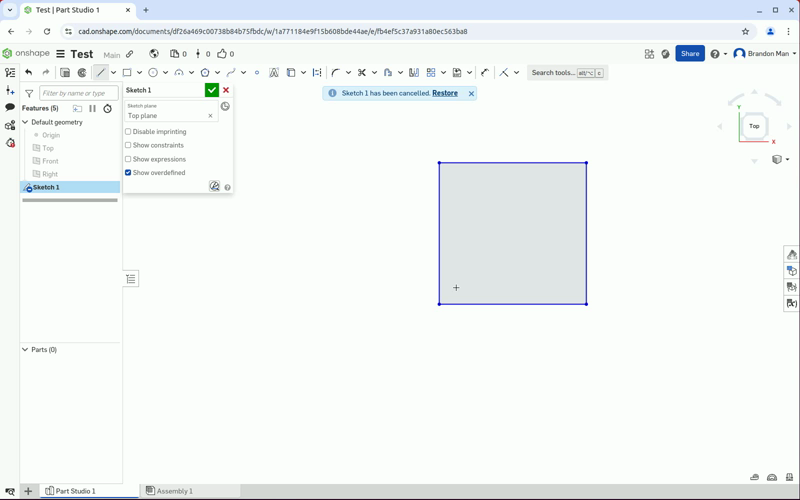
scroll(-6)
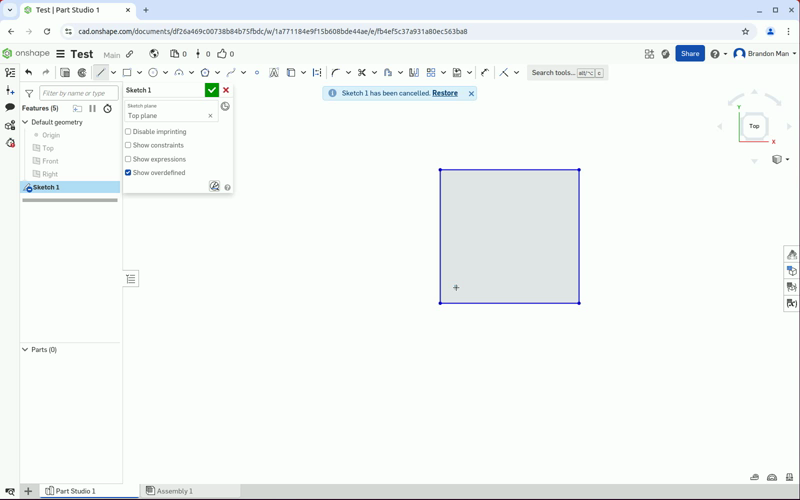
scroll(-6)
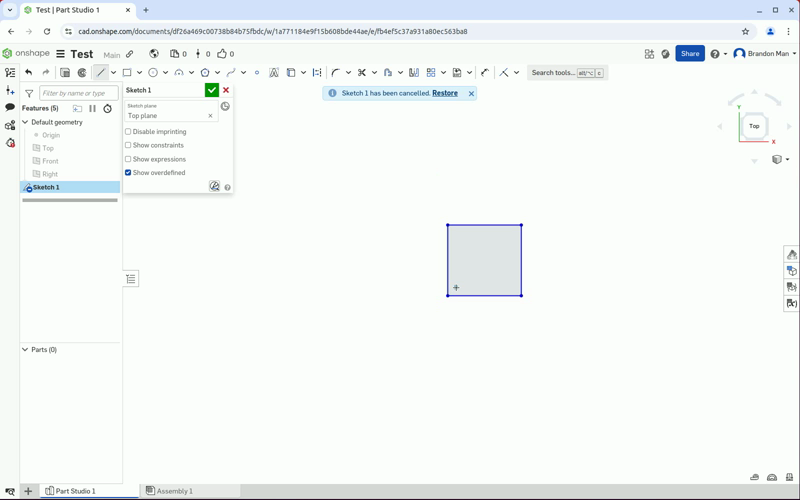
scroll(-6)
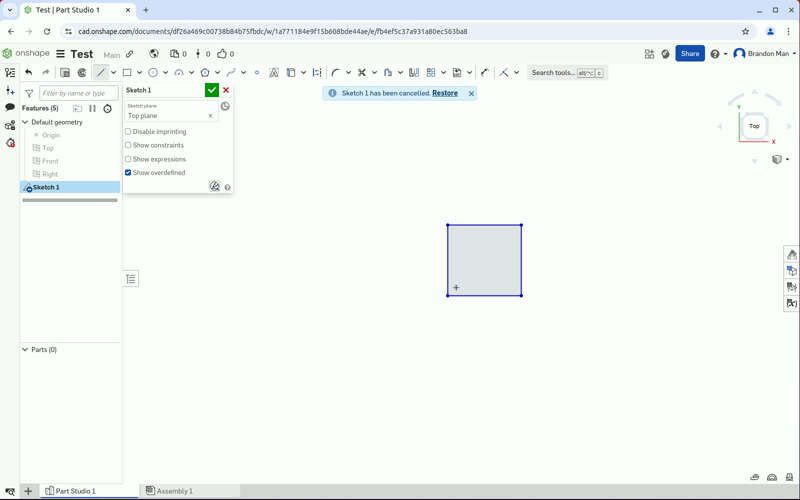
scroll(-6)
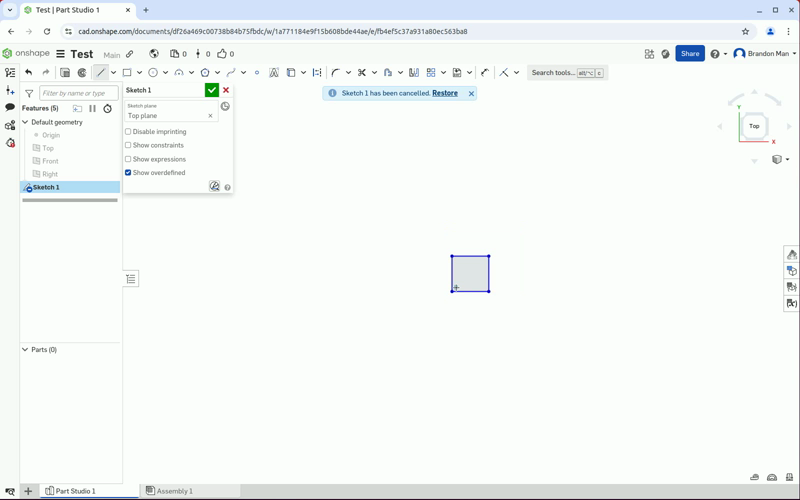
scroll(-6)
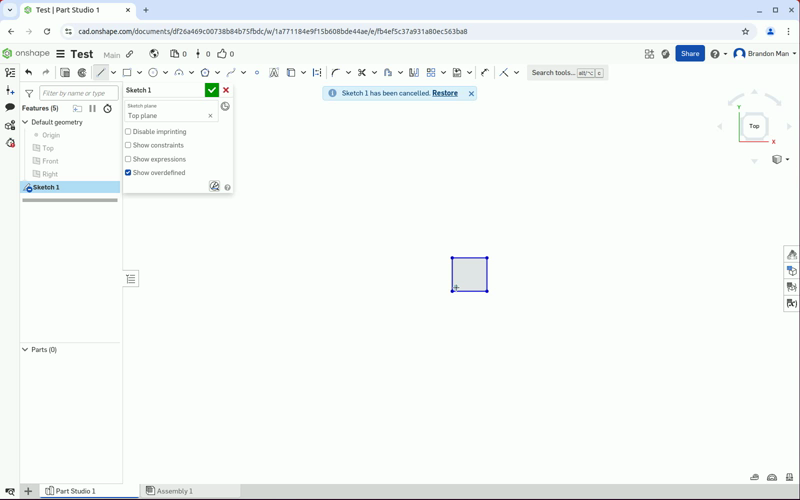
scroll(-6)
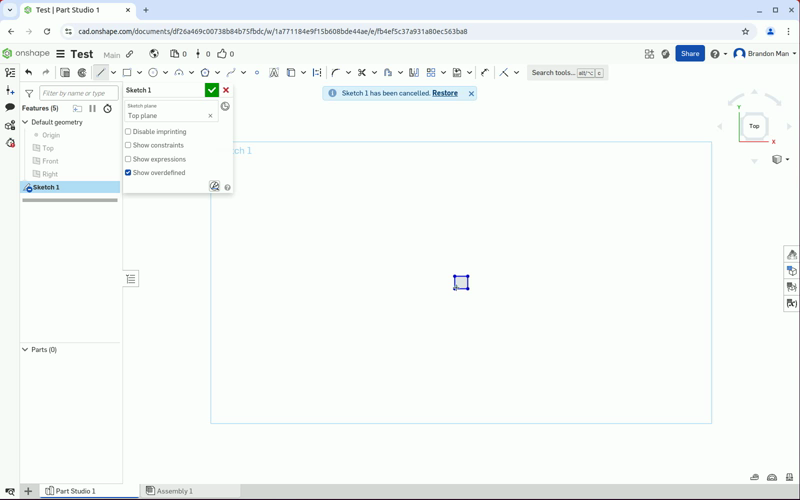
key_up(shift)
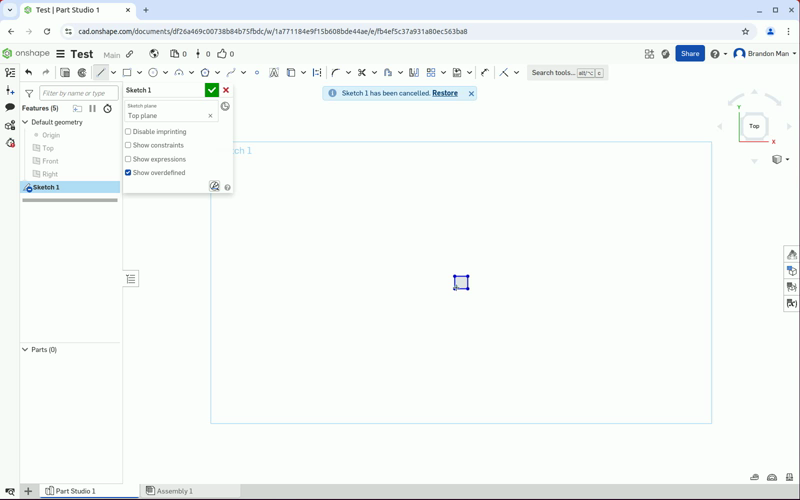
key_down(shift)
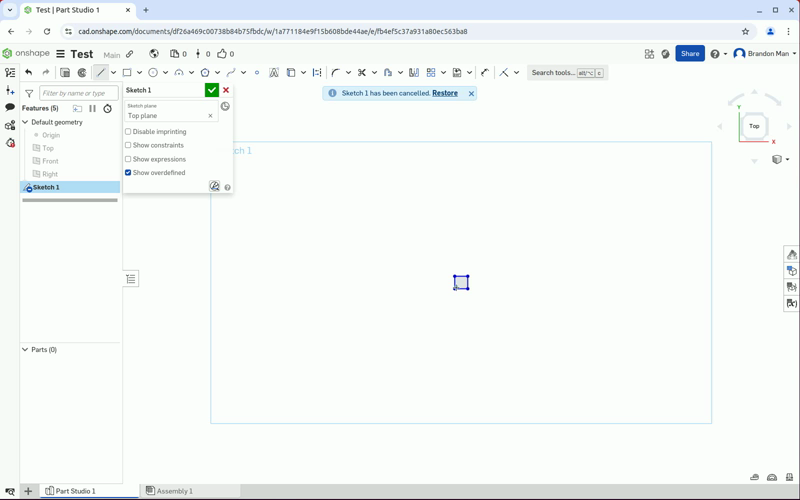
mouse_move(486, 287)
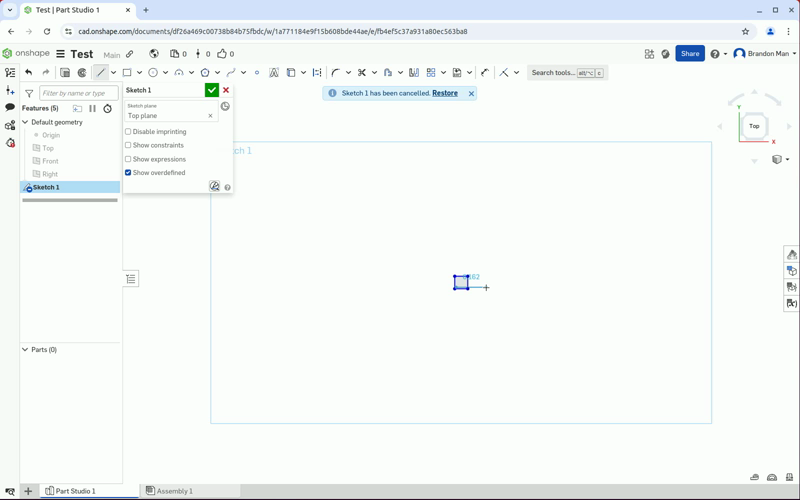
mouse_move(466, 287)
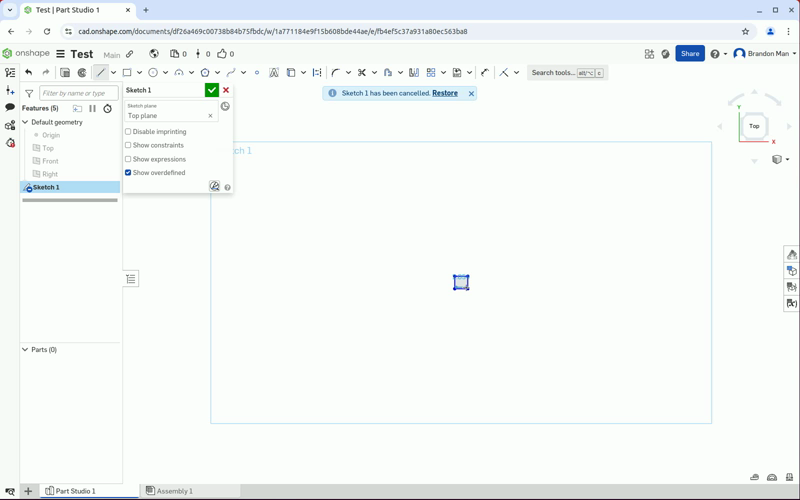
scroll(6)
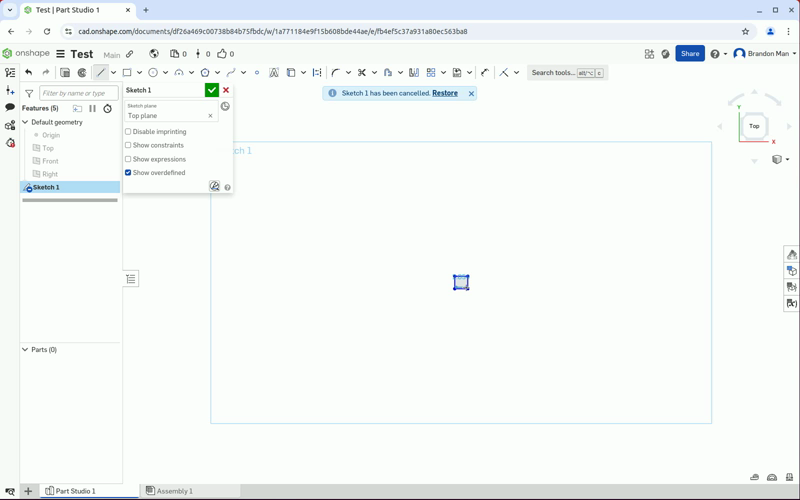
scroll(6)
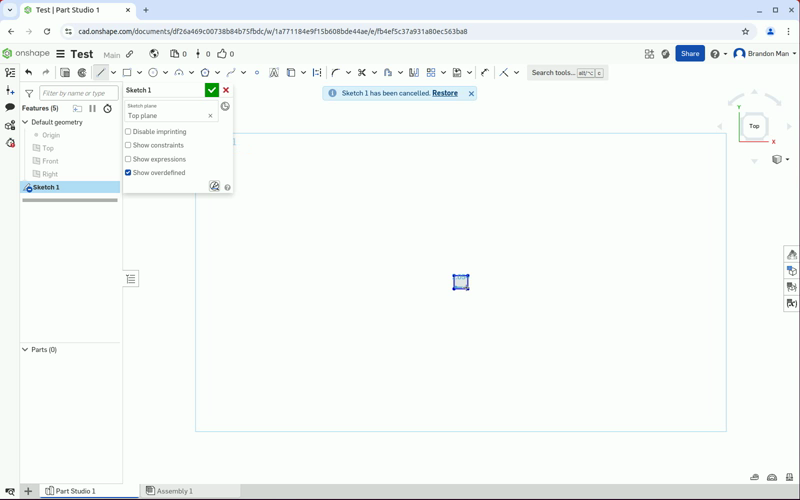
scroll(6)
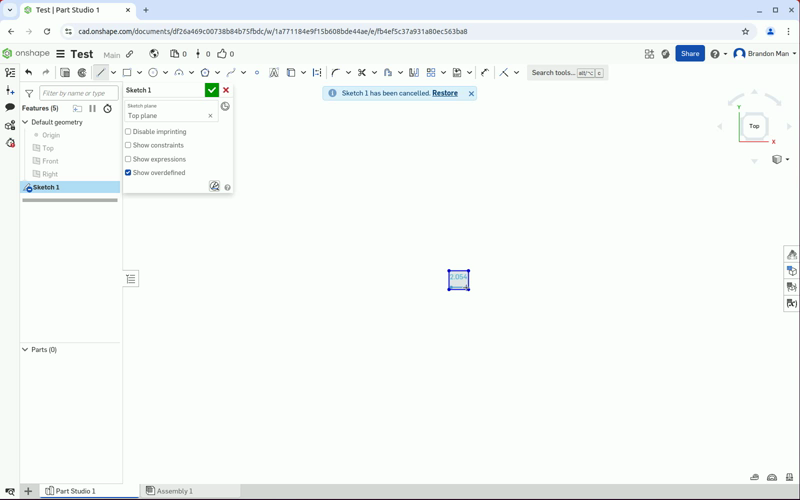
scroll(6)
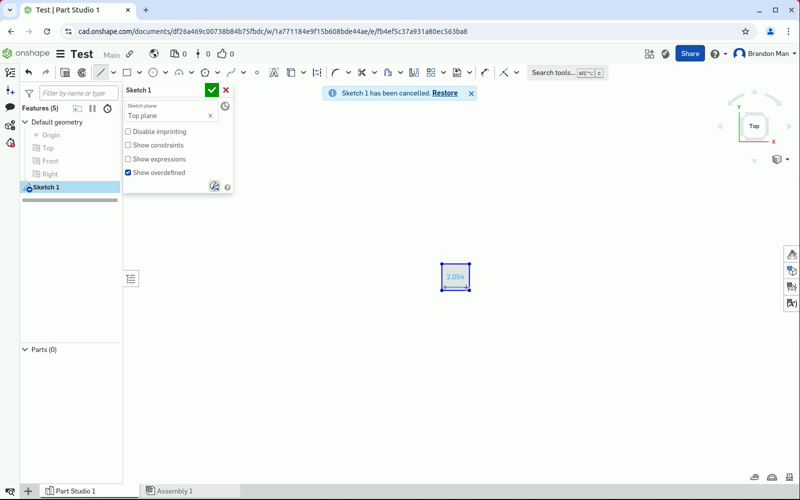
scroll(6)
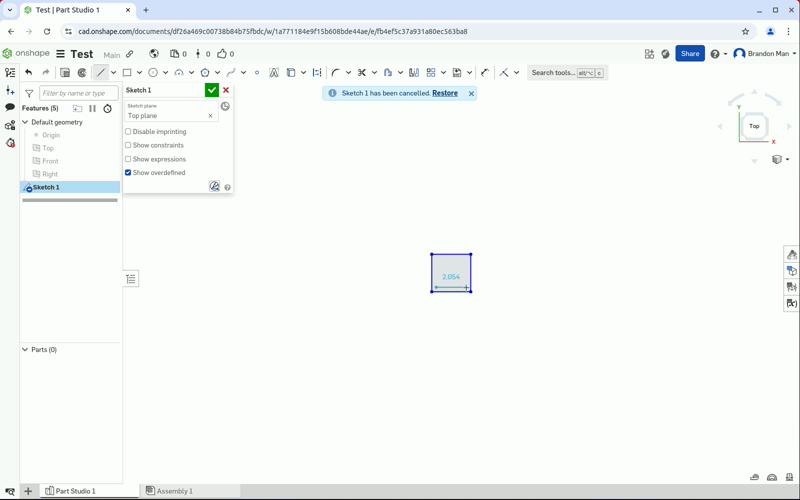
scroll(6)
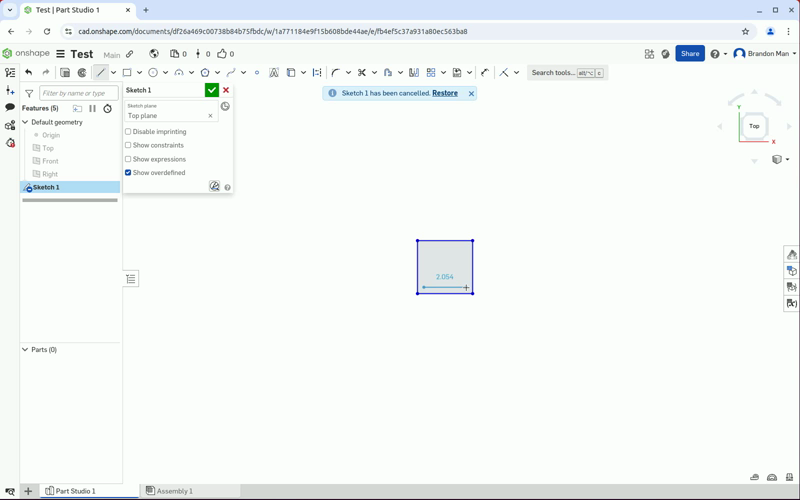
scroll(6)
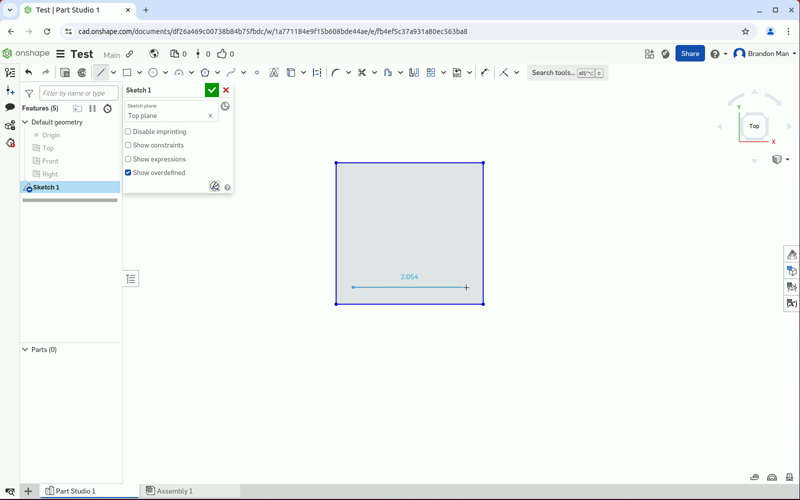
click(466, 287)
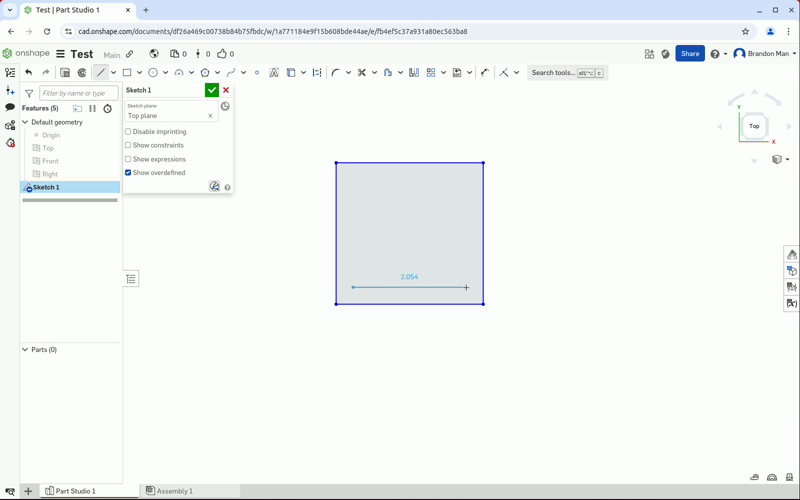
scroll(-6)
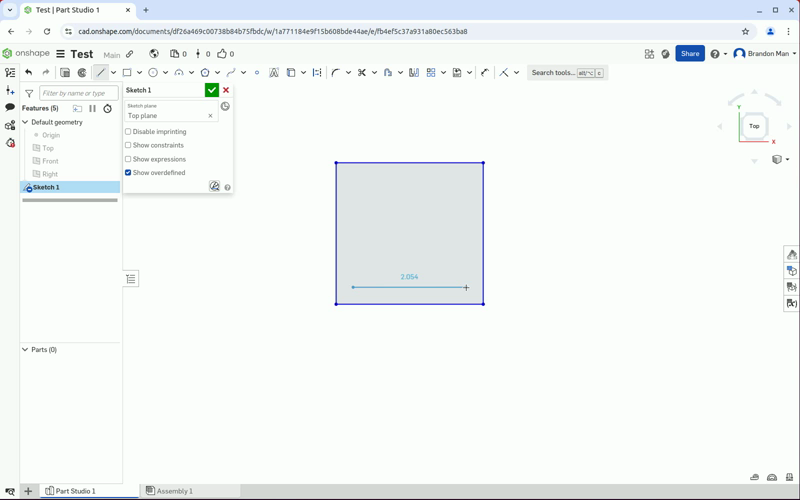
scroll(-6)
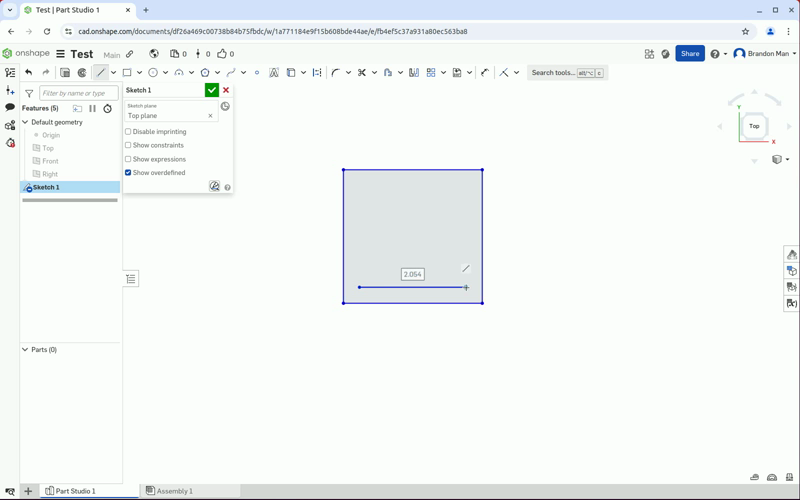
scroll(-6)
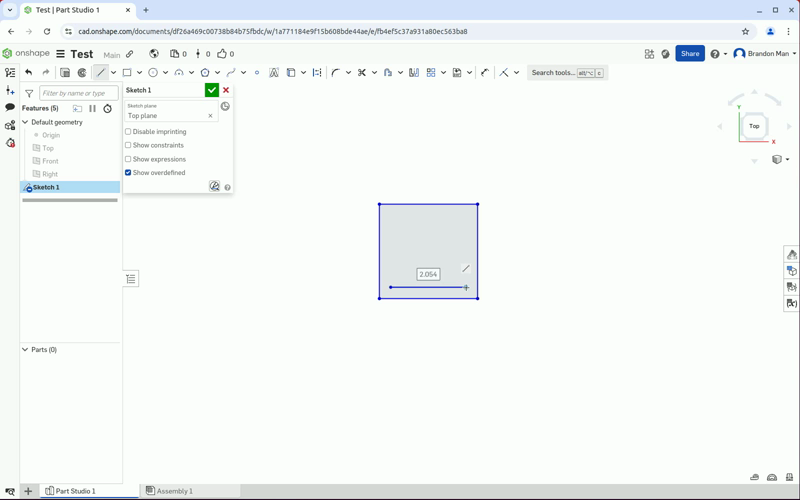
scroll(-6)
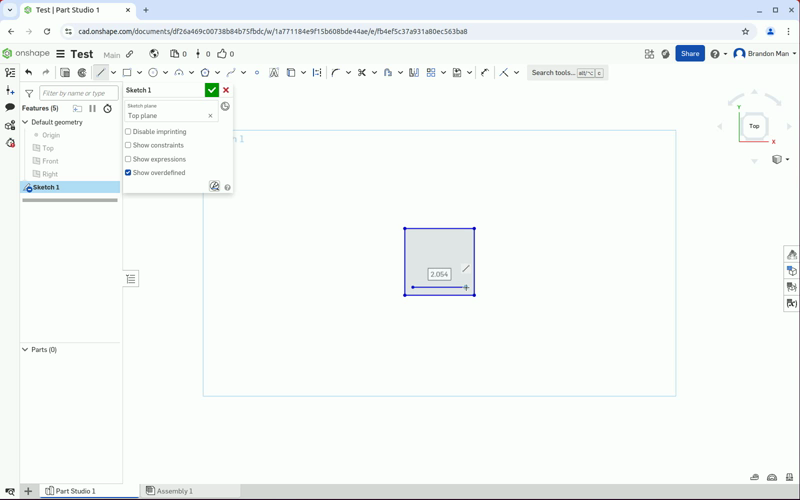
scroll(-6)
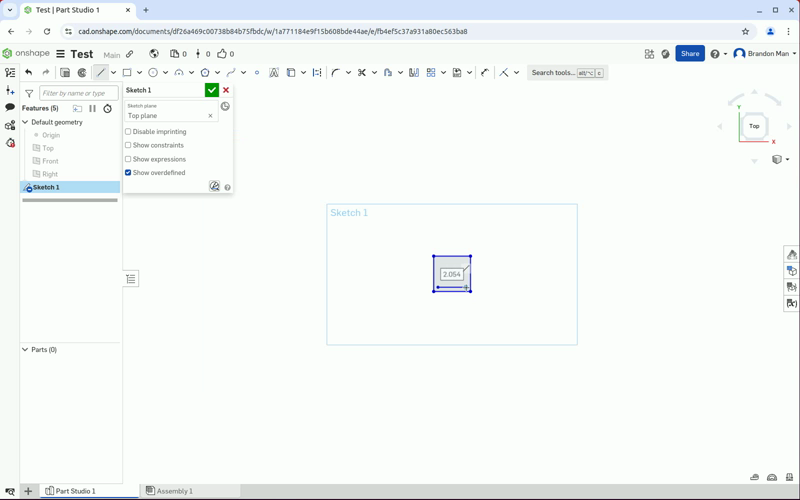
scroll(-6)
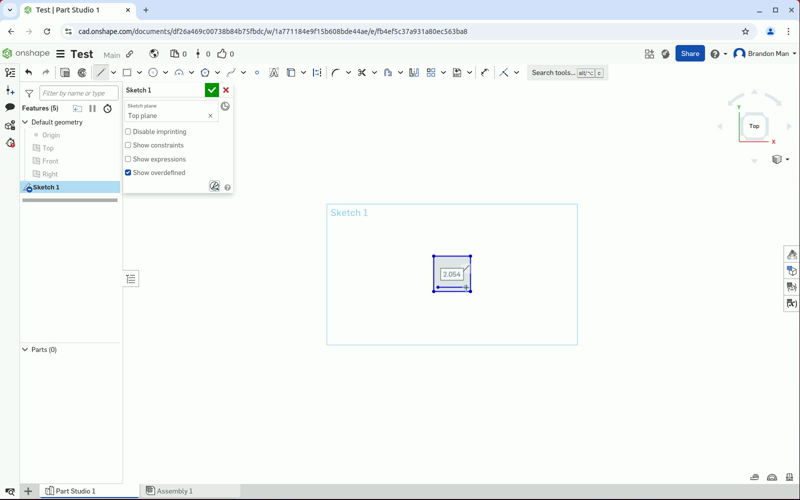
scroll(-6)
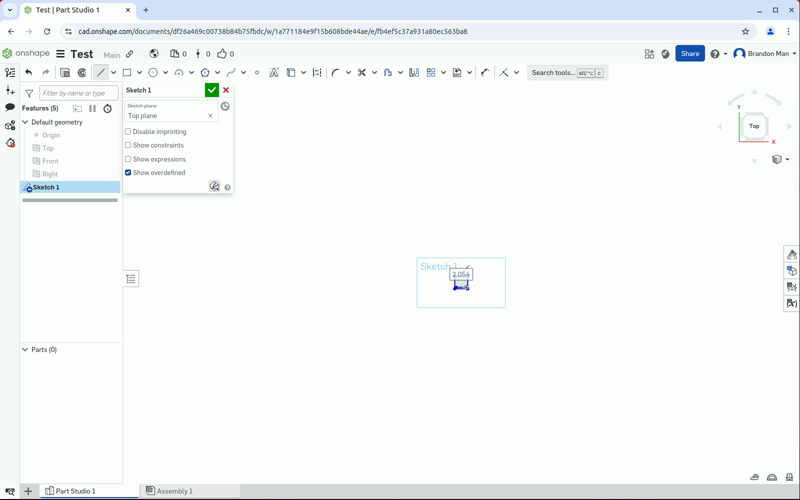
key_up(shift)
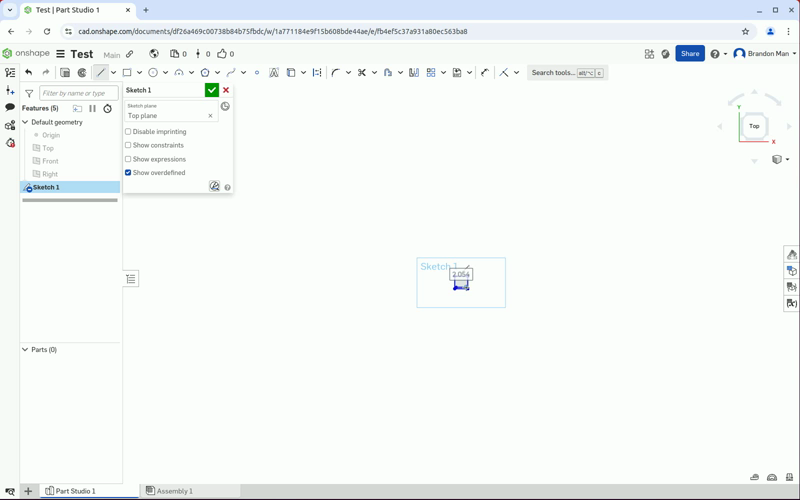
key_down(shift)
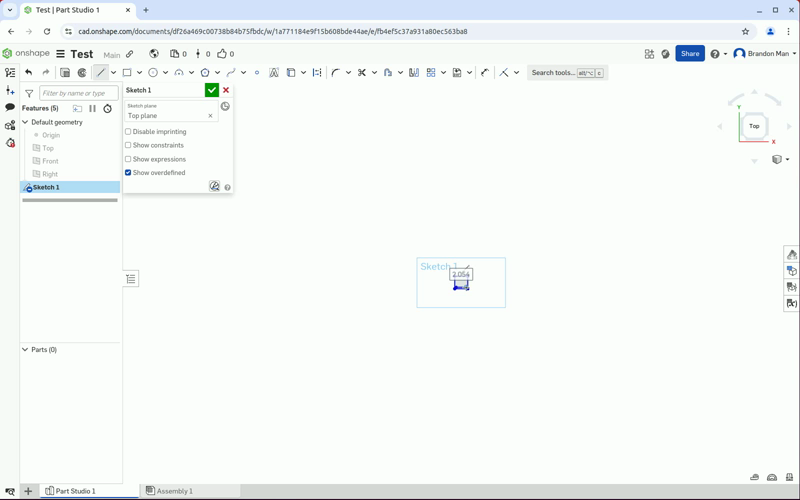
mouse_move(496, 287)
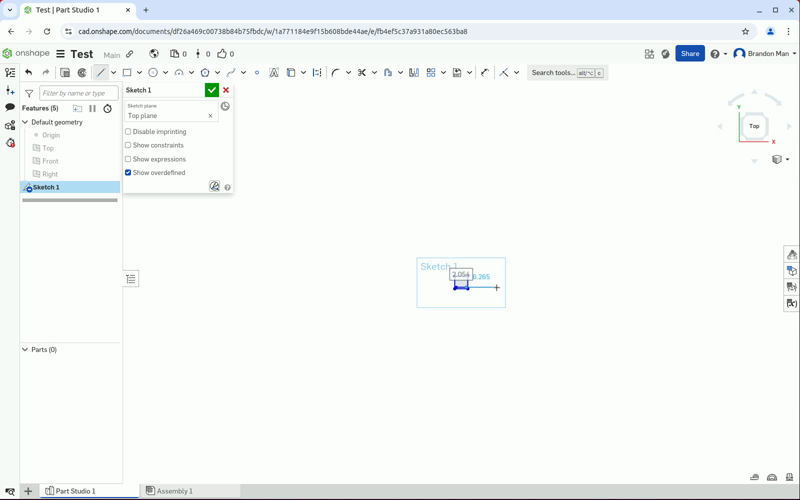
mouse_move(466, 277)
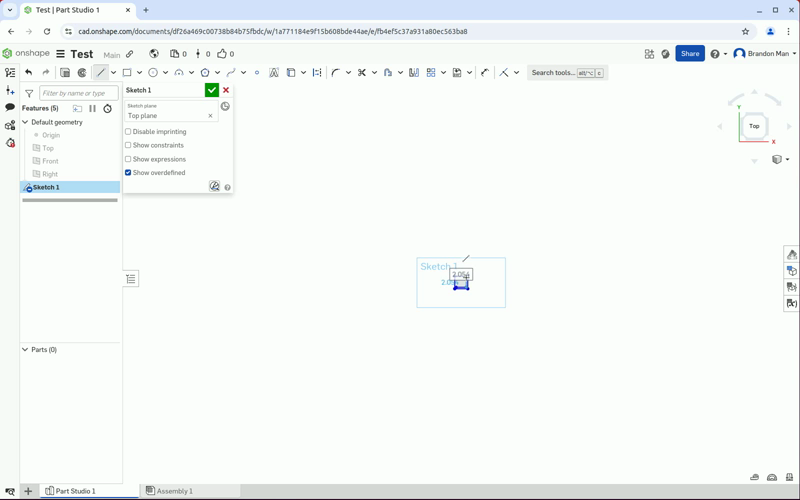
scroll(6)
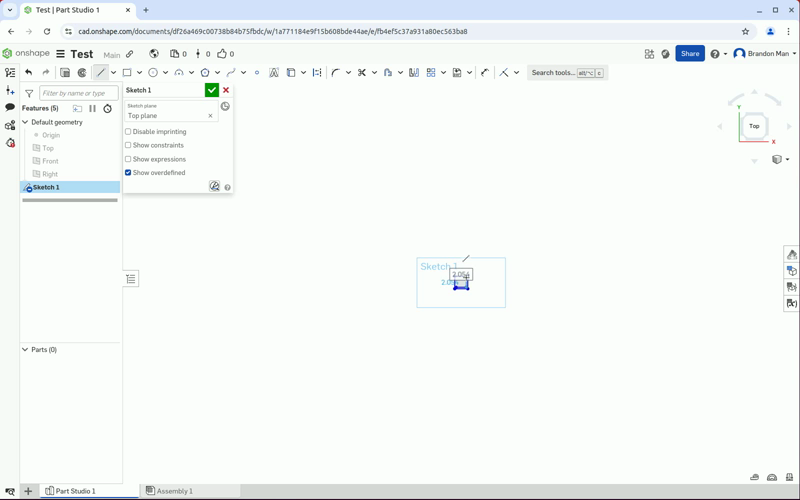
scroll(6)
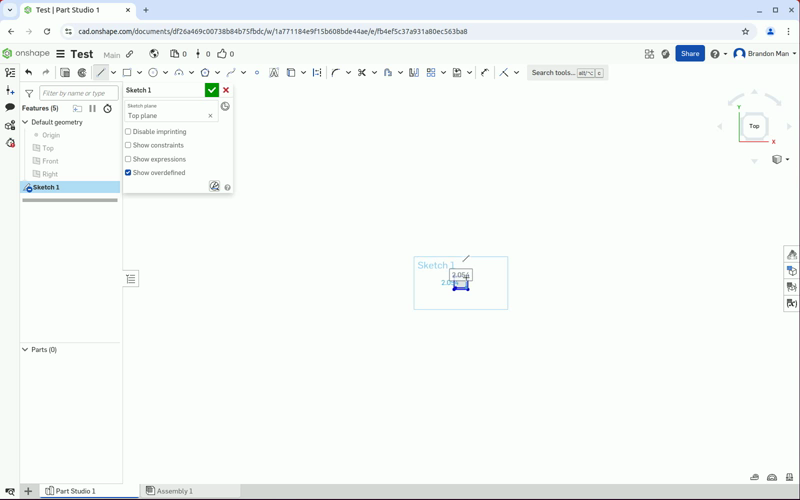
scroll(6)
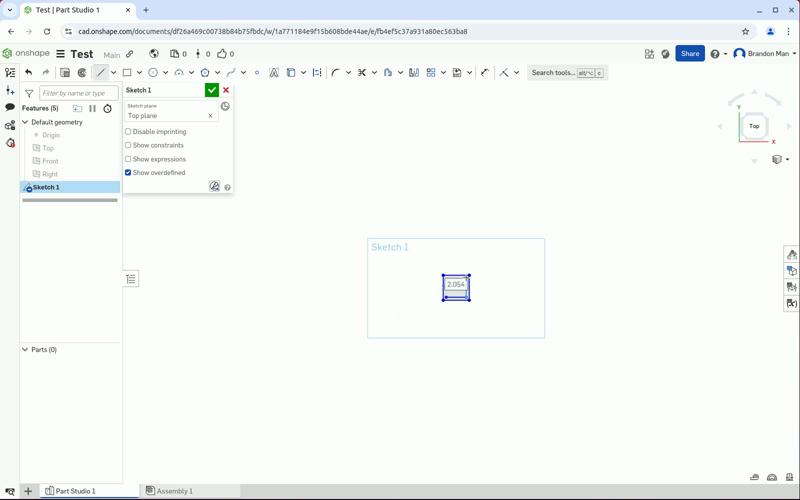
scroll(6)
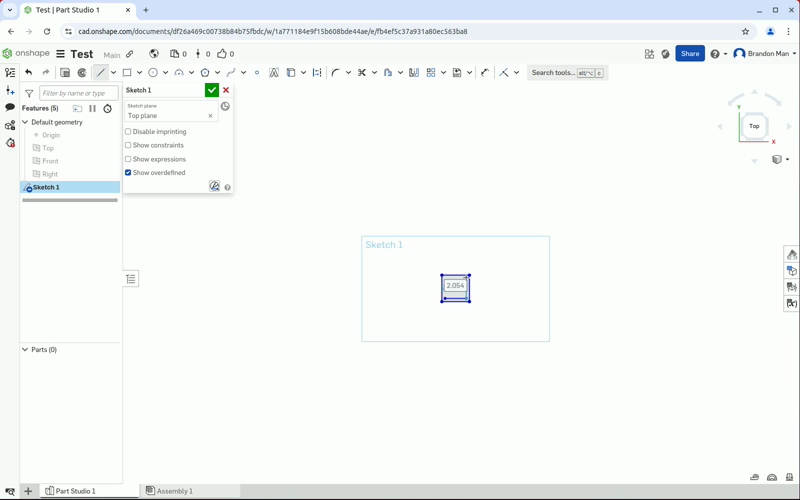
scroll(6)
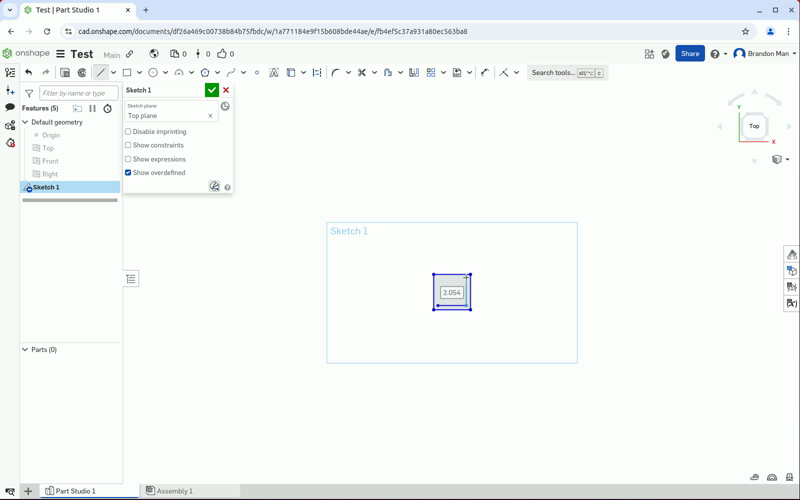
scroll(6)
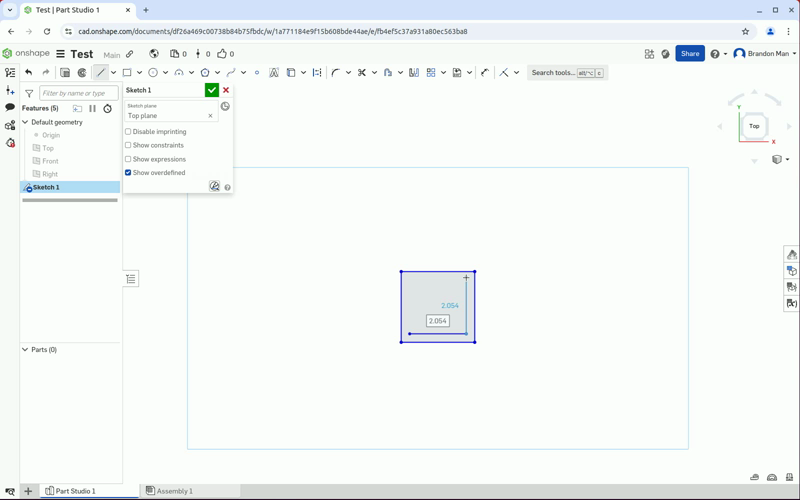
scroll(6)
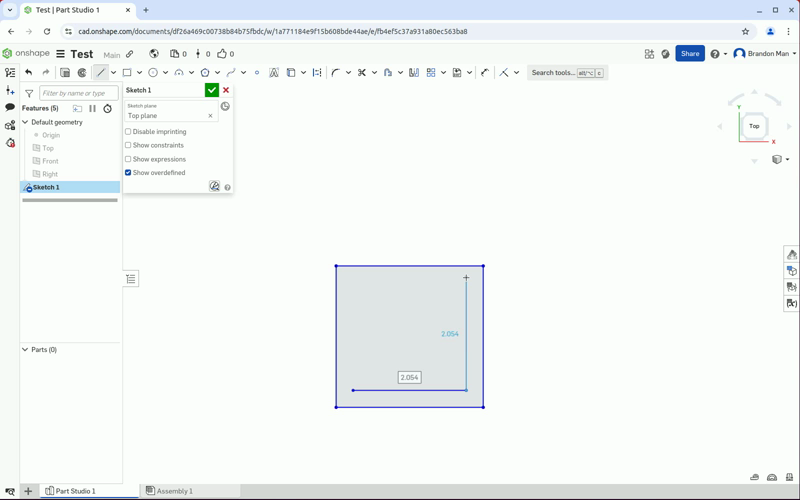
click(466, 277)
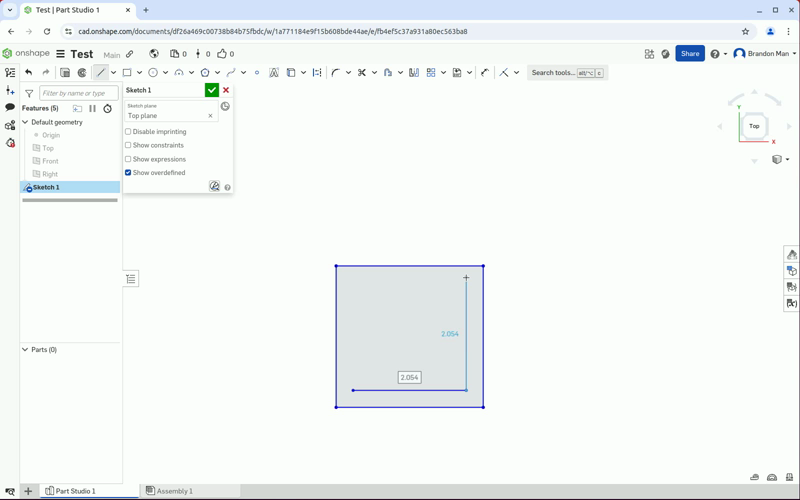
scroll(-6)
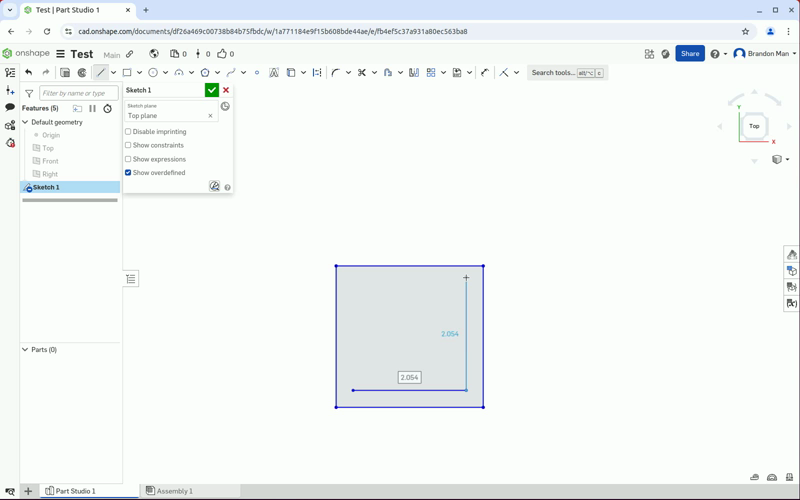
scroll(-6)
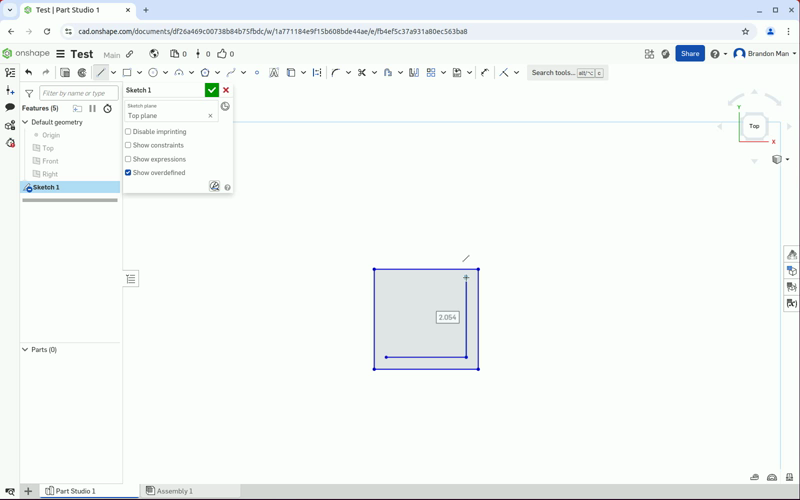
scroll(-6)
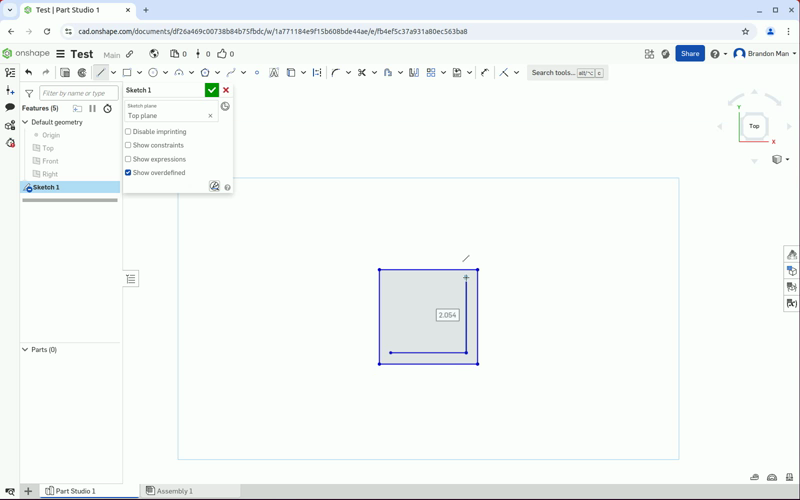
scroll(-6)
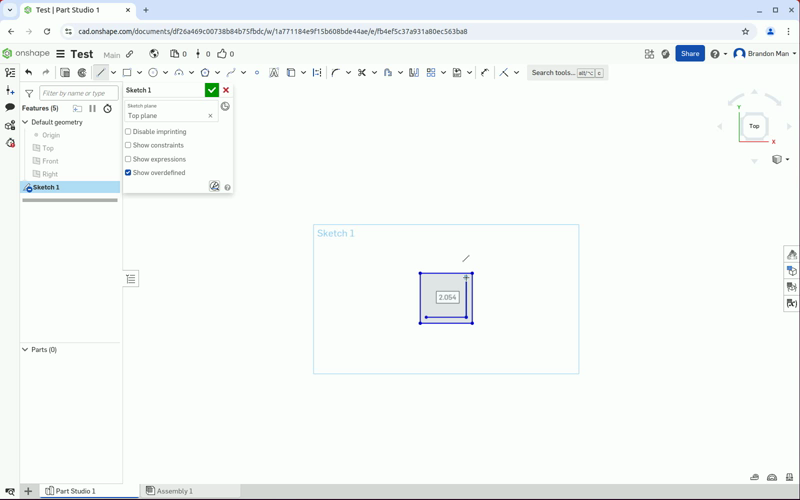
scroll(-6)
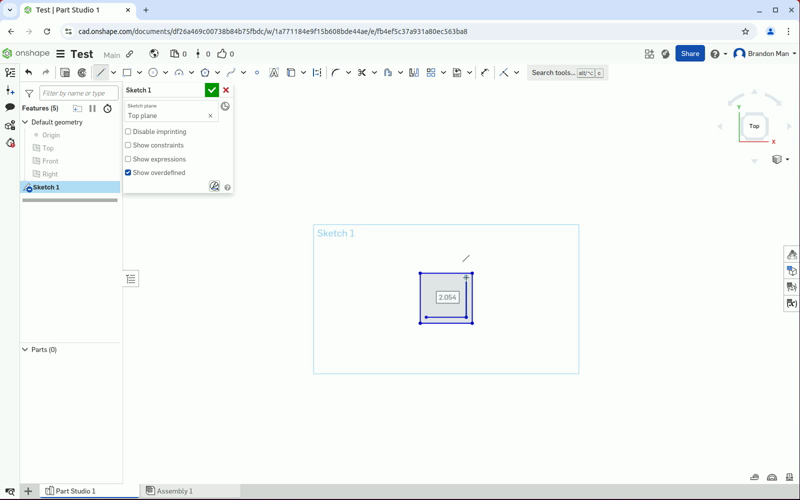
scroll(-6)
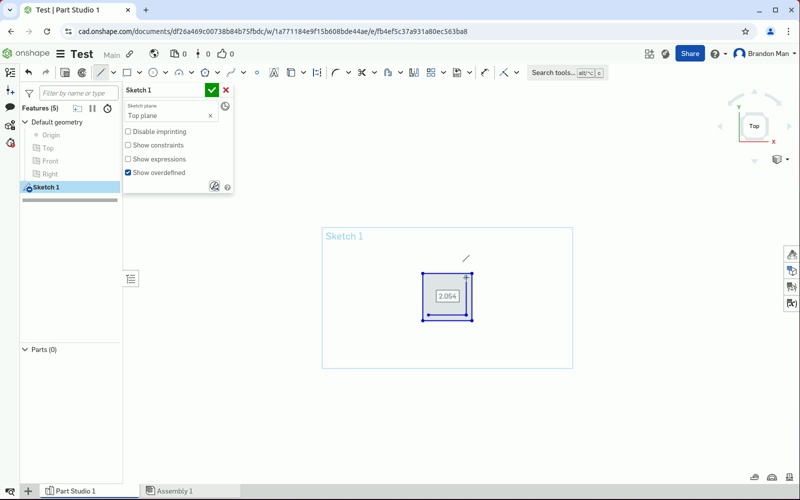
scroll(-6)
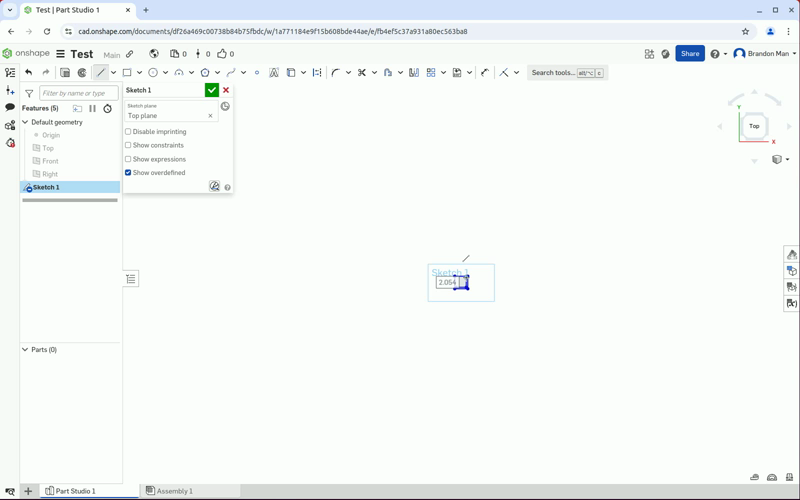
key_up(shift)
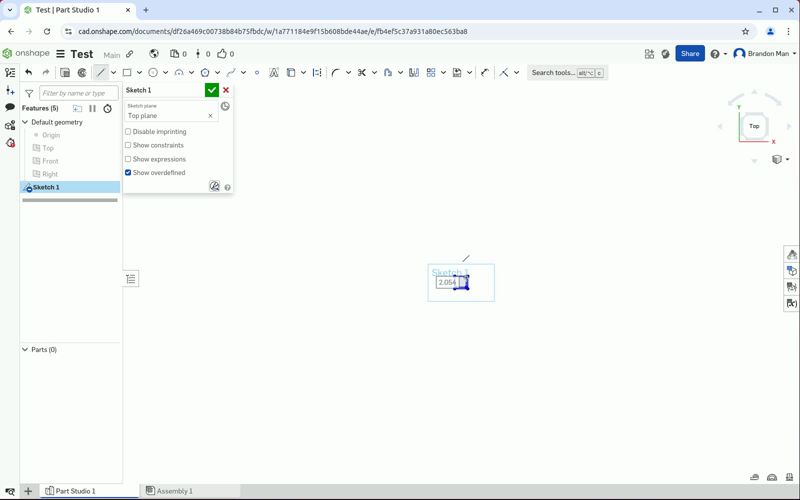
key_down(shift)
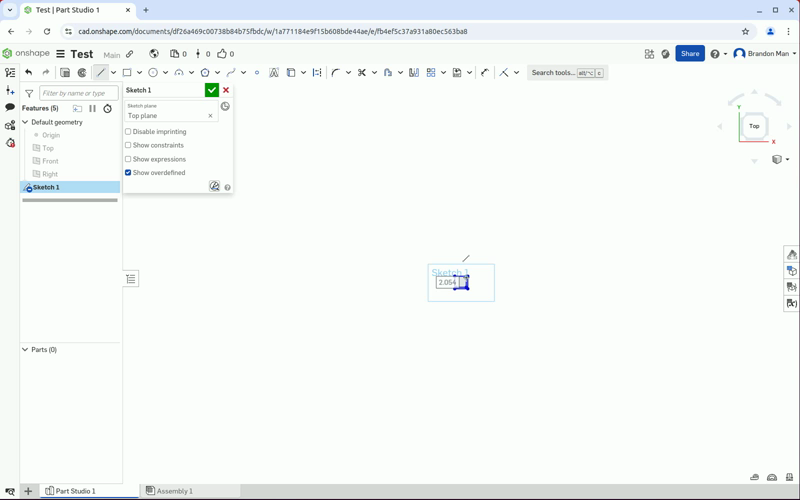
mouse_move(496, 277)
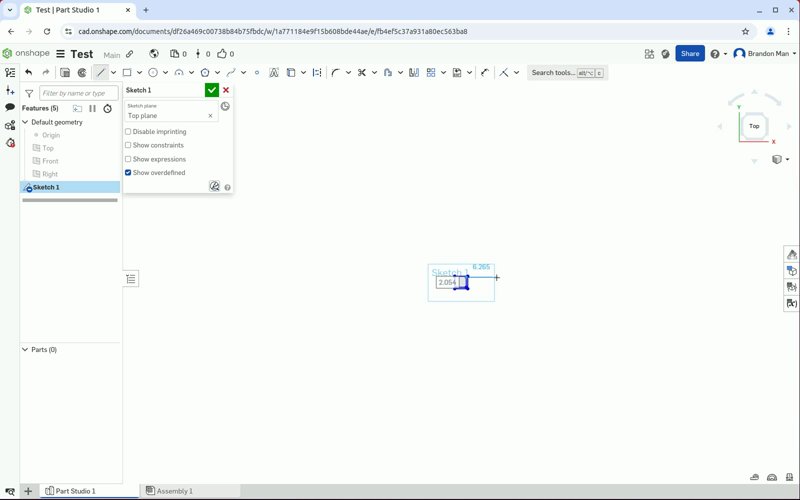
mouse_move(456, 277)
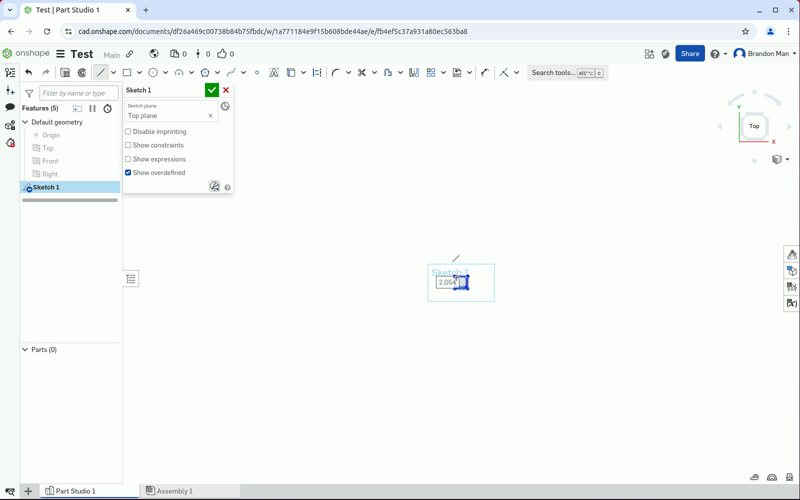
scroll(6)
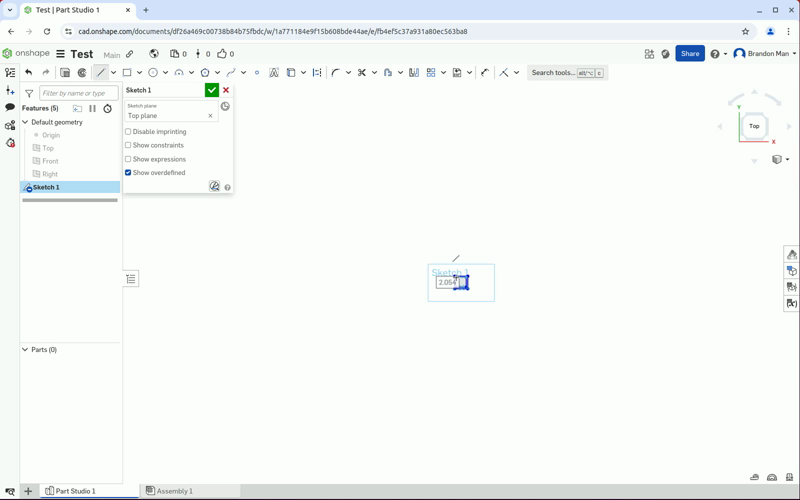
scroll(6)
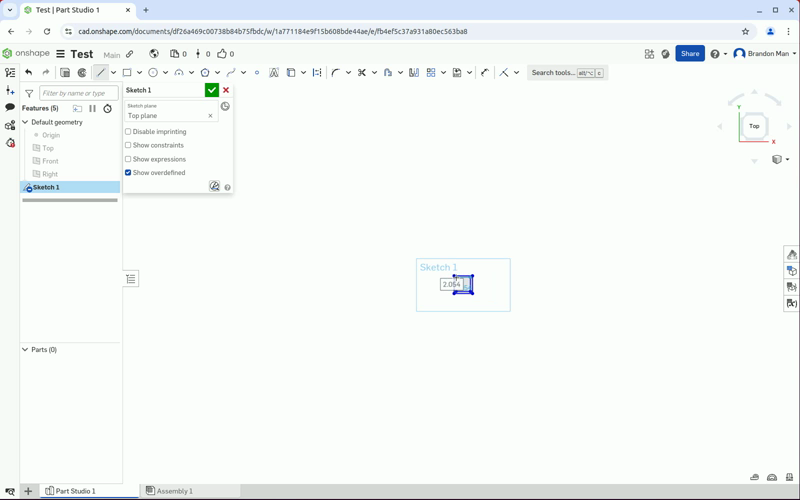
scroll(6)
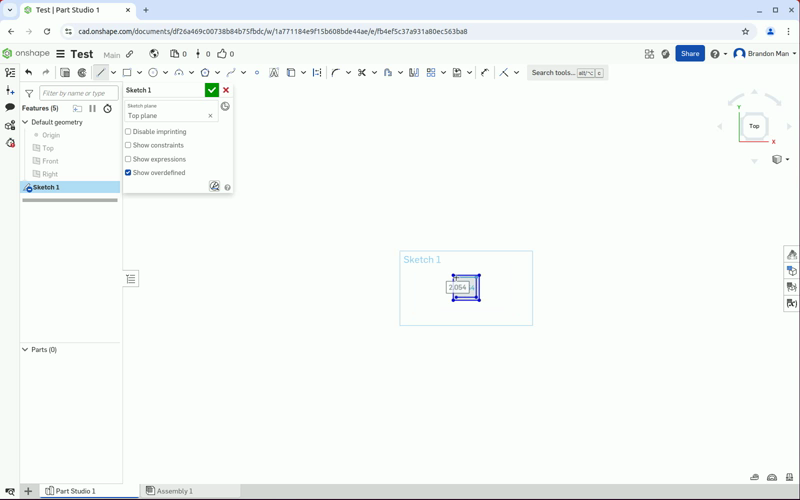
scroll(6)
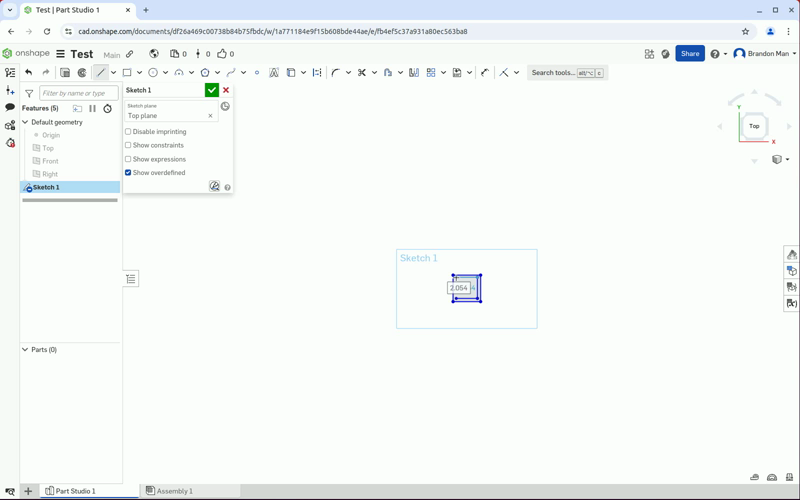
scroll(6)
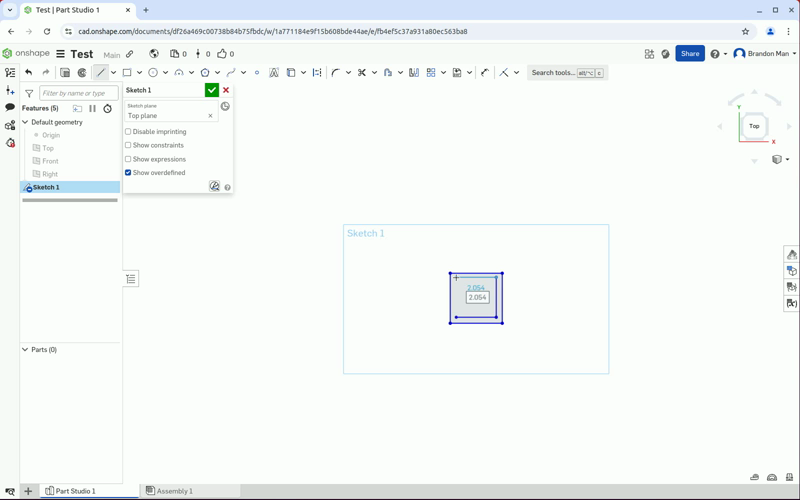
scroll(6)
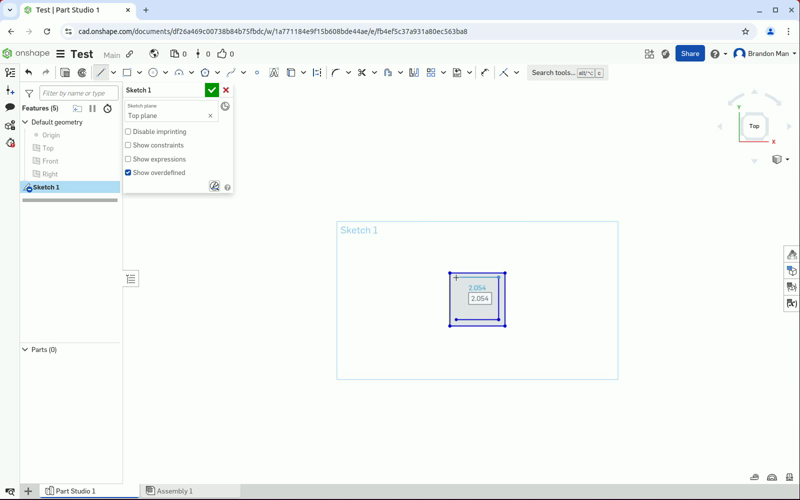
scroll(6)
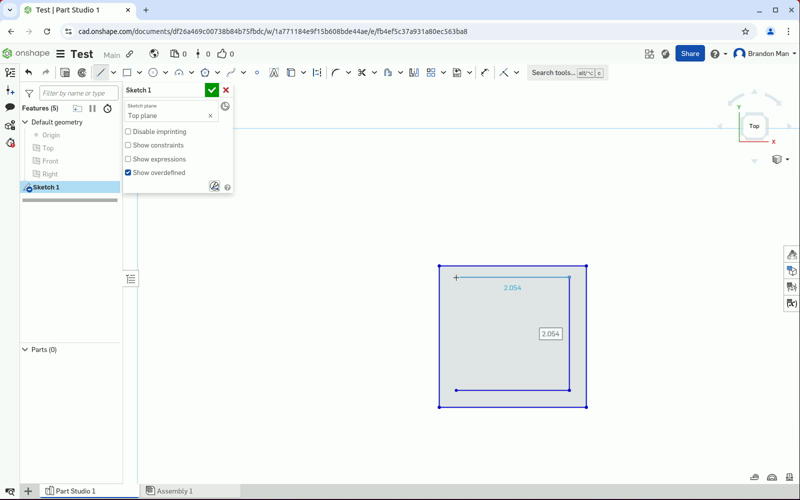
click(456, 277)
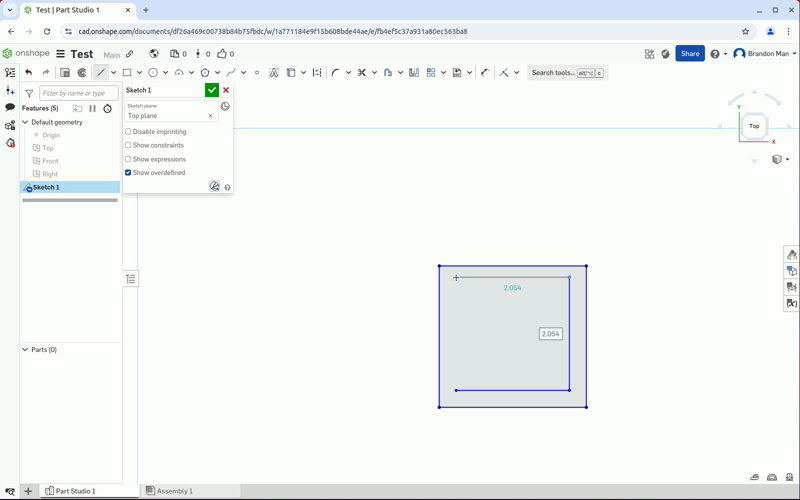
scroll(-6)
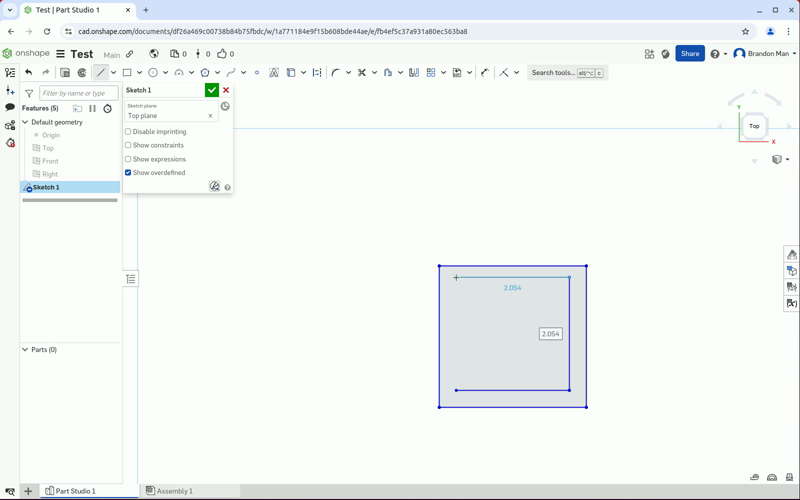
scroll(-6)
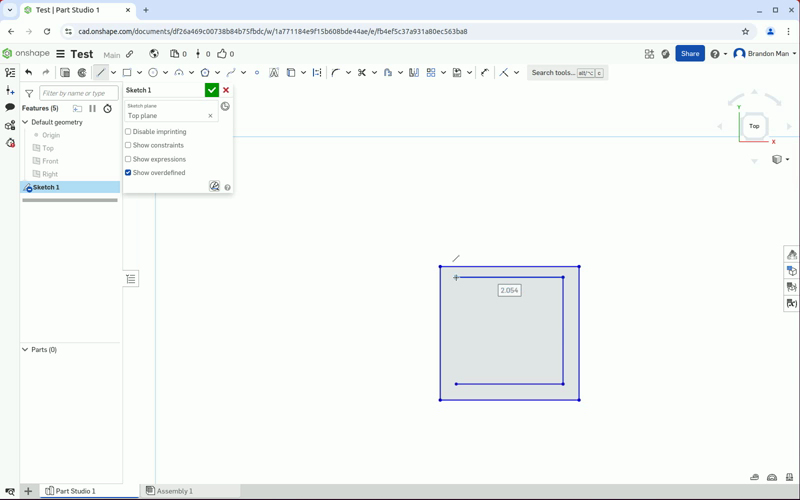
scroll(-6)
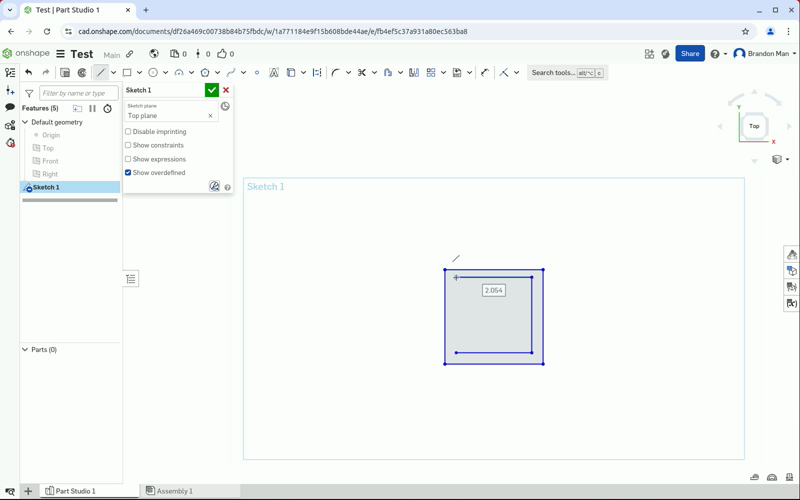
scroll(-6)
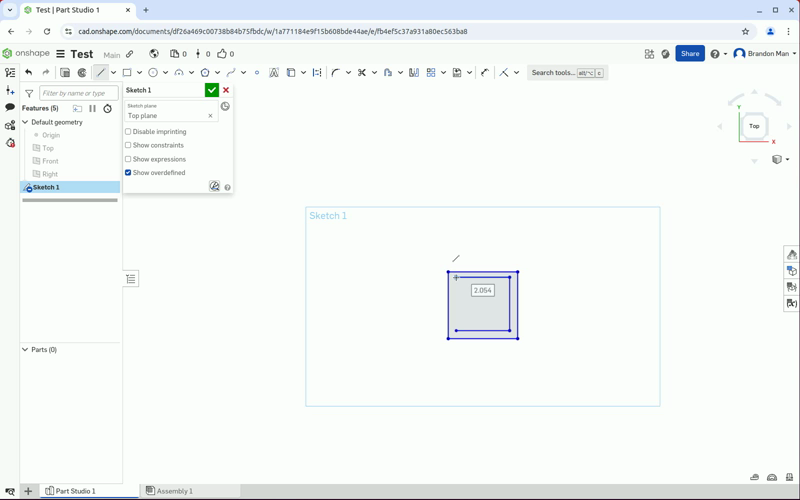
scroll(-6)
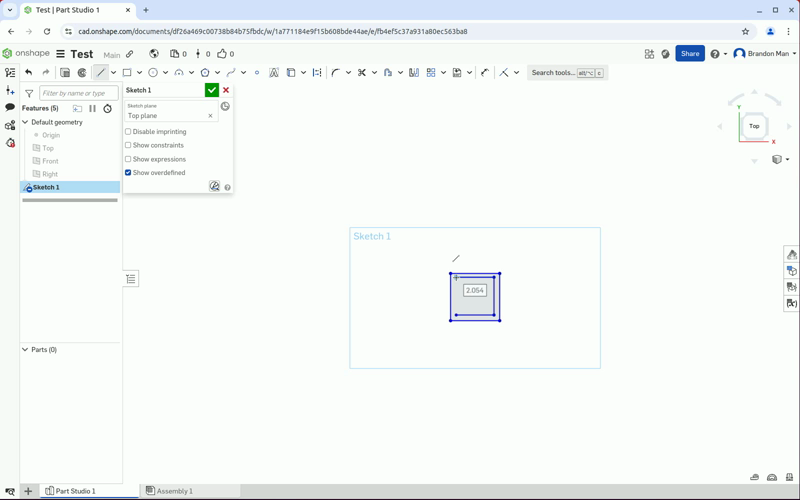
scroll(-6)
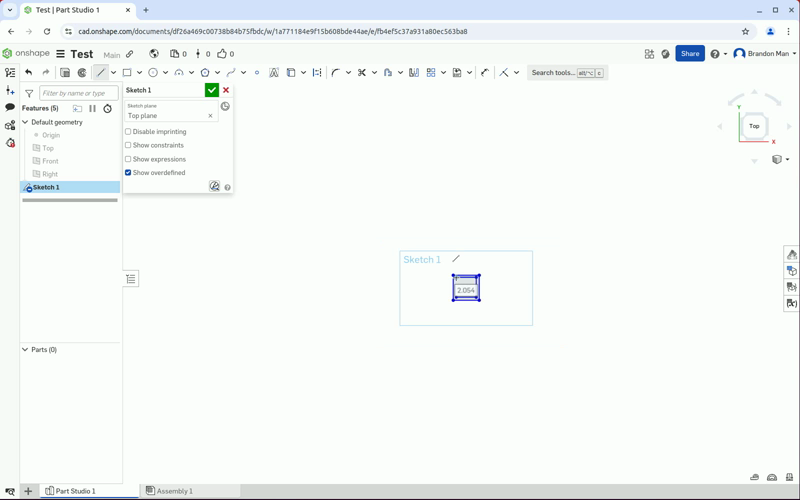
scroll(-6)
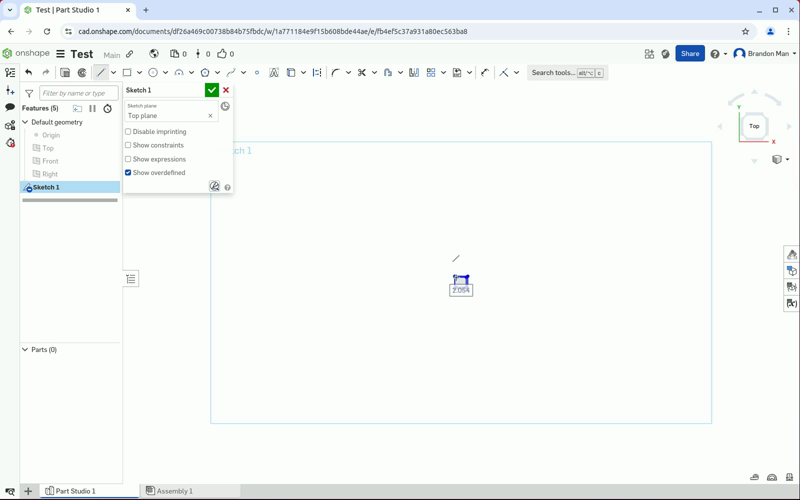
key_up(shift)
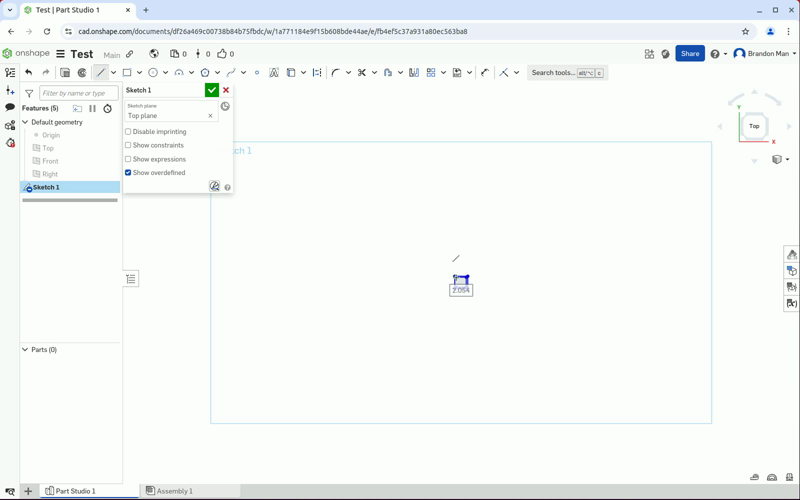
mouse_move(486, 277)
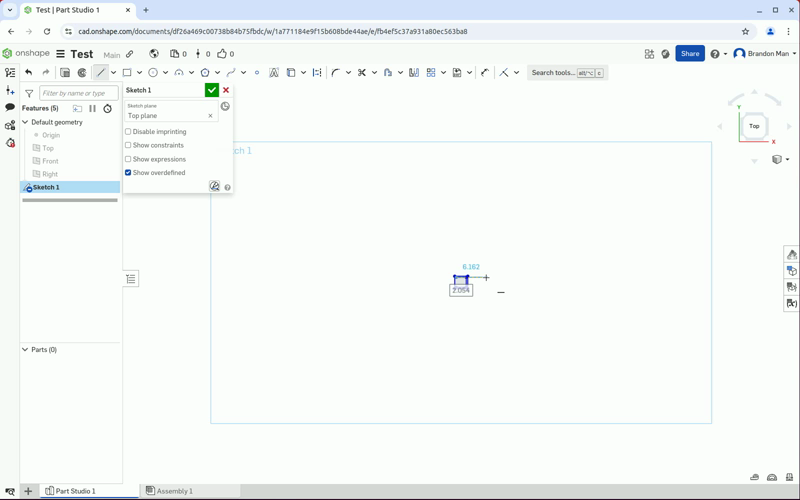
key_down(shift)
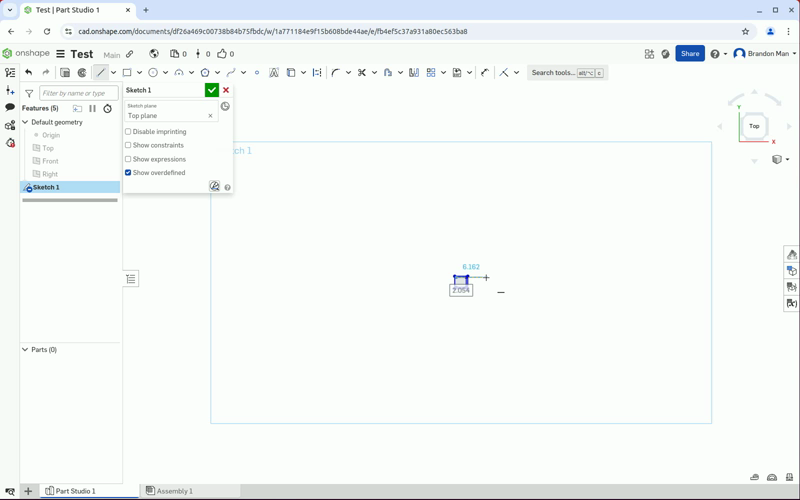
mouse_move(456, 287)
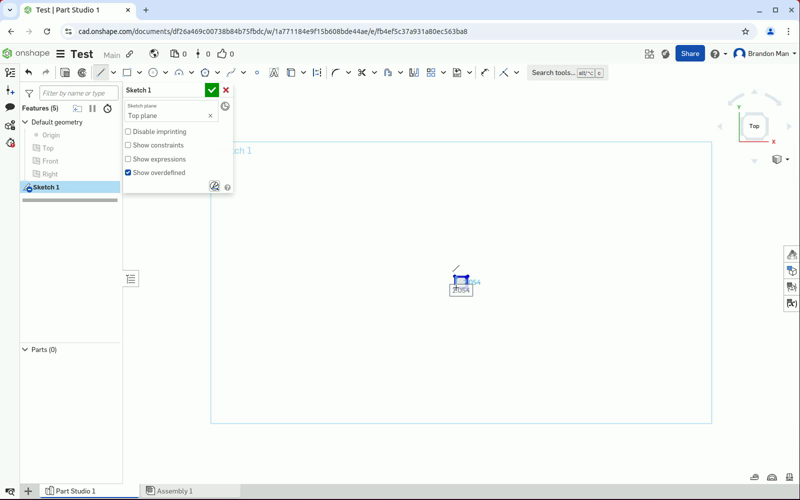
scroll(6)
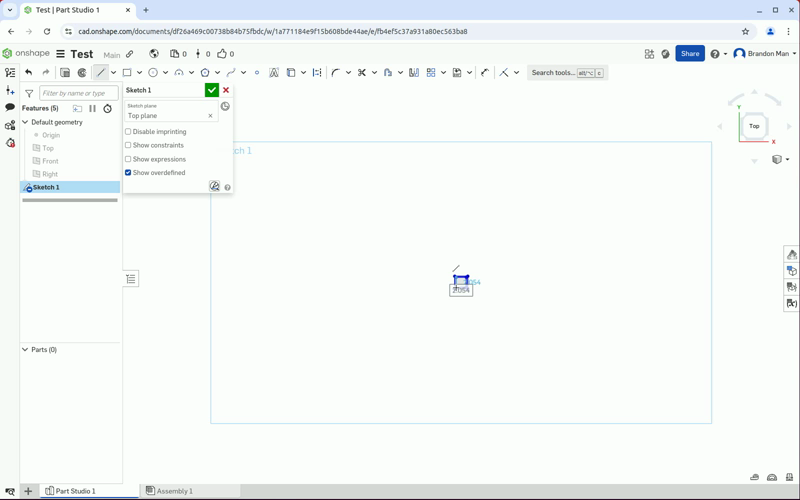
scroll(6)
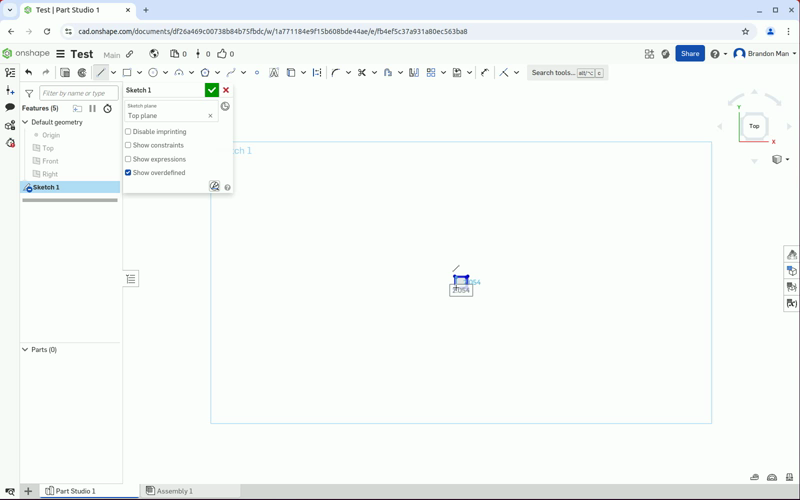
scroll(6)
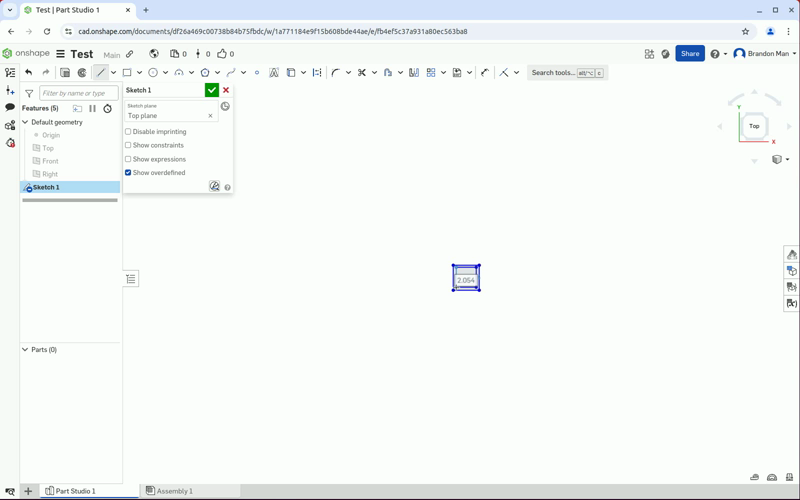
scroll(6)
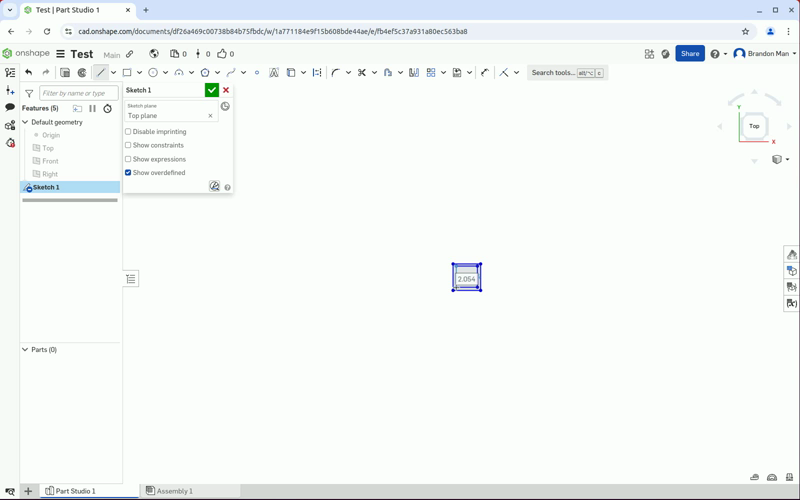
scroll(6)
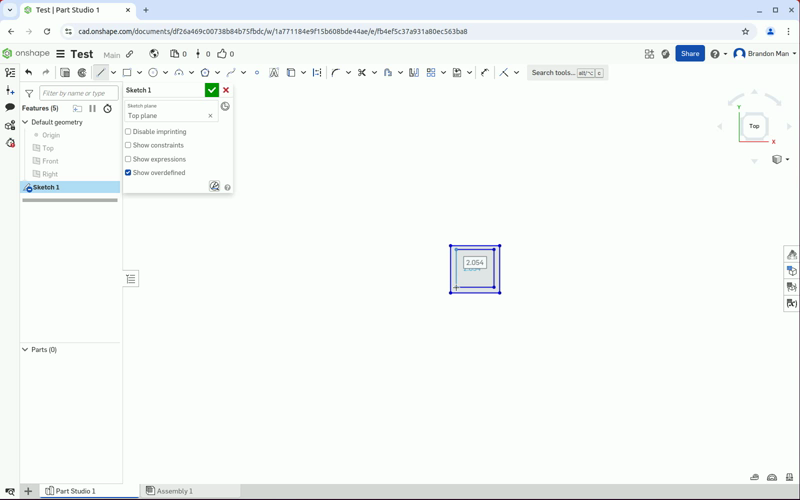
scroll(6)
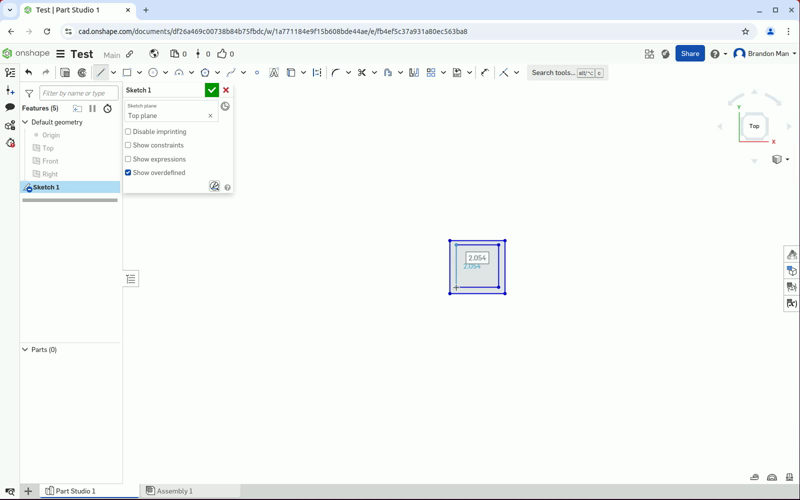
scroll(6)
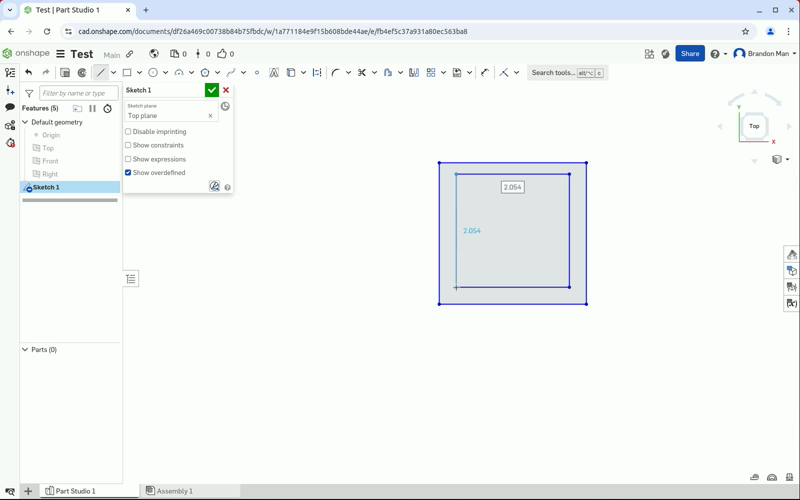
key_up(shift)
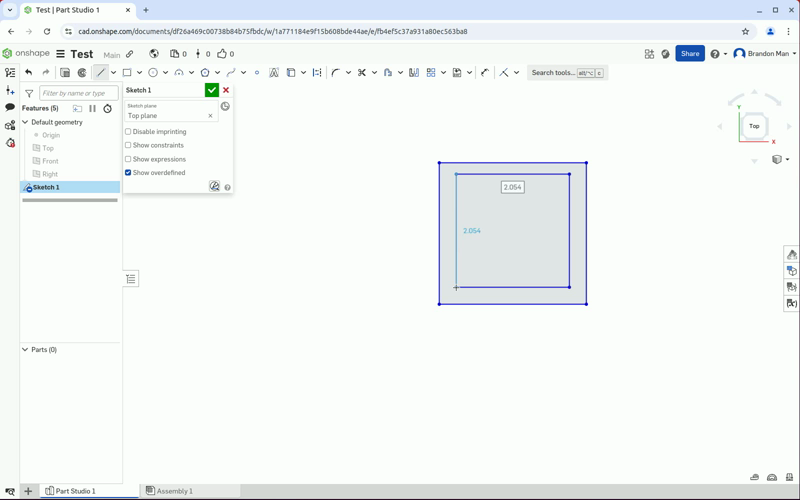
click(456, 287)
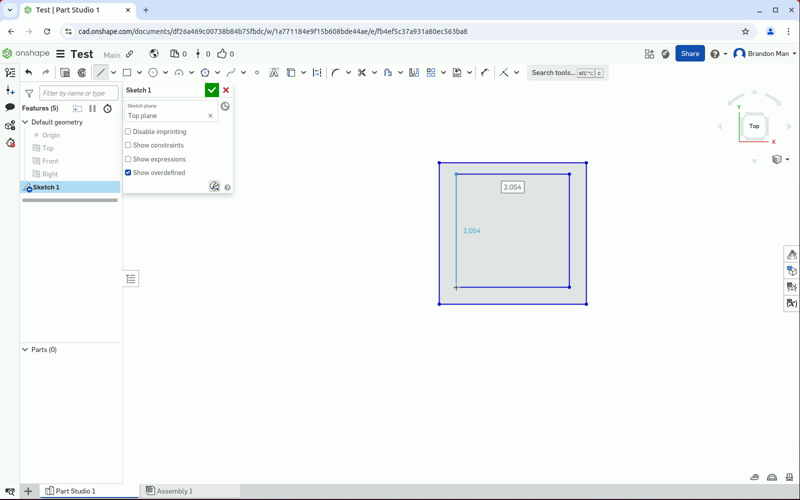
scroll(-6)
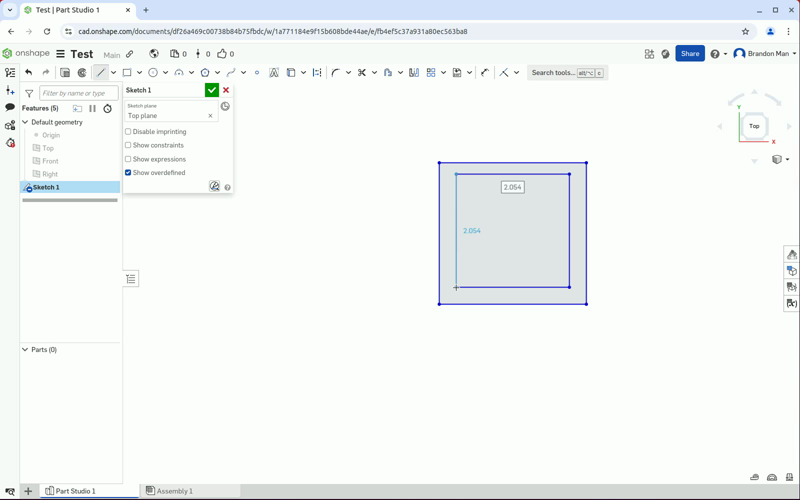
scroll(-6)
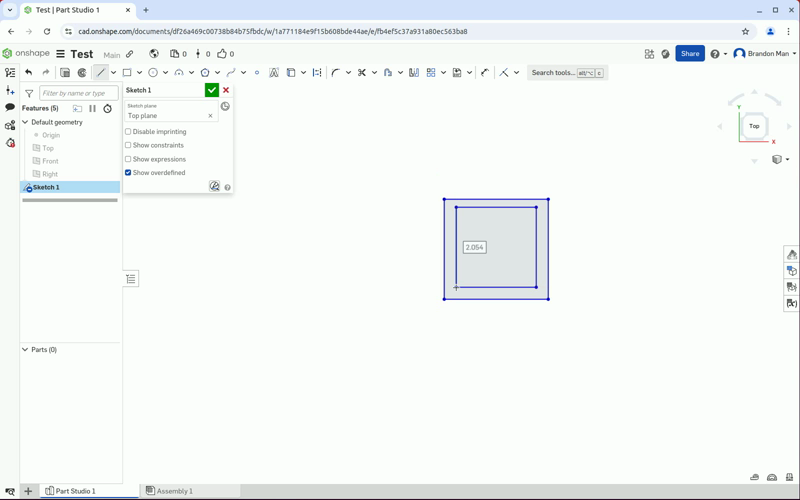
scroll(-6)
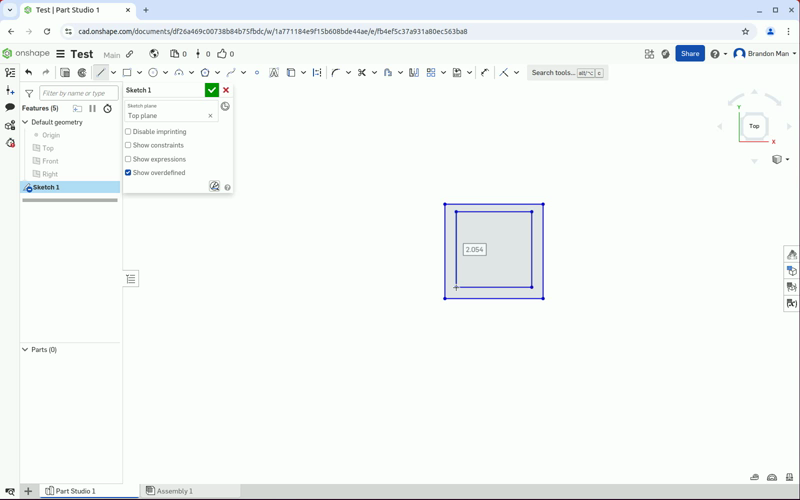
scroll(-6)
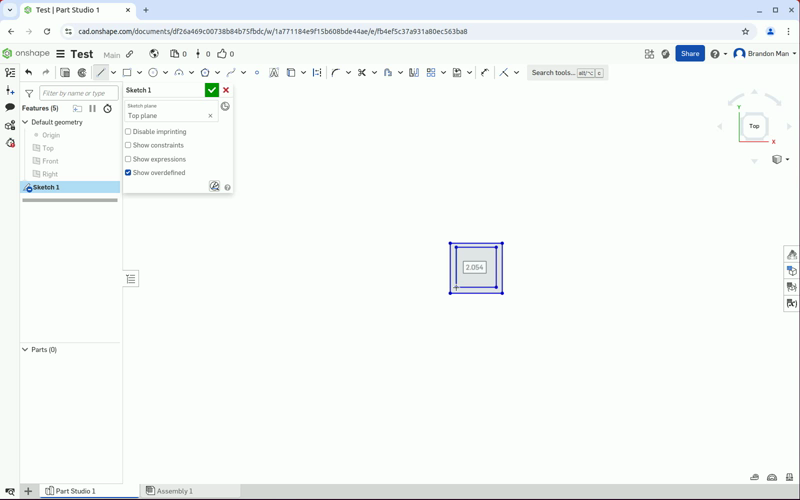
scroll(-6)
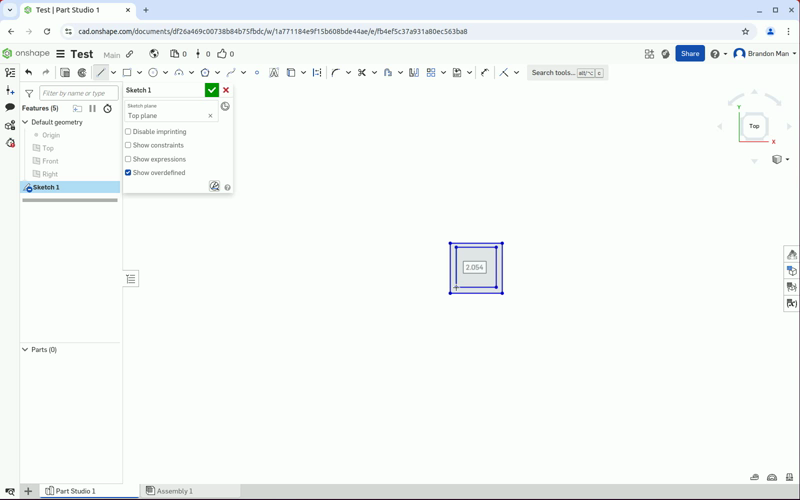
scroll(-6)
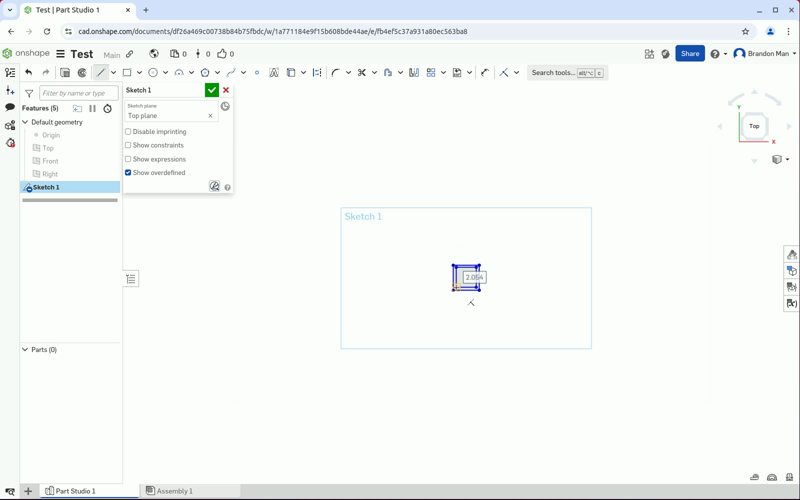
scroll(-6)
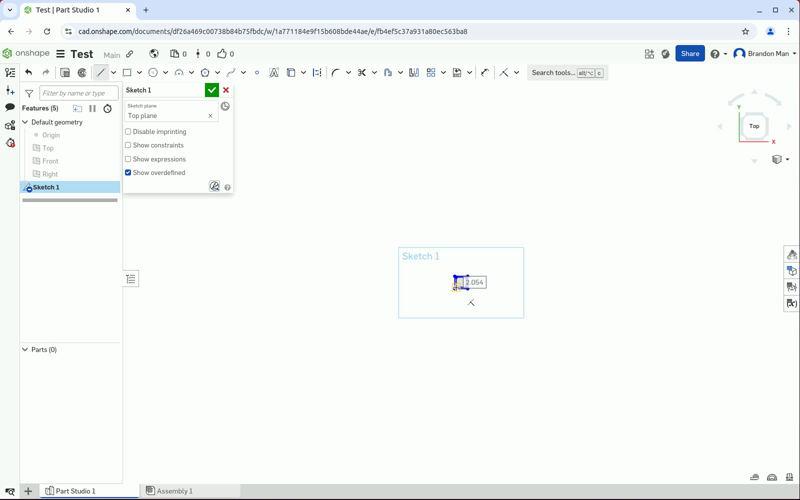
key(esc)
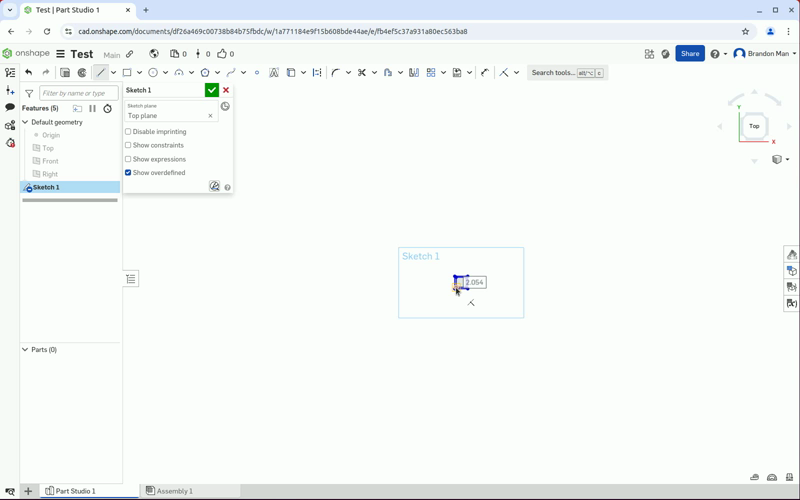
mouse_move(455, 277)
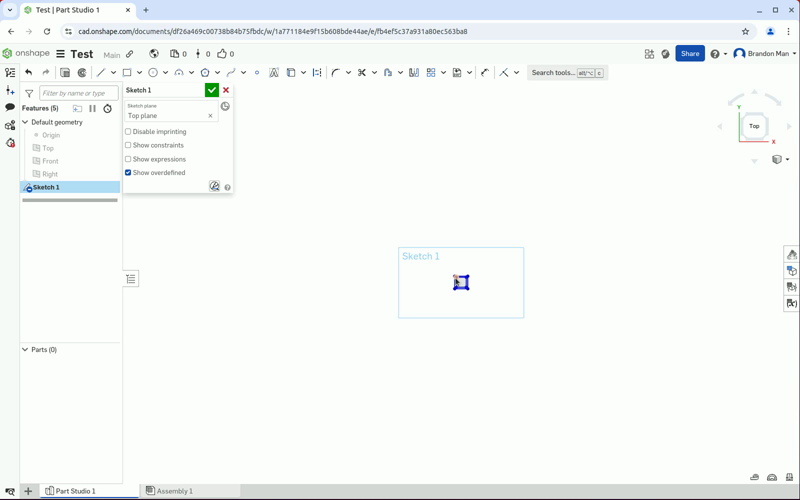
scroll(6)
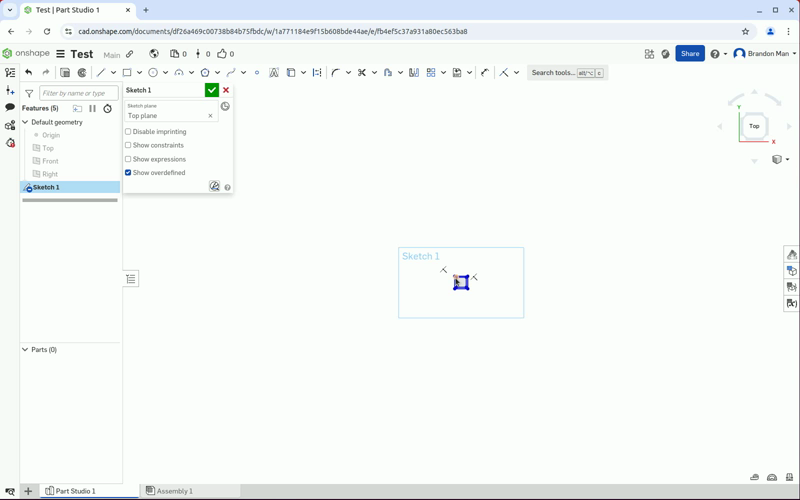
scroll(6)
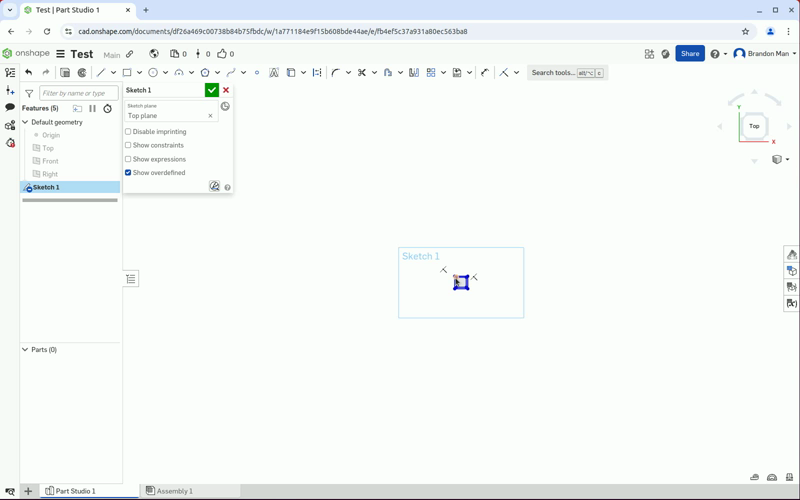
scroll(6)
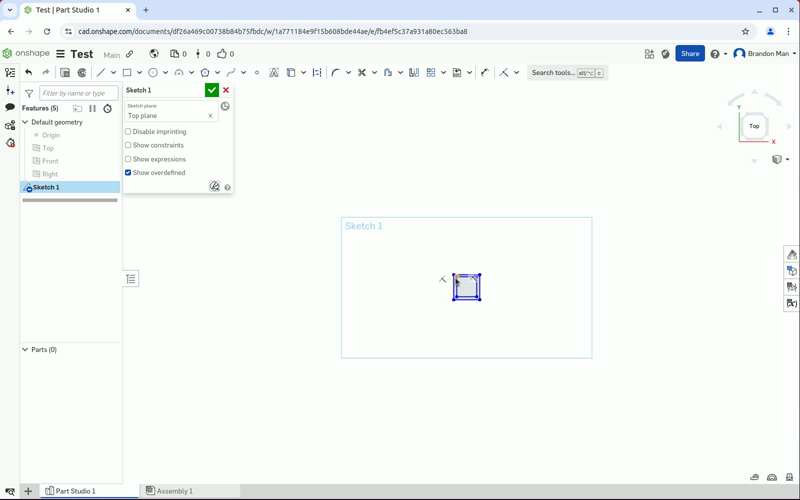
scroll(6)
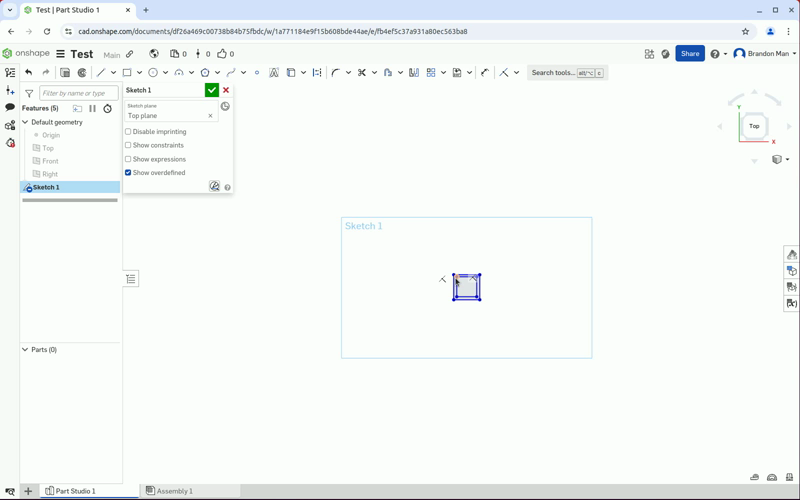
scroll(6)
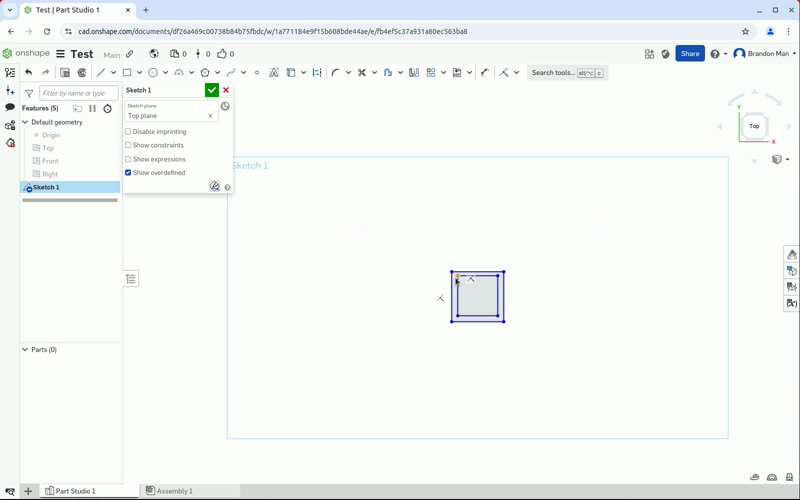
scroll(6)
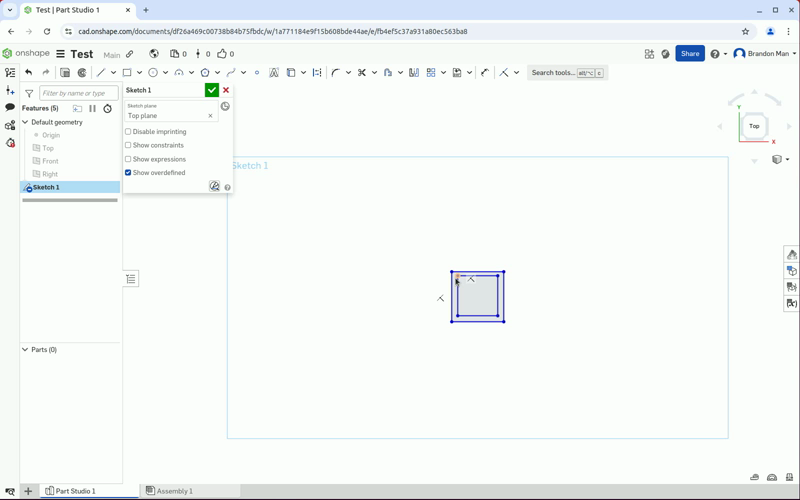
scroll(6)
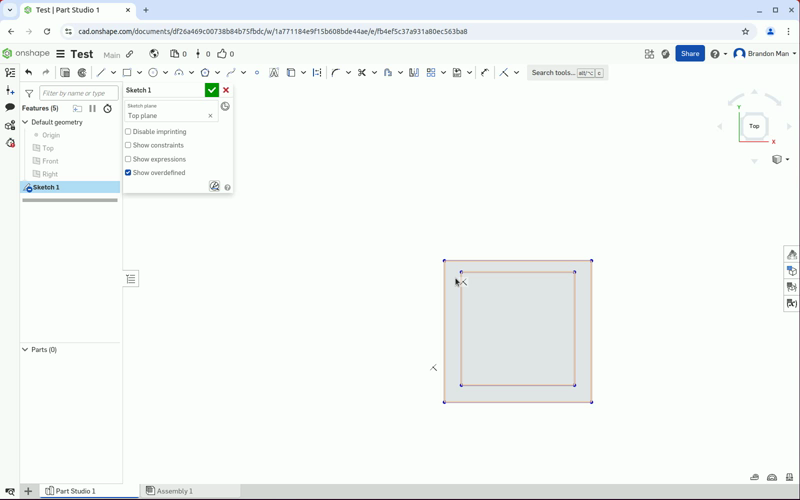
click(455, 277)
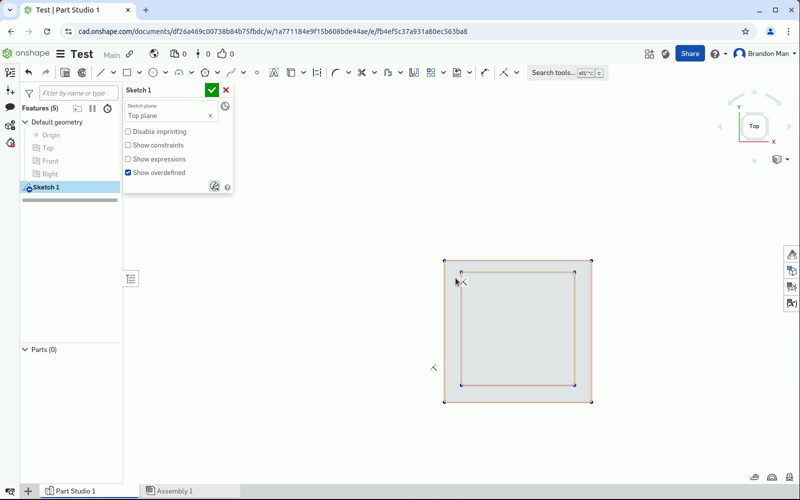
scroll(-6)
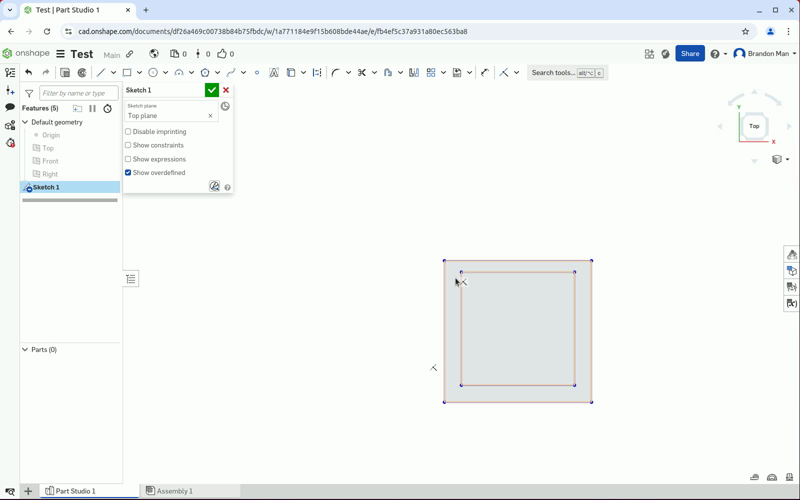
scroll(-6)
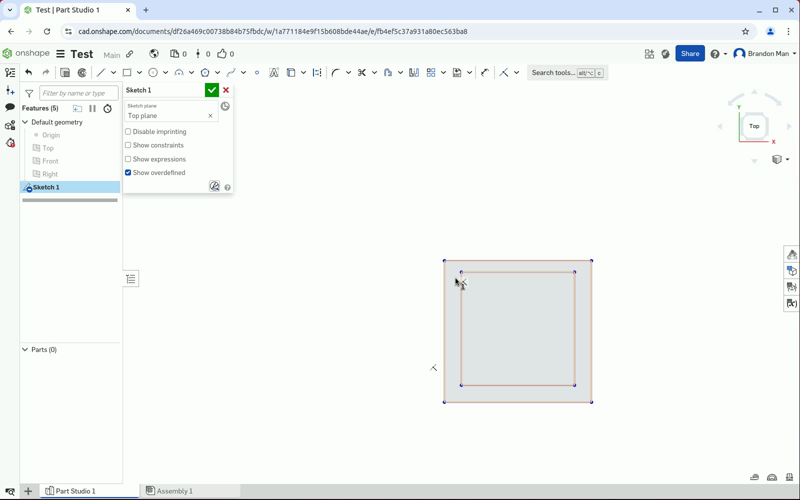
scroll(-6)
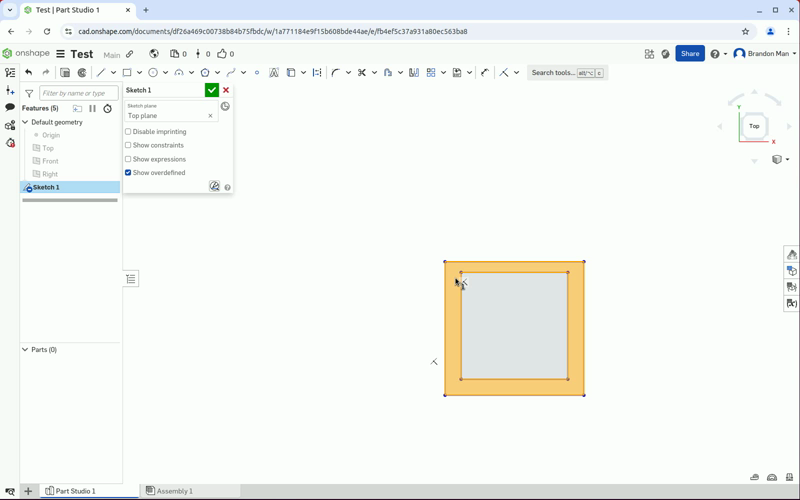
scroll(-6)
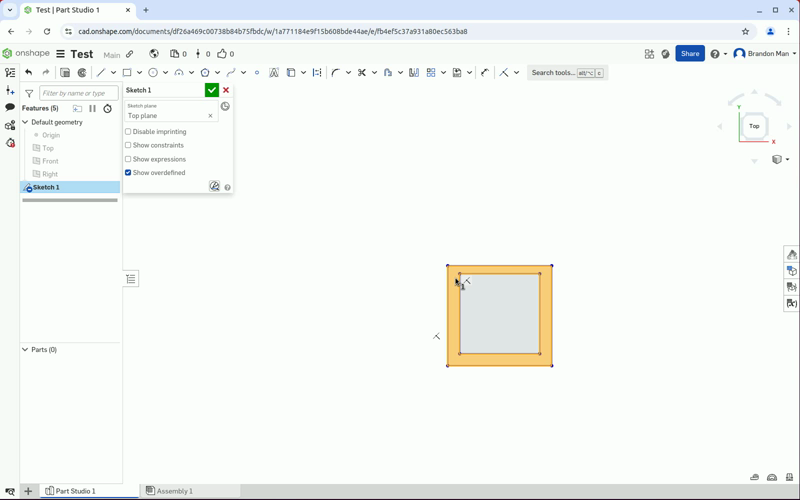
scroll(-6)
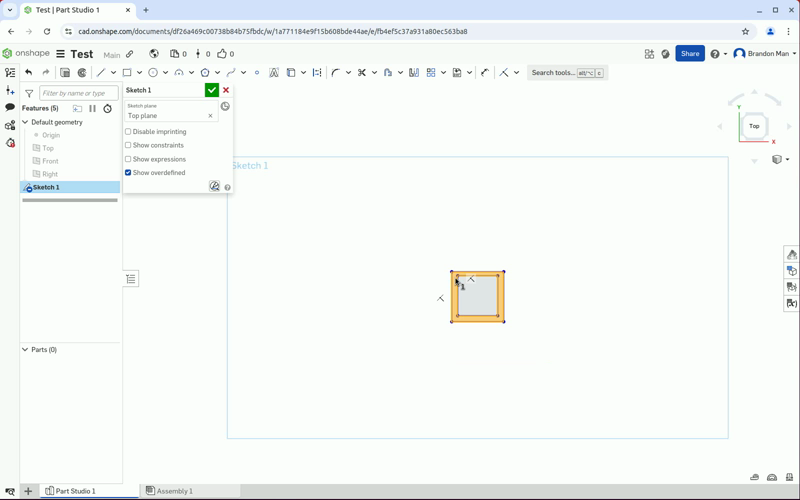
scroll(-6)
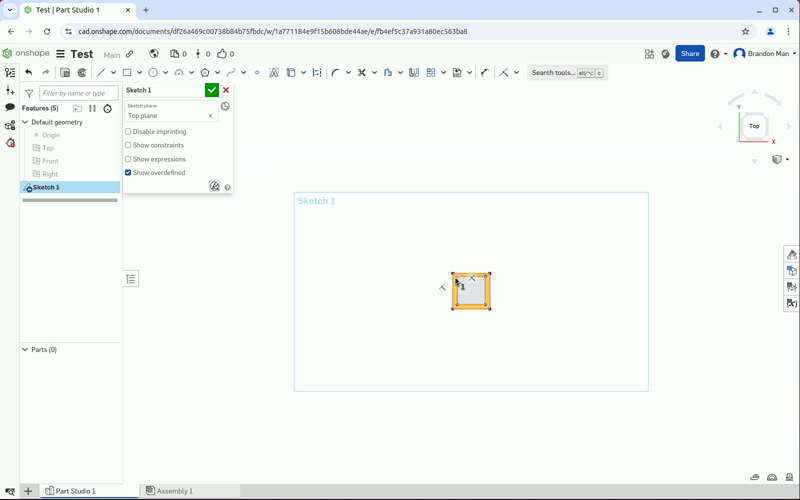
scroll(-6)
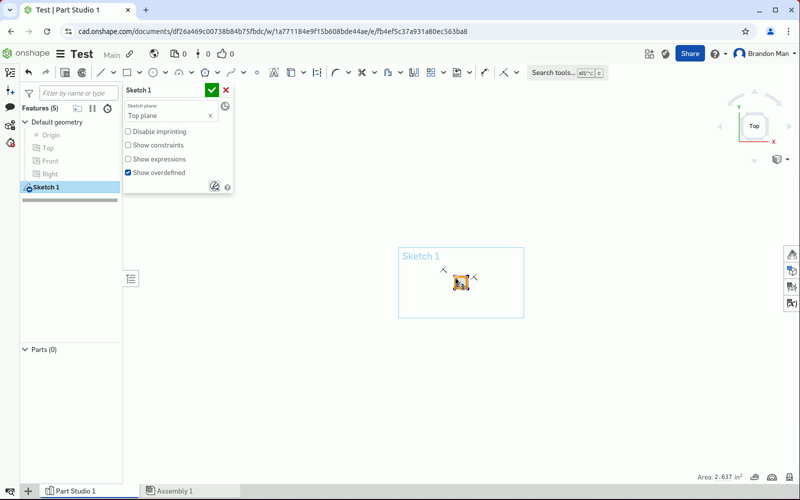
mouse_move(73, 352)
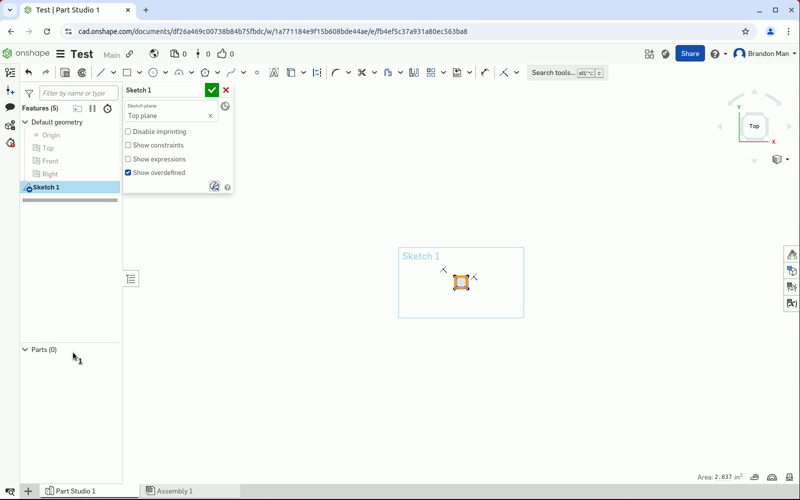
key(shift+y)
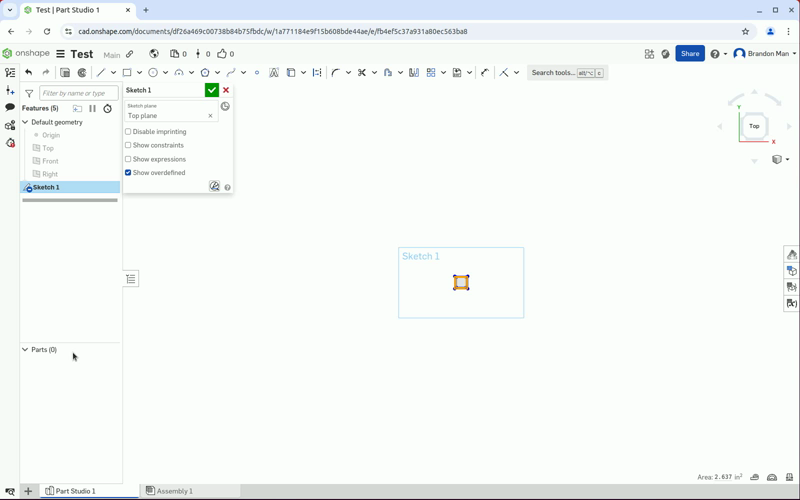
key(shift+e)
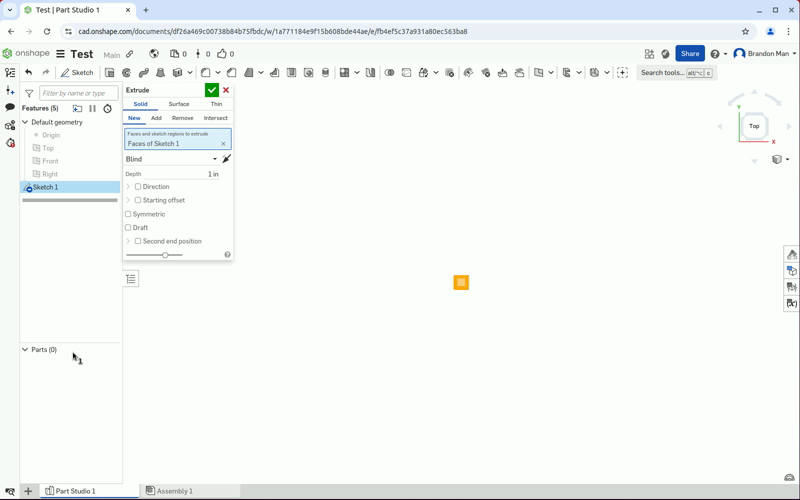
mouse_move(143, 106)
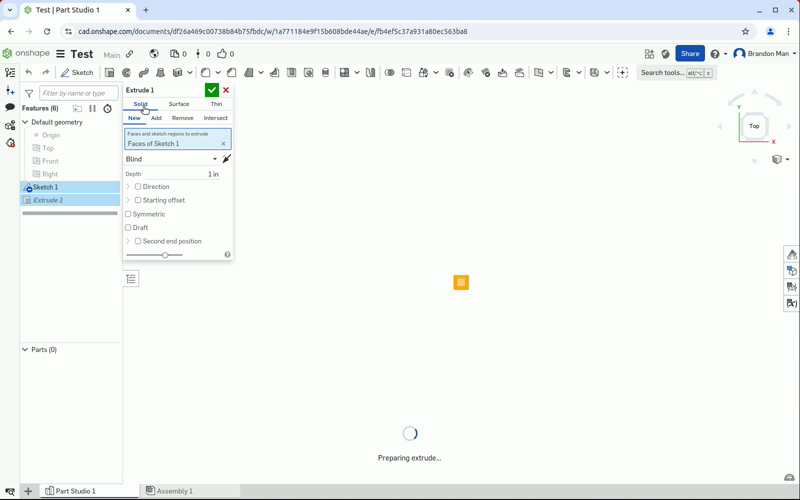
click(143, 106)
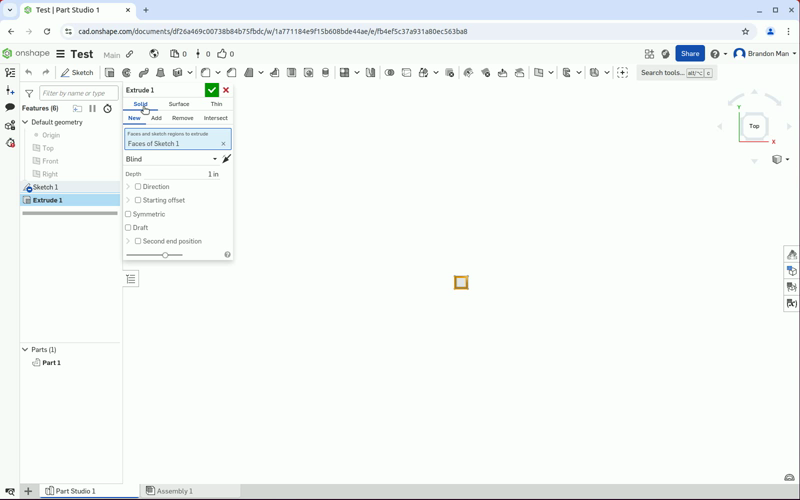
mouse_move(137, 120)
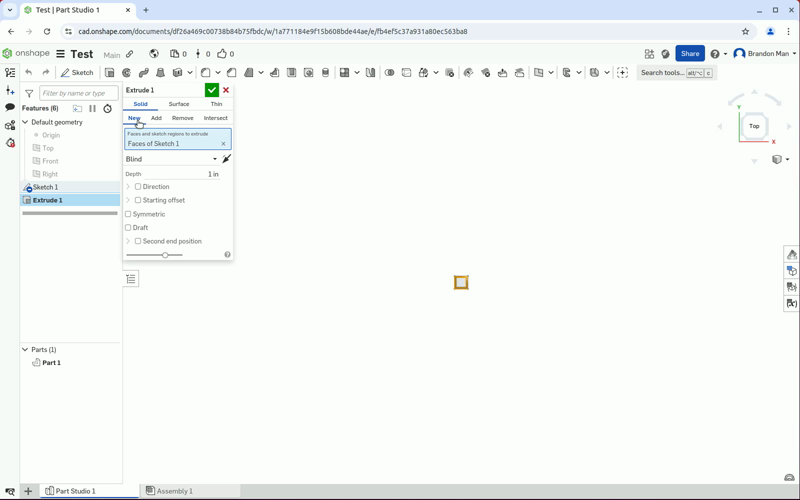
click(137, 120)
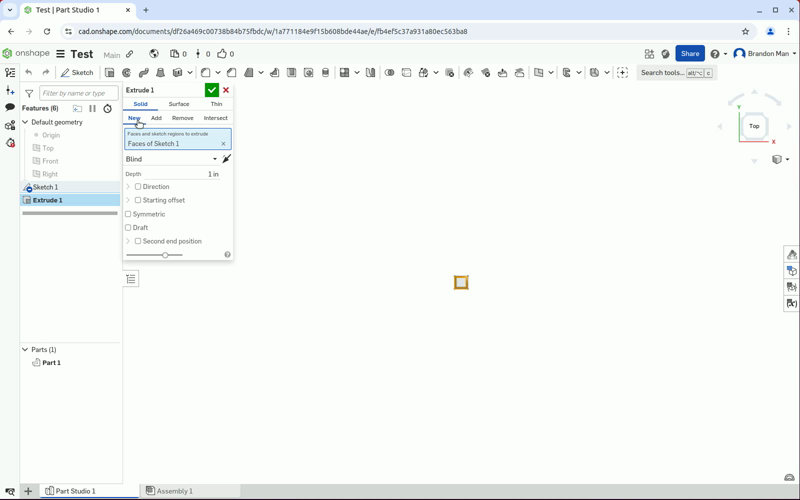
key(tab, 4)
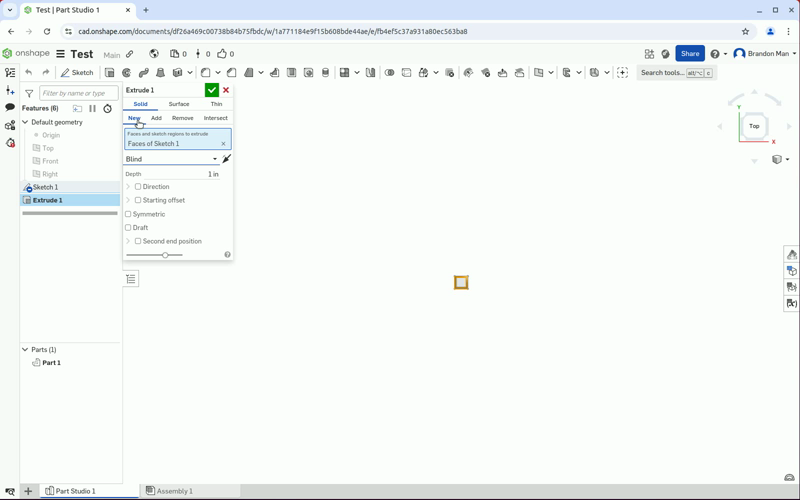
text(23.108)
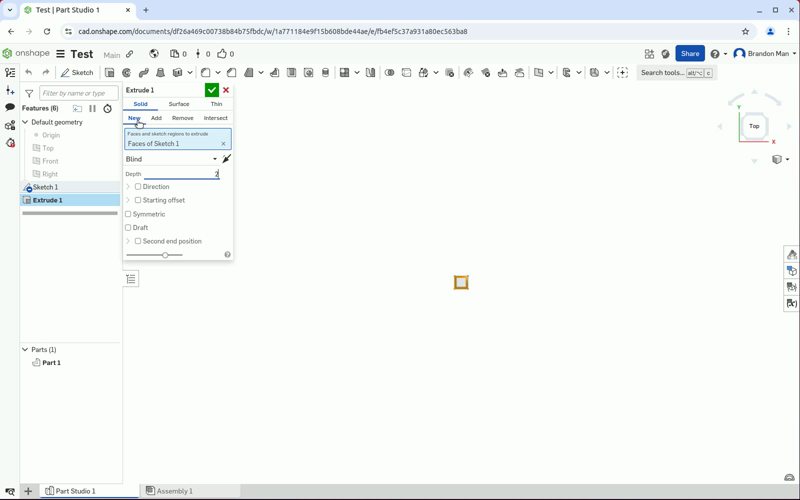
key(enter)
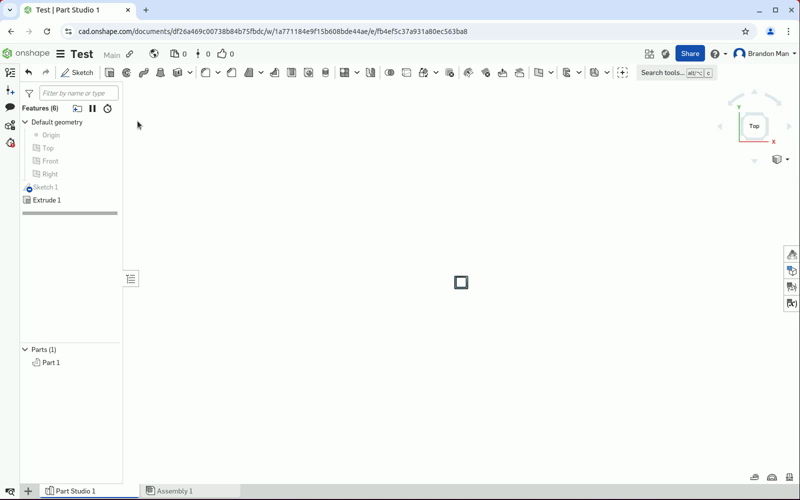
key(shift+h)
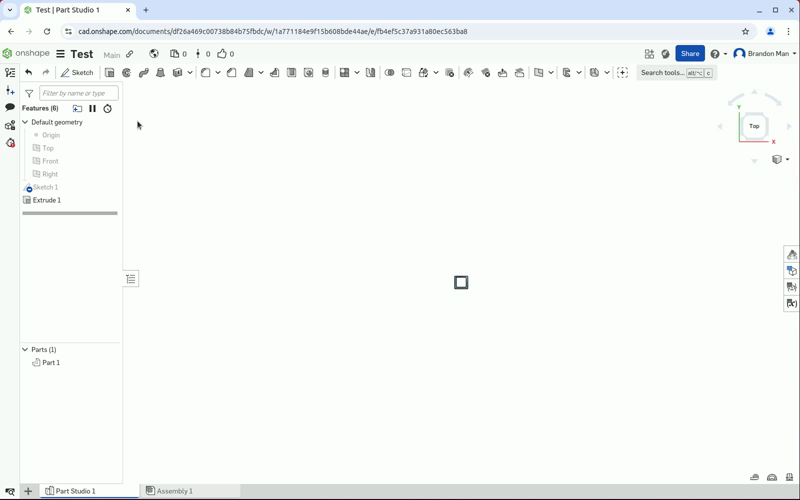
key(shift+h)
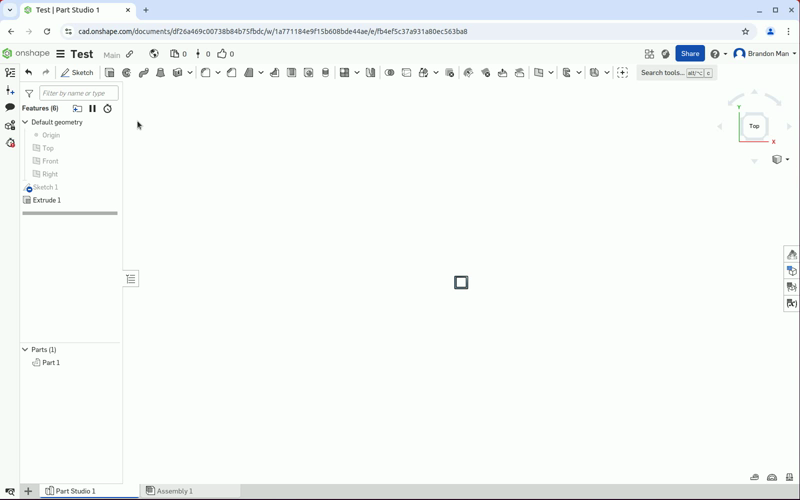
mouse_move(73, 189)
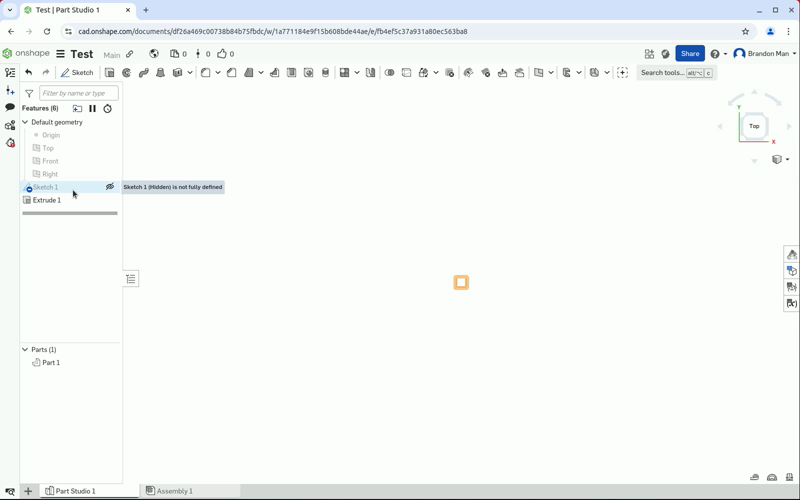
click(73, 189)
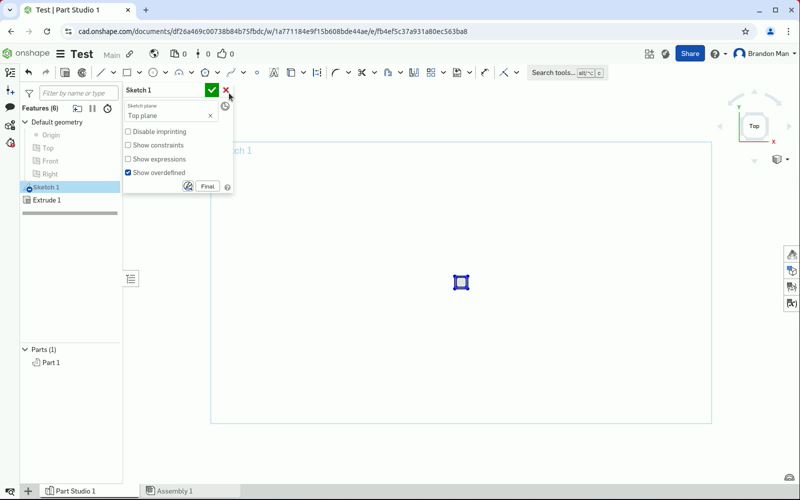
mouse_move(229, 92)
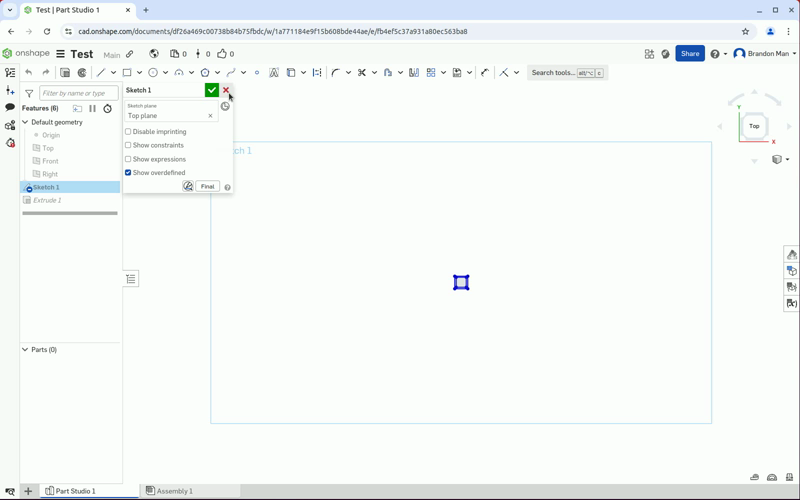
click(229, 92)
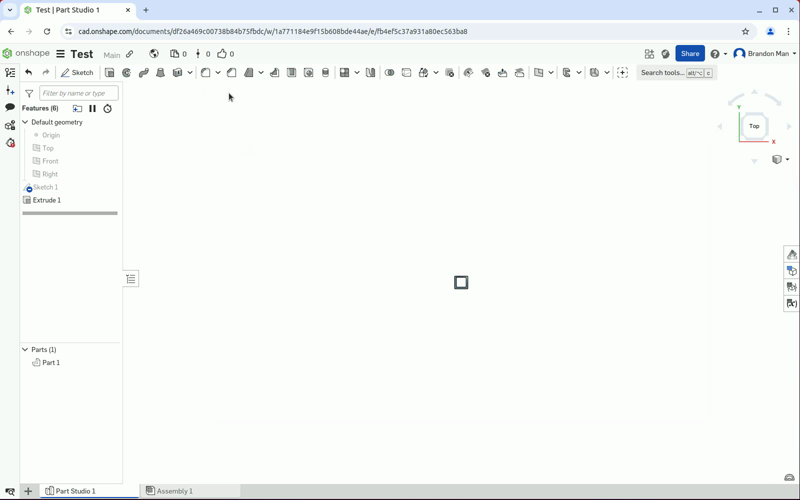
mouse_move(73, 352)
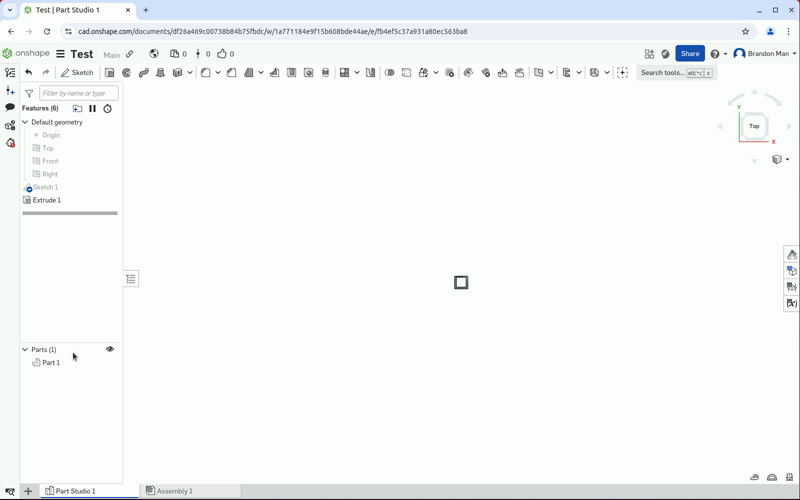
key(y)
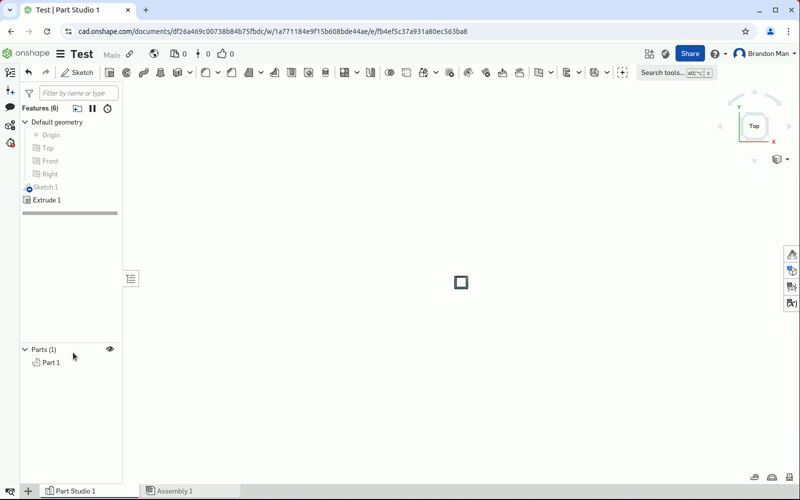
key(shift+p)
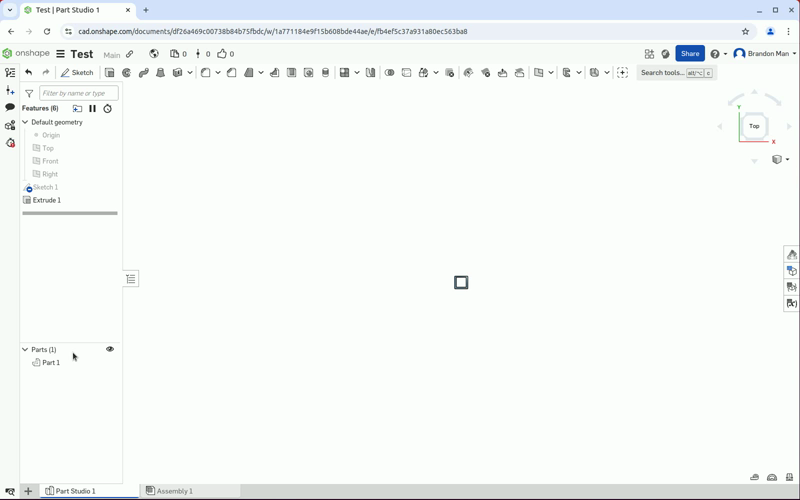
key(space)
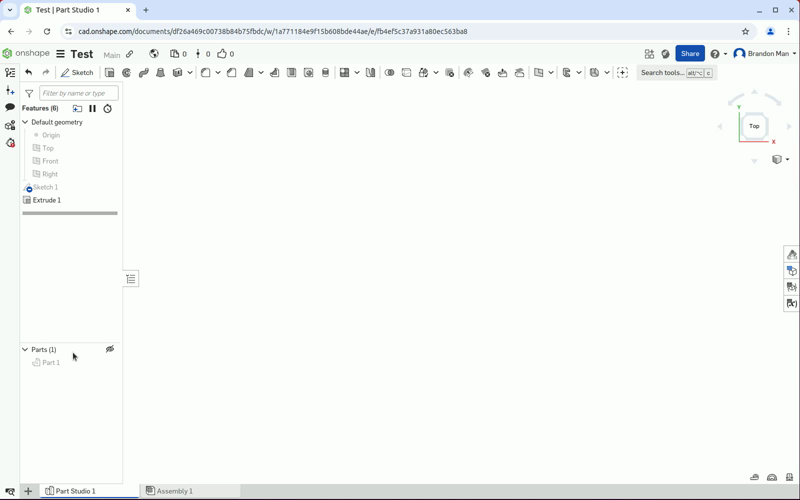
key_down(shift)
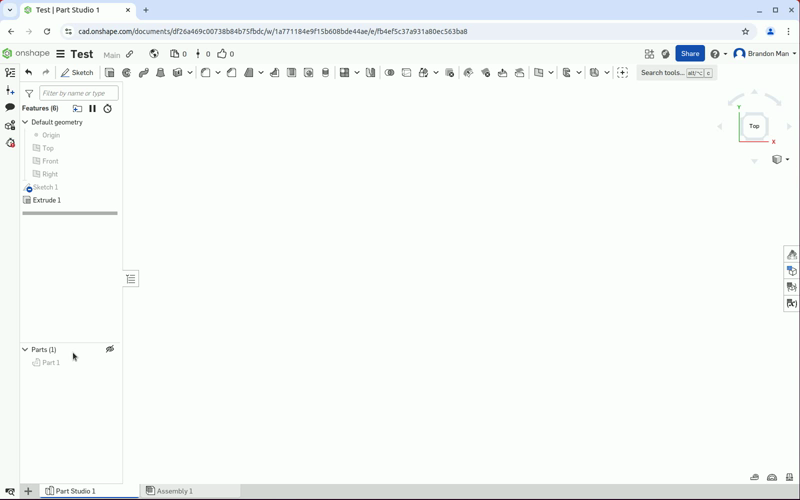
key(up)
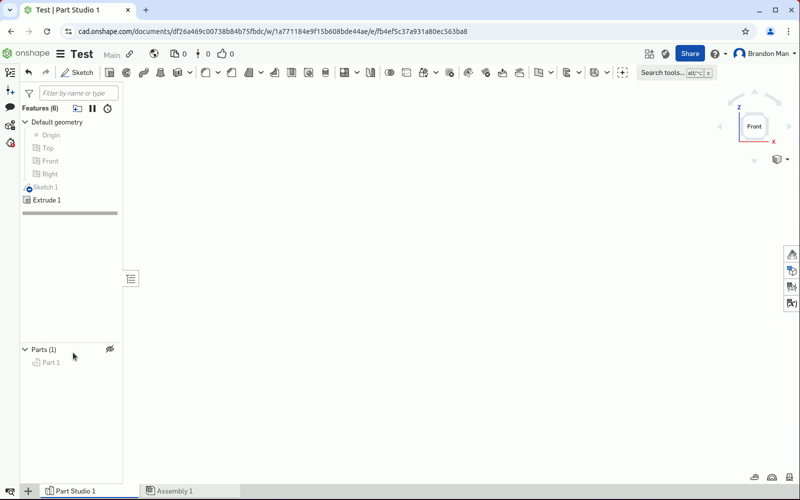
key_up(shift)
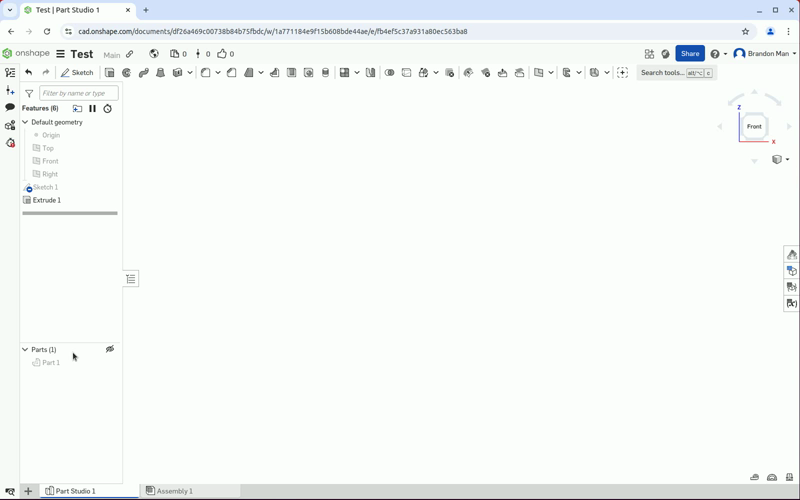
mouse_move(73, 352)
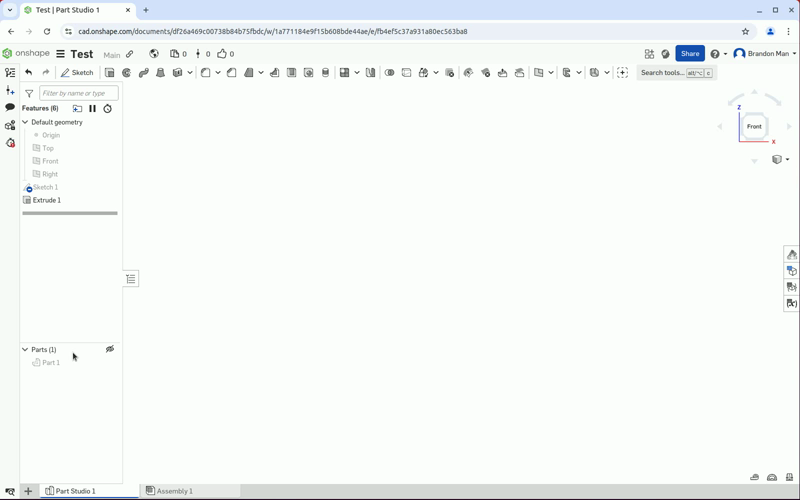
key(shift+y)
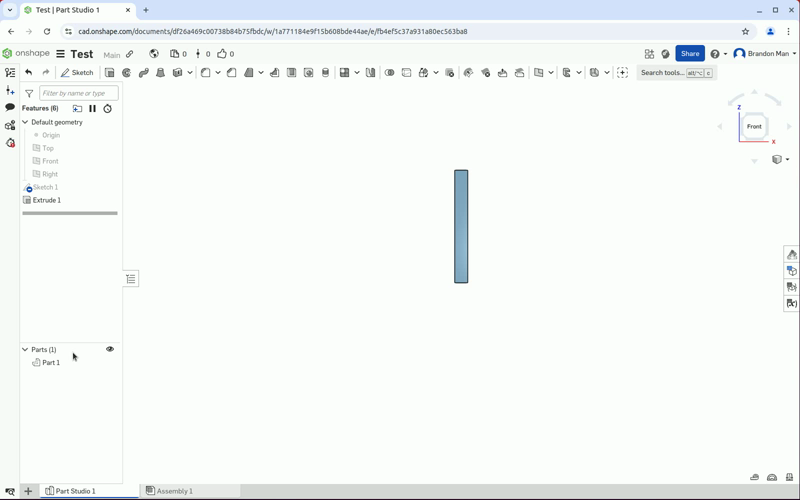
mouse_move(541, 75)
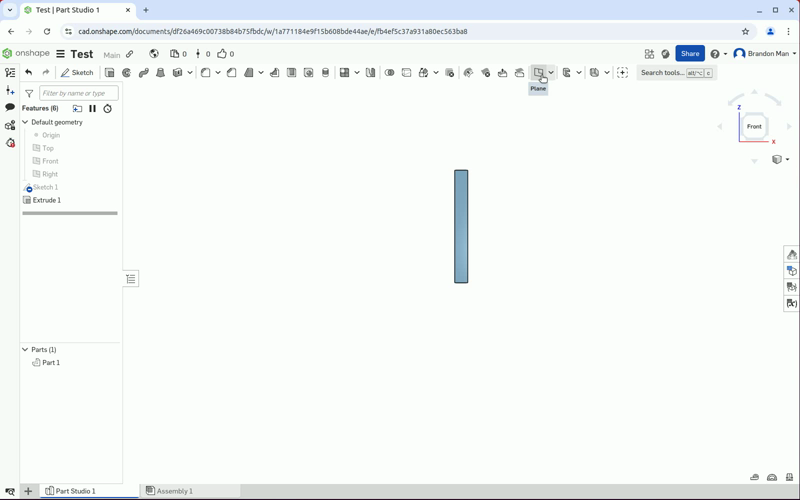
click(541, 75)
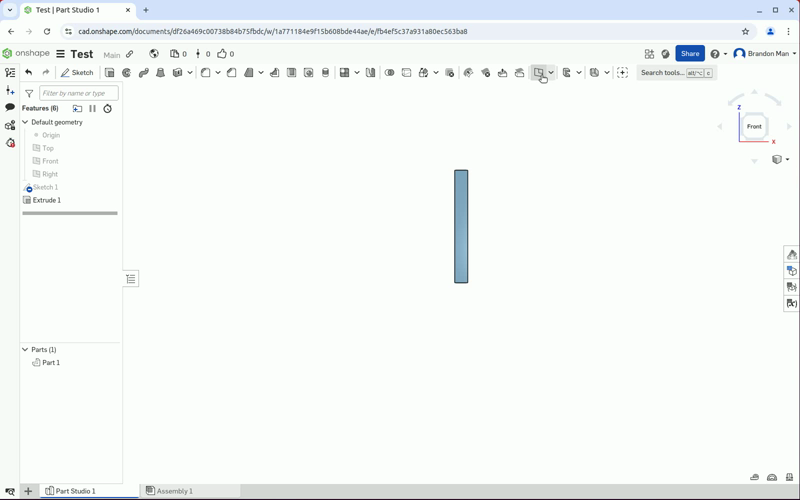
mouse_move(73, 163)
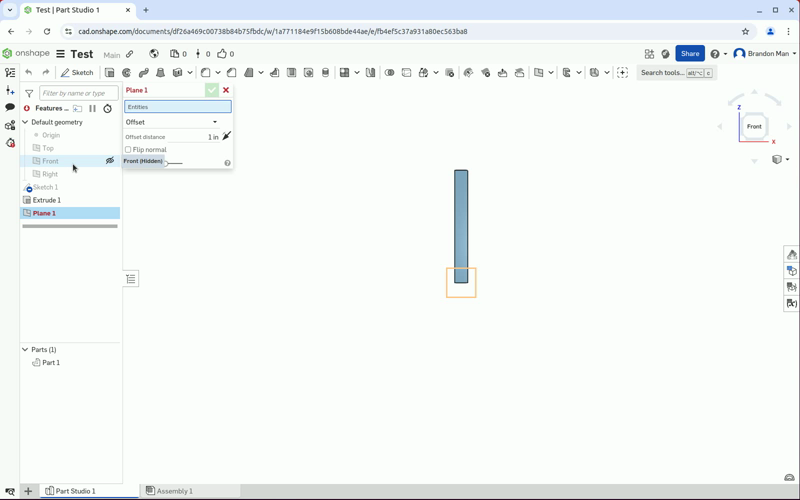
click(73, 163)
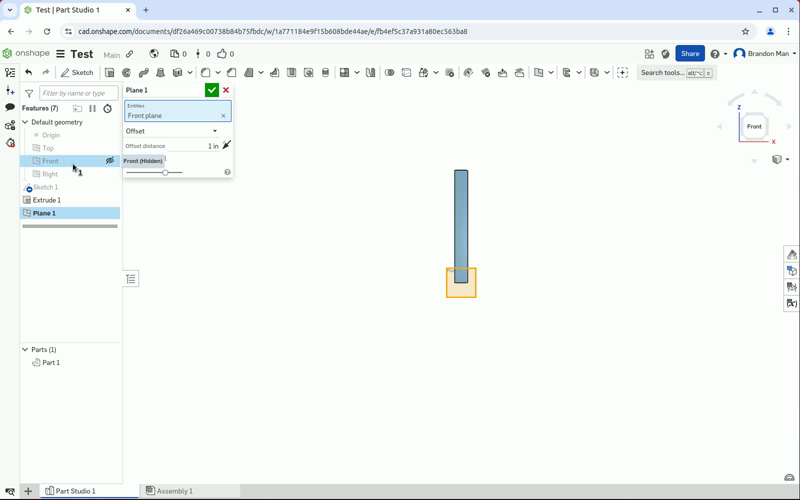
key(tab, 2)
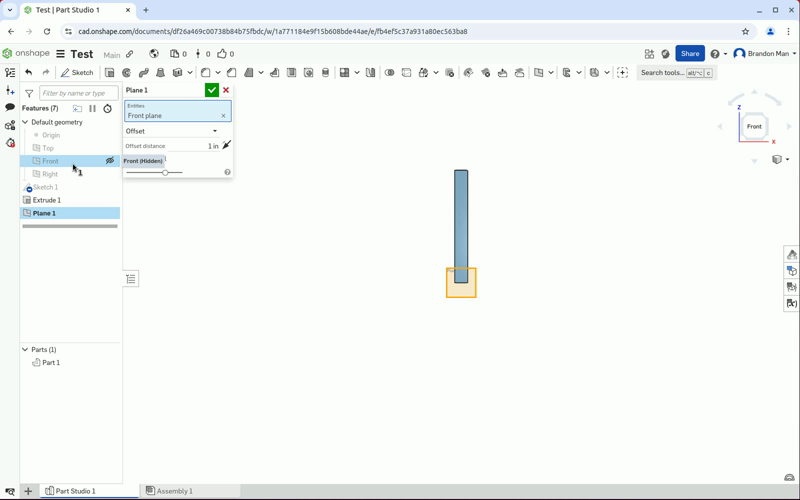
text(1.202)
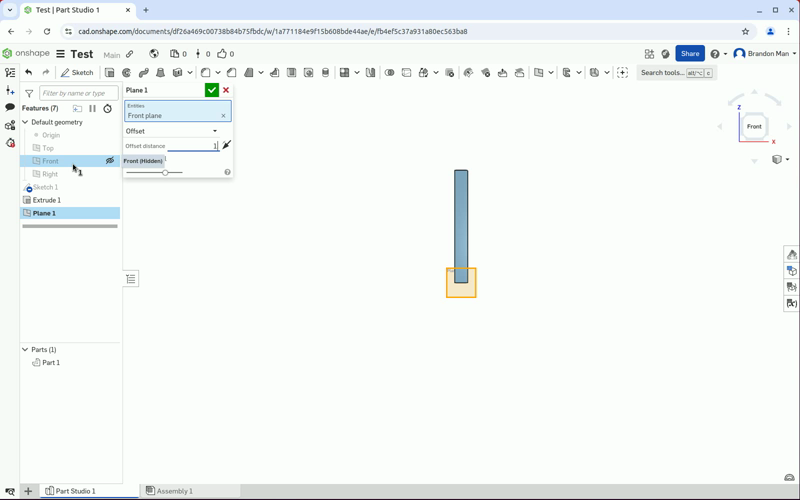
key(enter, 2)
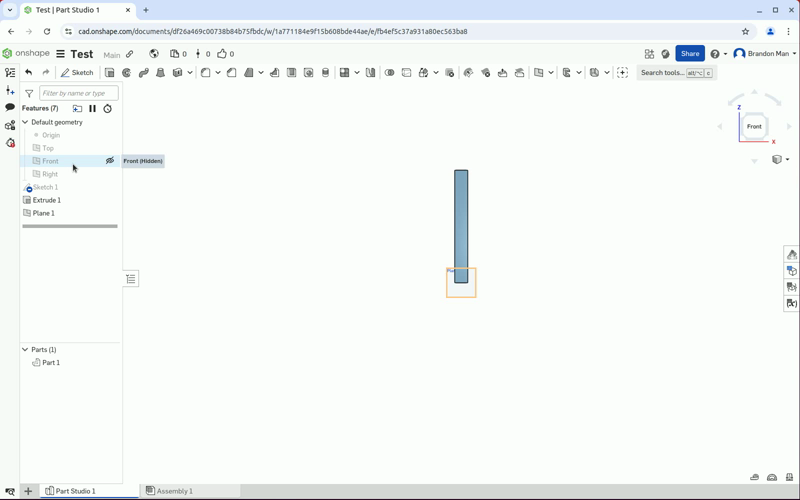
key(shift+s)
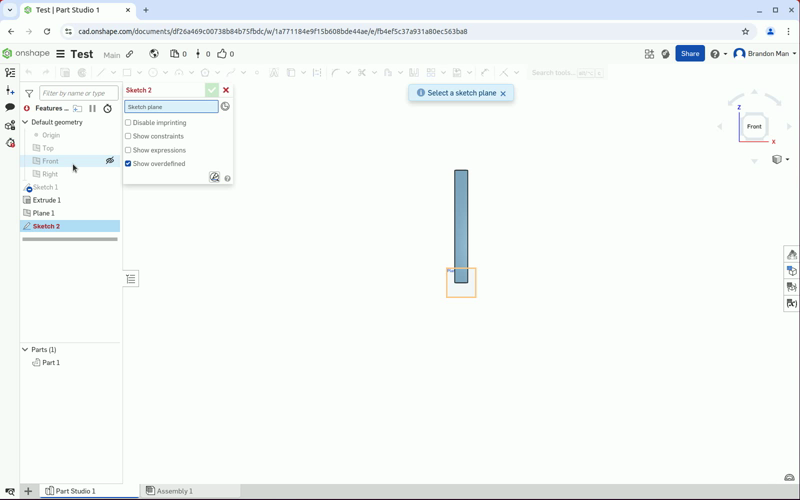
mouse_move(73, 215)
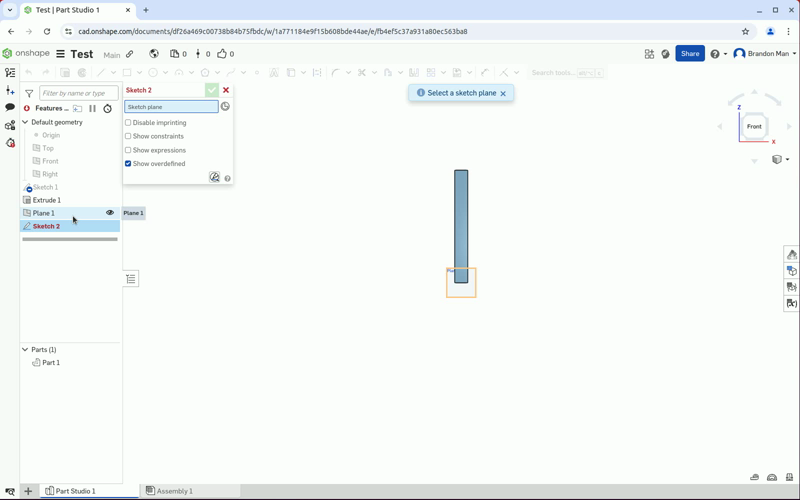
click(73, 215)
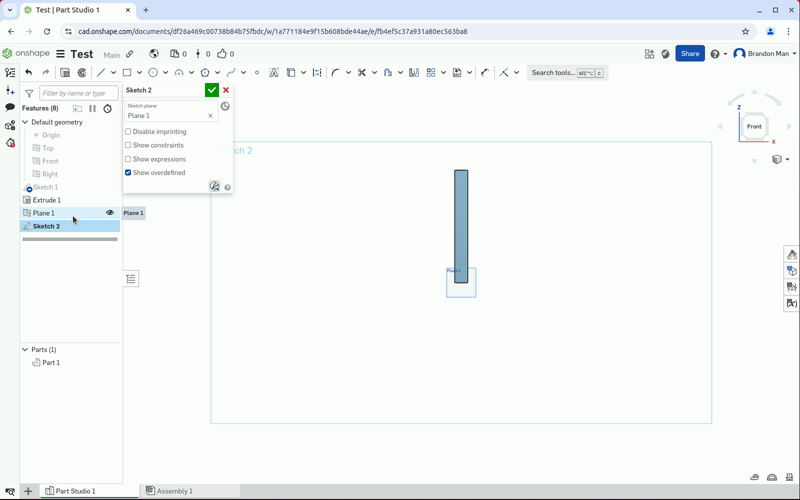
mouse_move(73, 352)
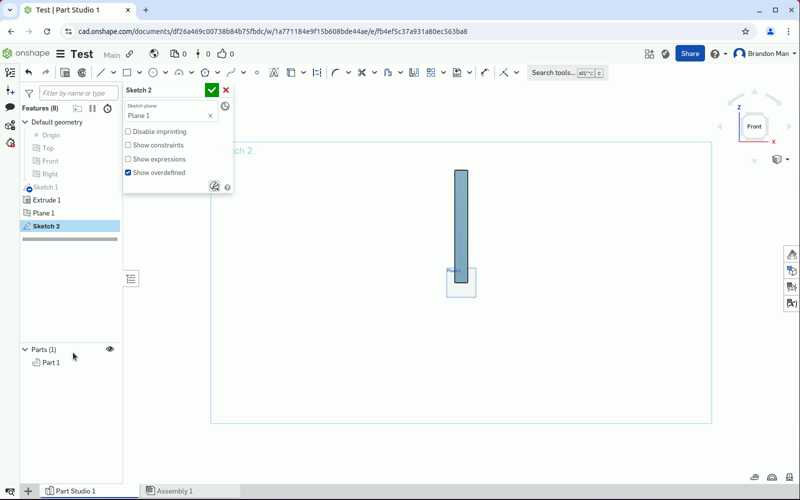
key(y)
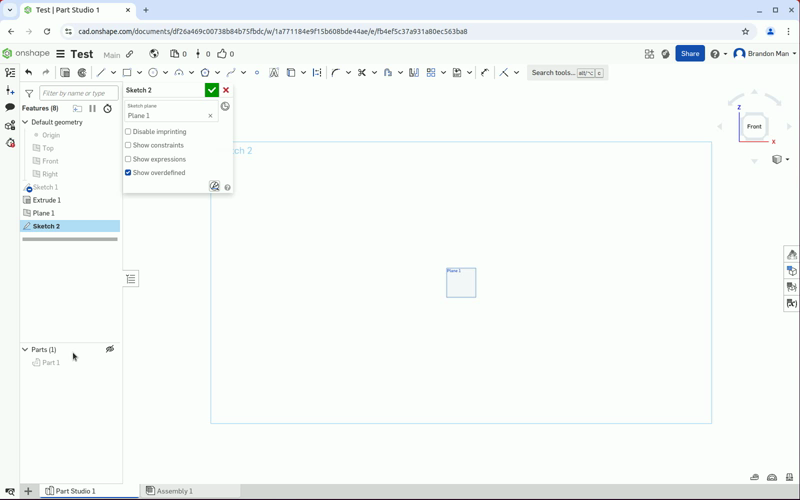
key(l)
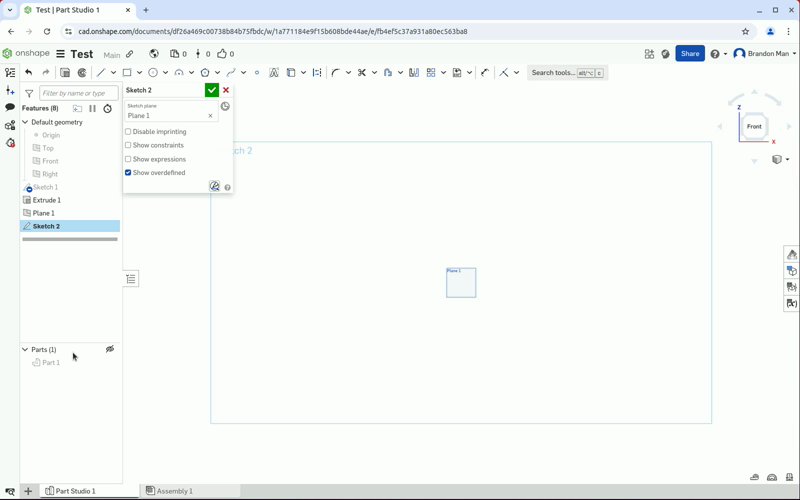
key_down(shift)
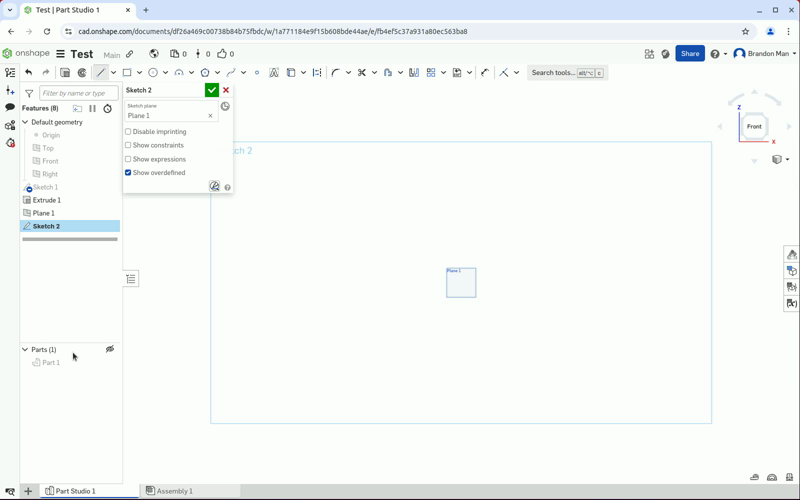
mouse_move(457, 282)
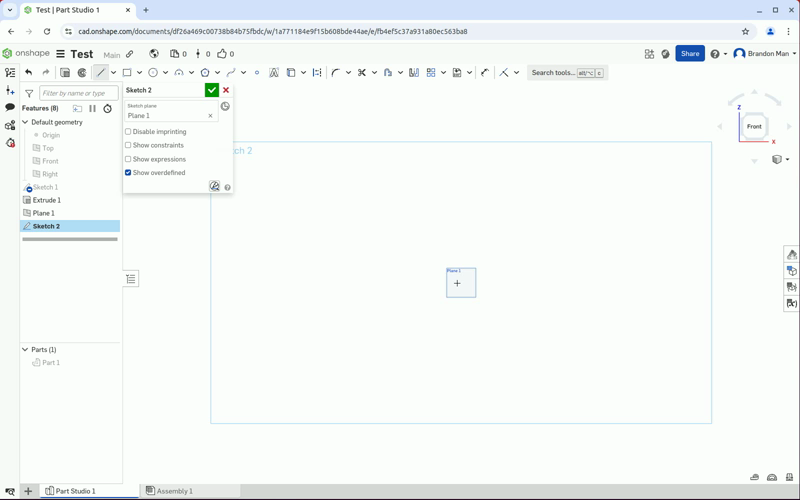
click(457, 282)
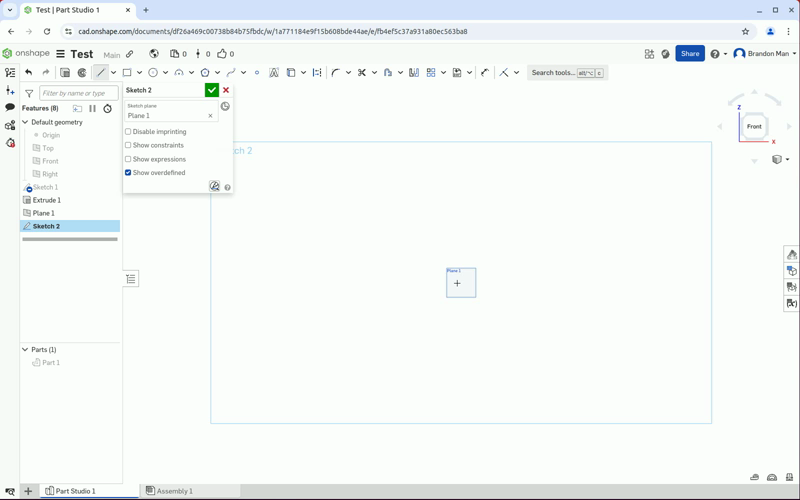
key_up(shift)
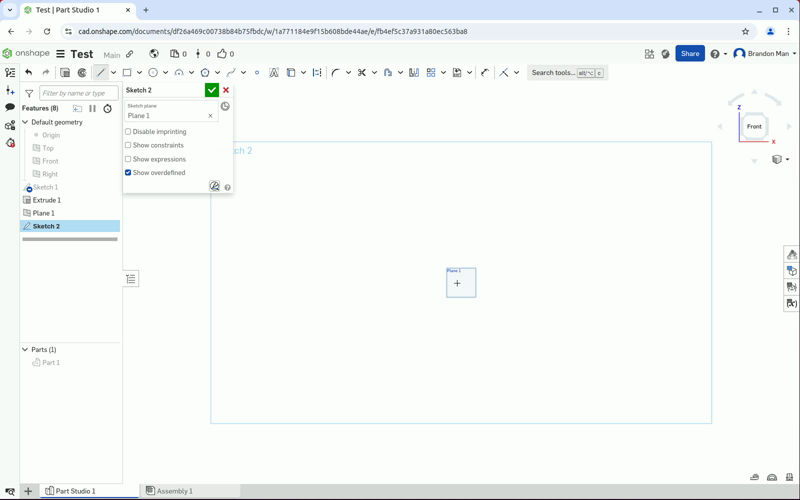
key_down(shift)
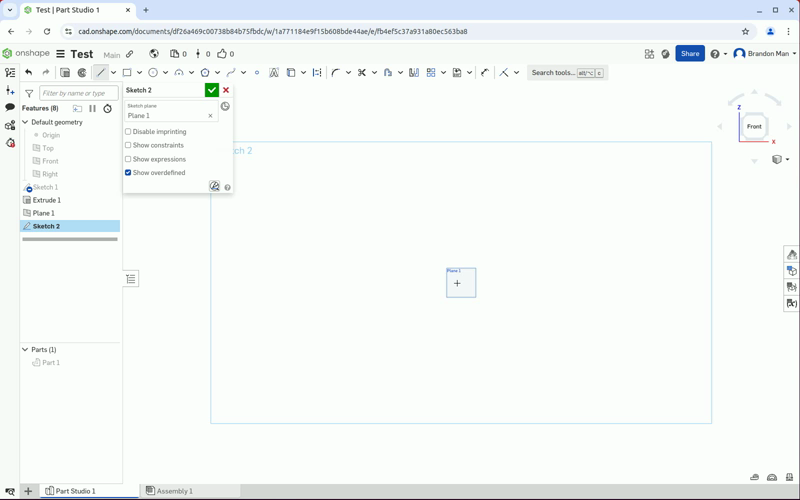
mouse_move(487, 282)
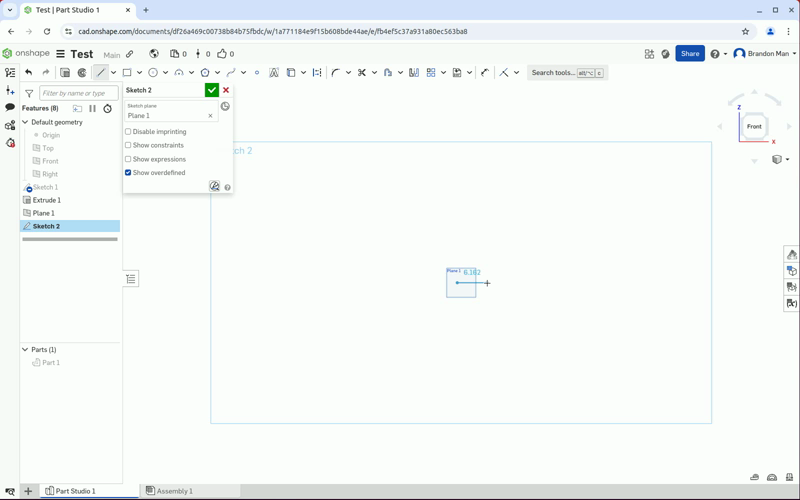
mouse_move(467, 282)
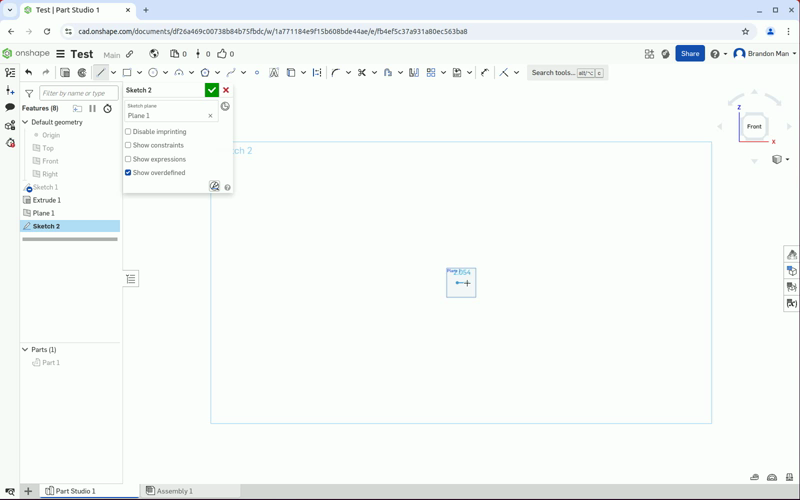
click(467, 282)
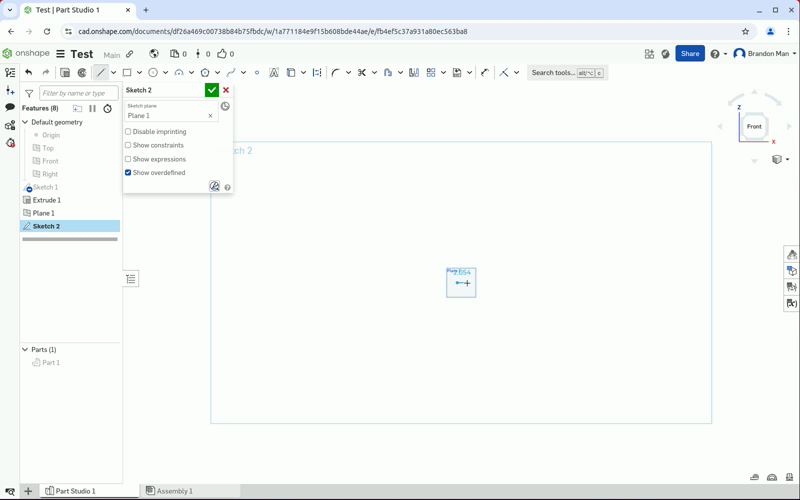
key_up(shift)
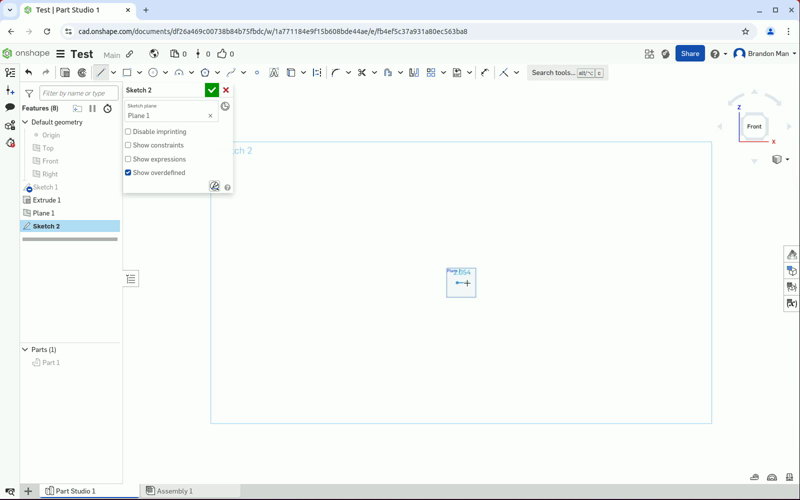
key_down(shift)
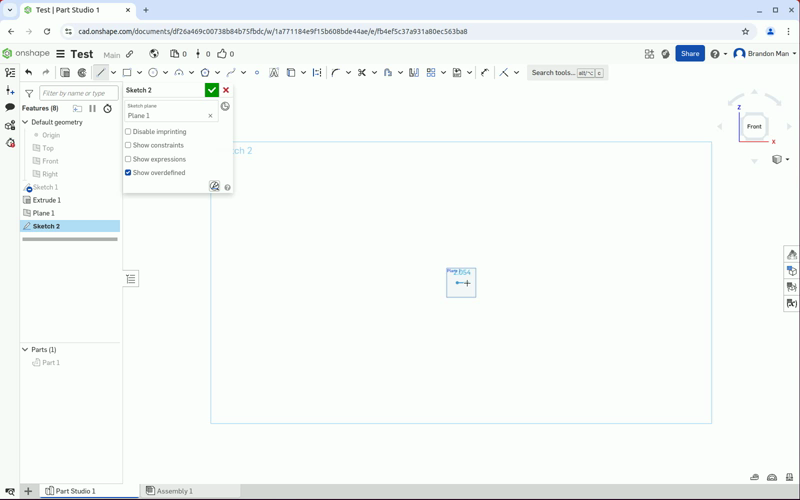
mouse_move(497, 282)
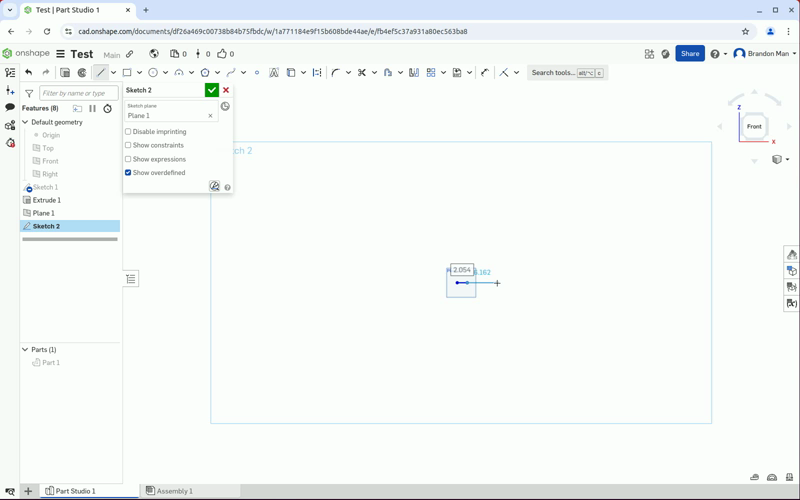
mouse_move(467, 244)
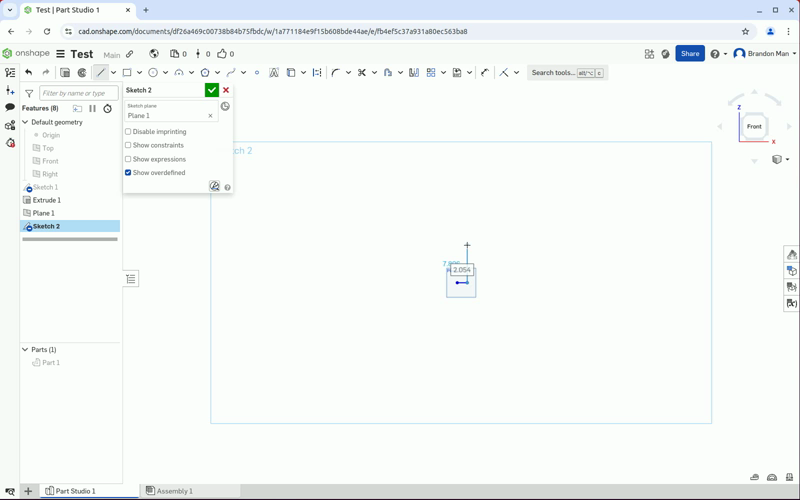
click(467, 244)
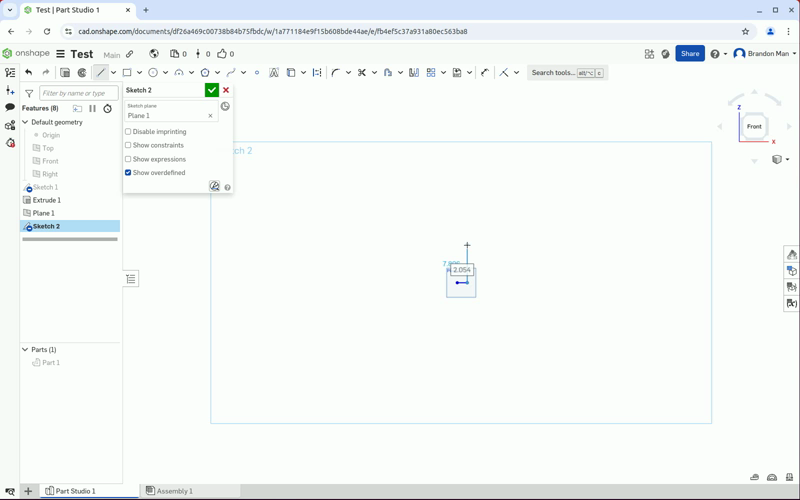
key_up(shift)
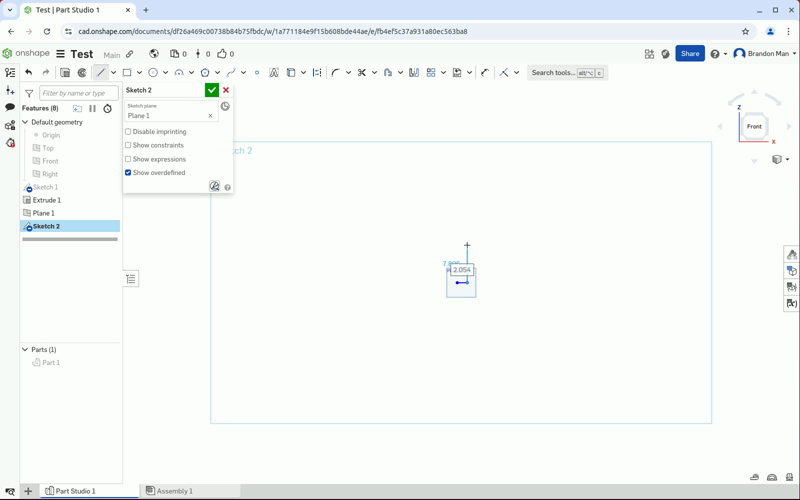
key_down(shift)
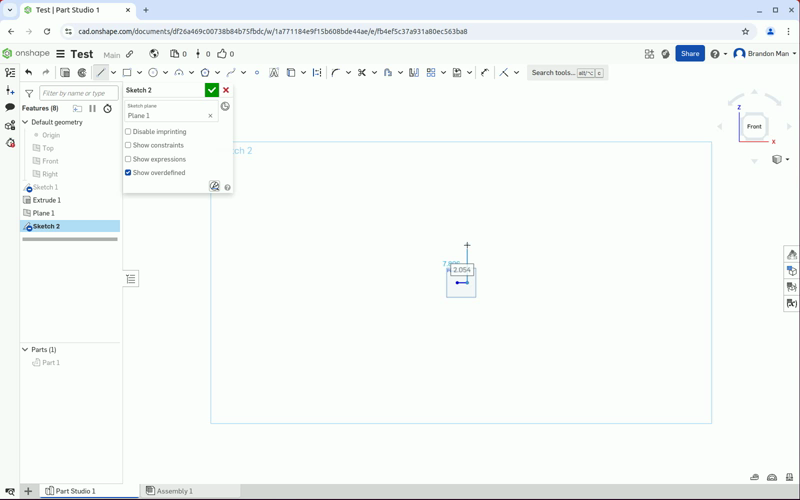
mouse_move(497, 244)
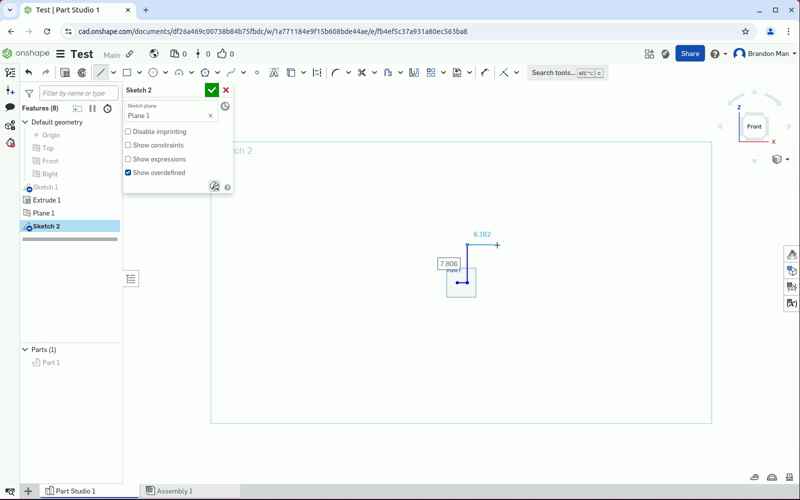
mouse_move(457, 244)
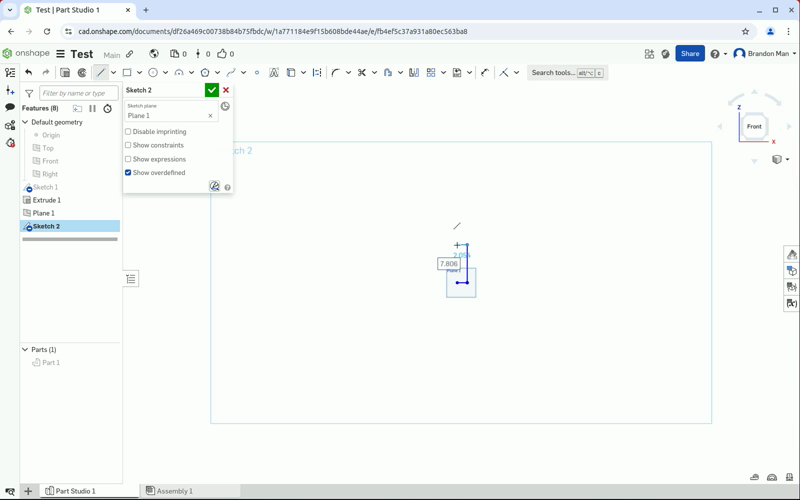
click(457, 244)
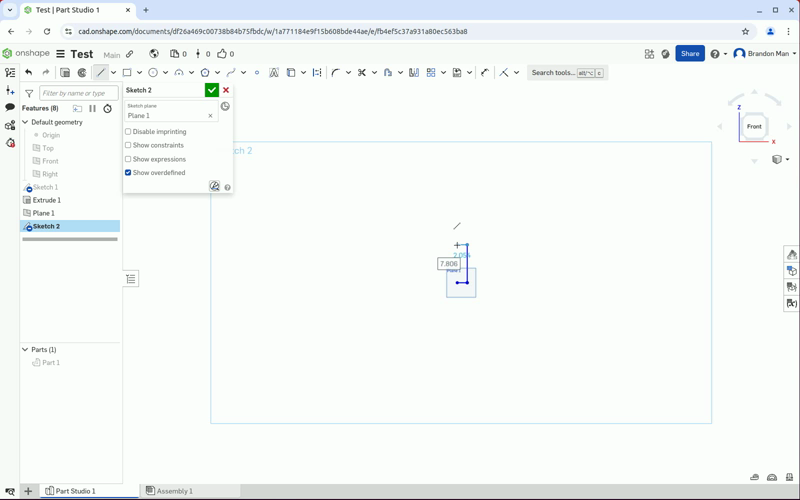
key_up(shift)
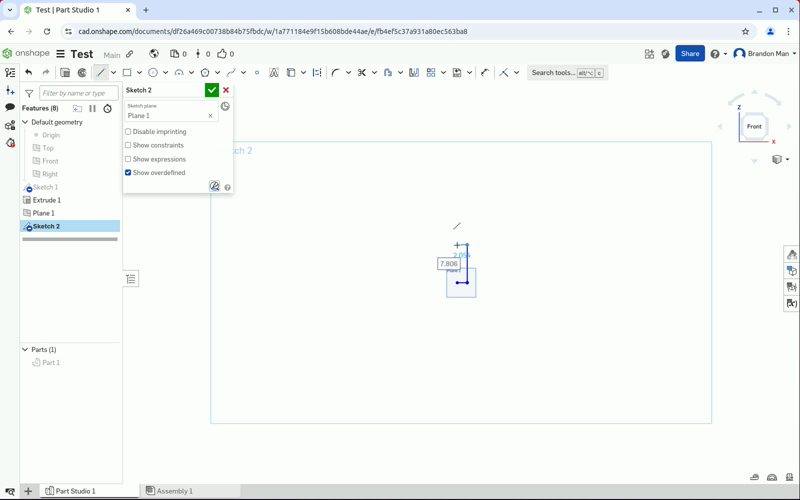
mouse_move(487, 244)
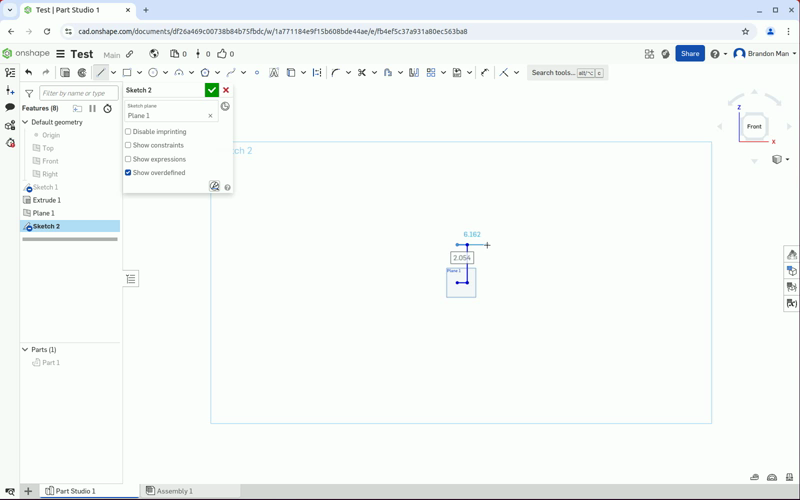
key_down(shift)
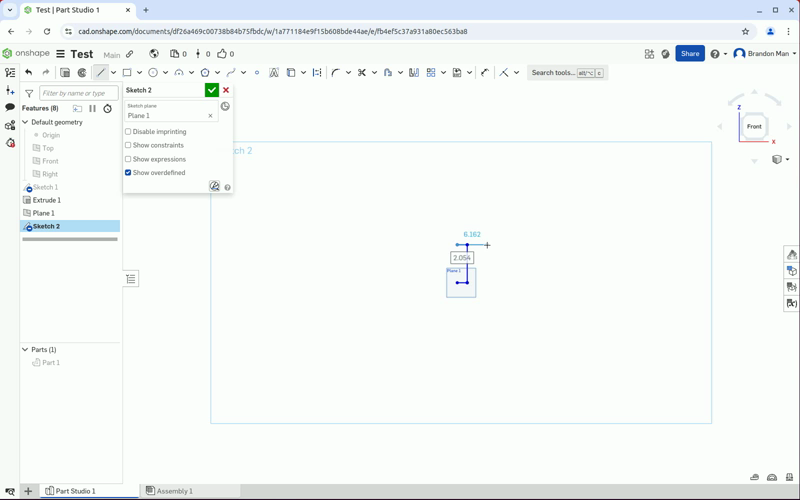
mouse_move(457, 282)
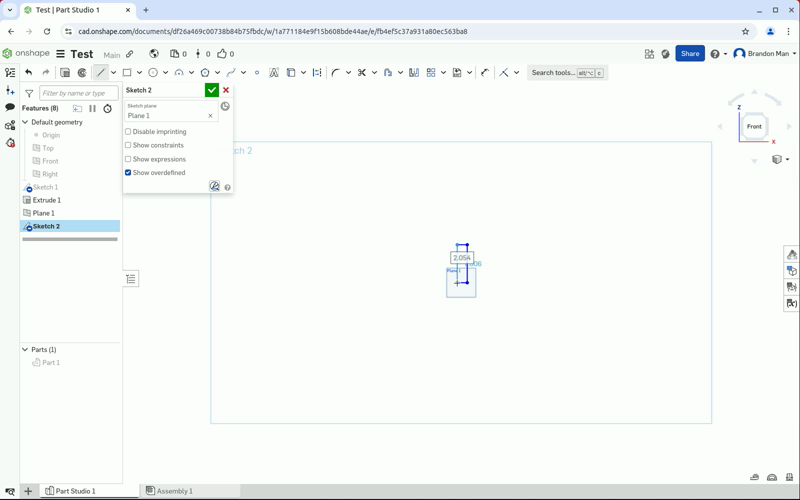
key_up(shift)
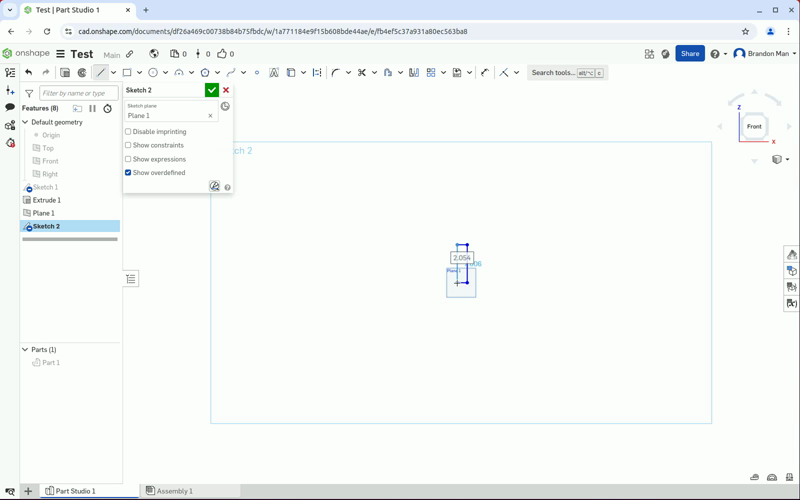
click(457, 282)
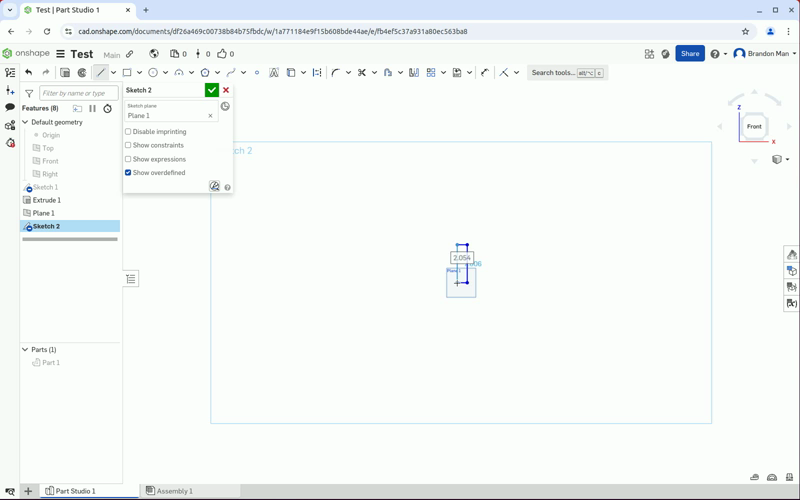
key(esc)
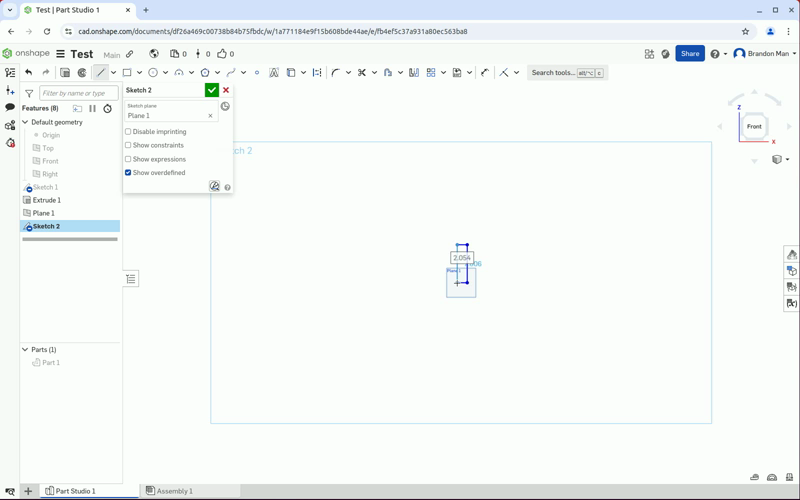
mouse_move(465, 245)
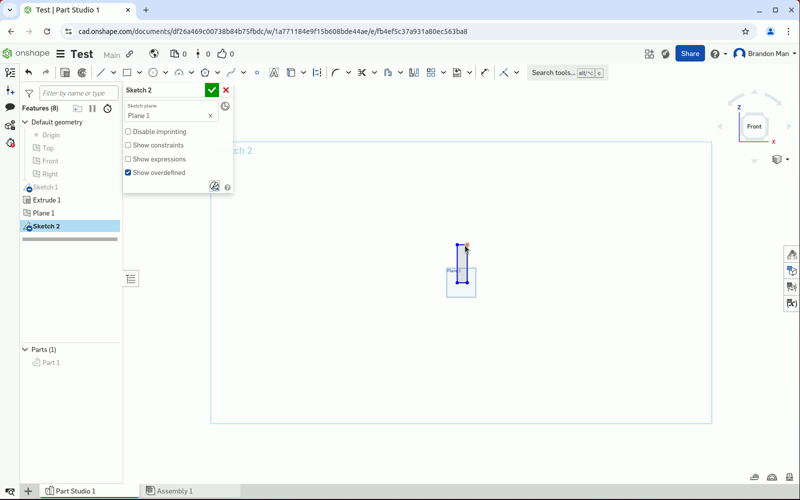
scroll(6)
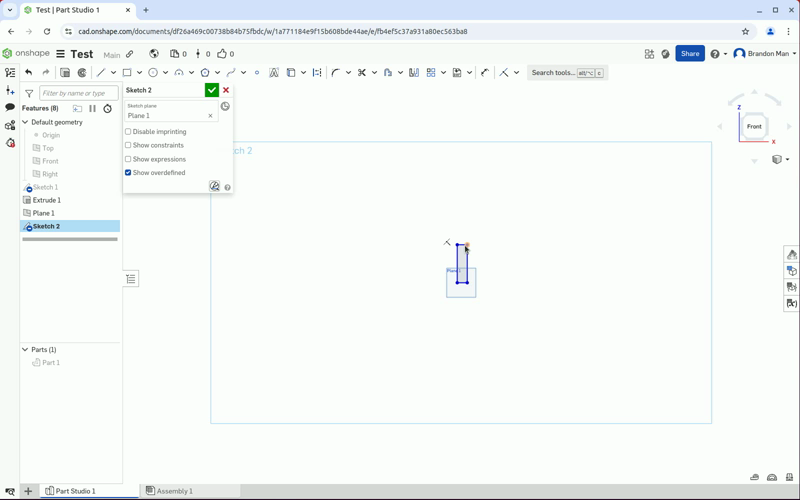
scroll(6)
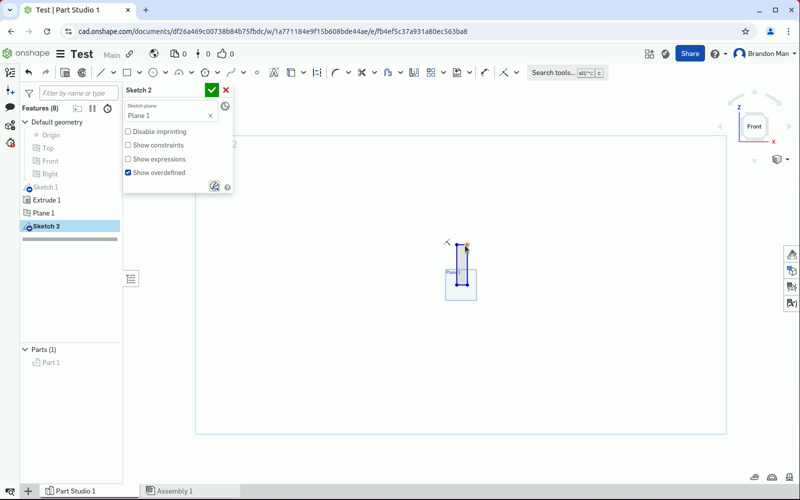
scroll(6)
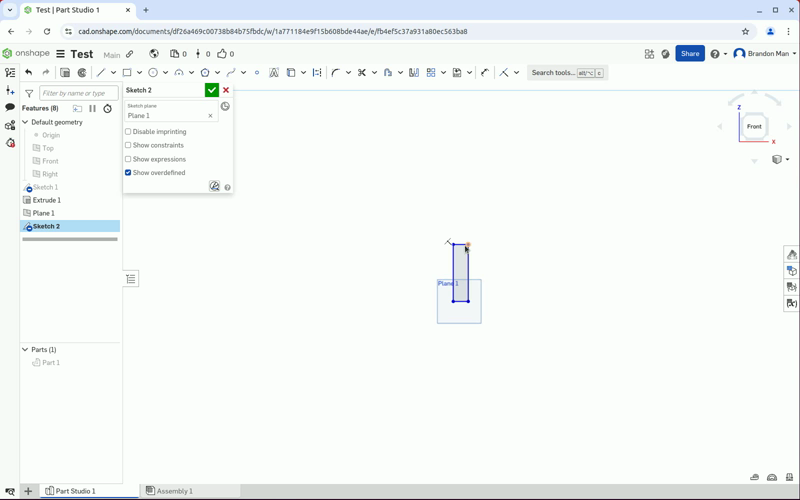
scroll(6)
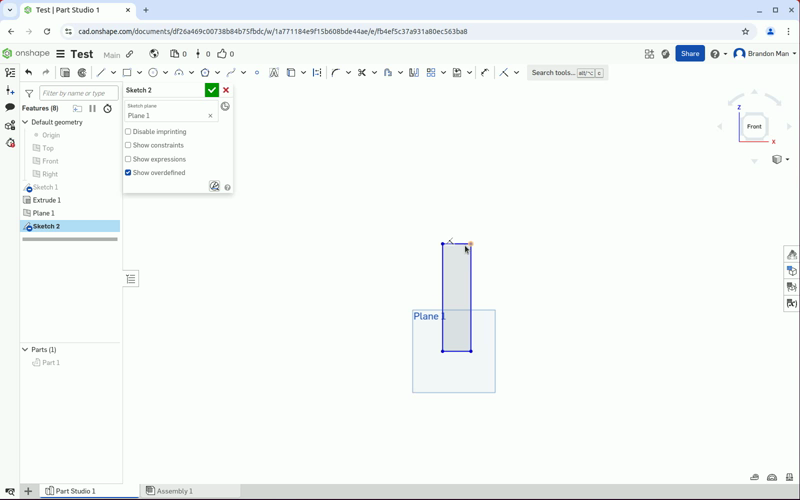
scroll(6)
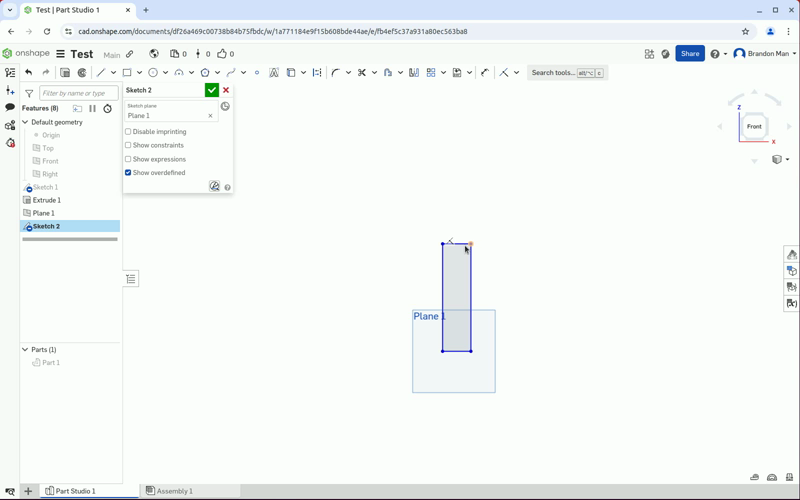
scroll(6)
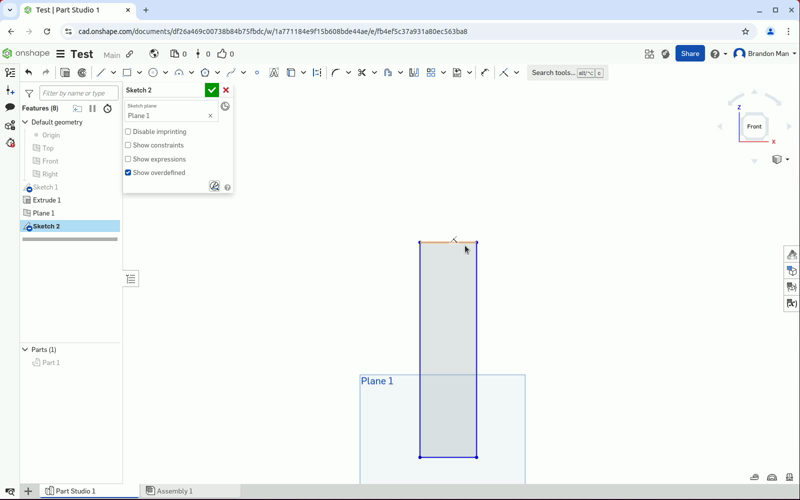
scroll(6)
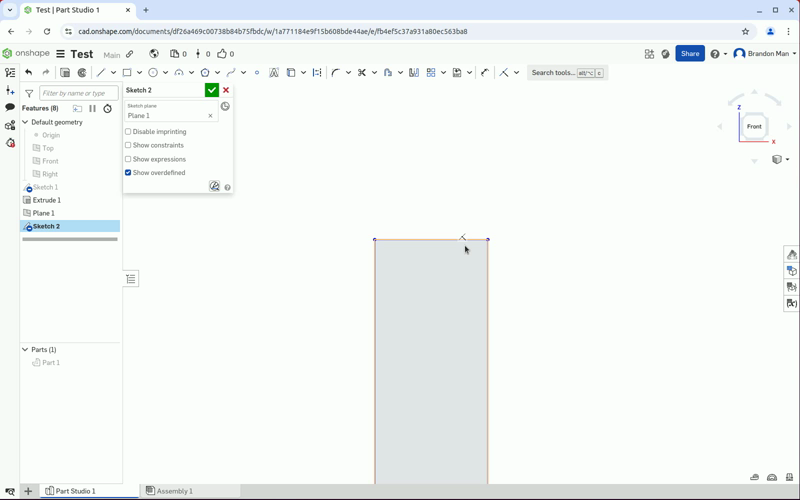
click(465, 245)
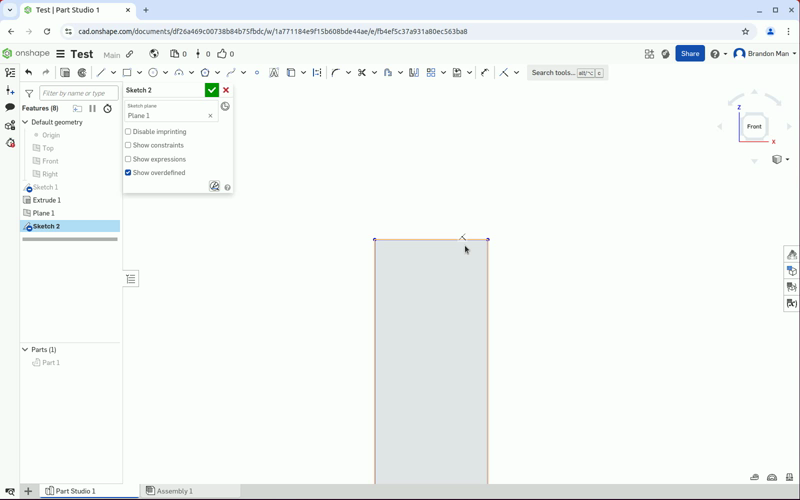
scroll(-6)
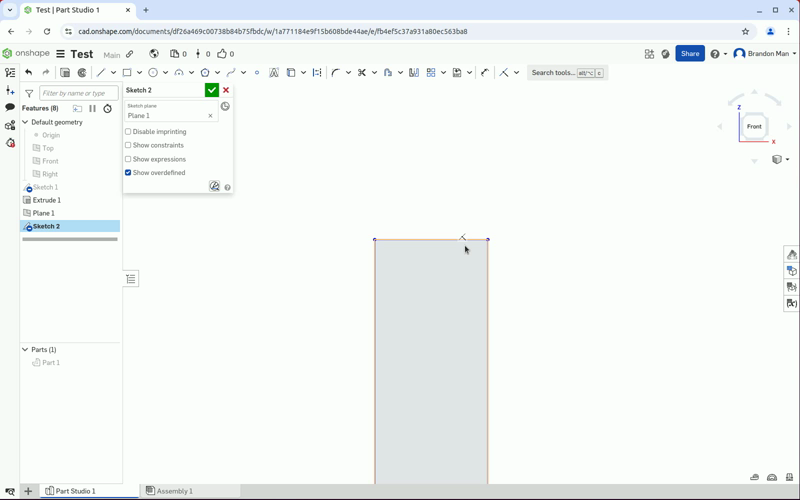
scroll(-6)
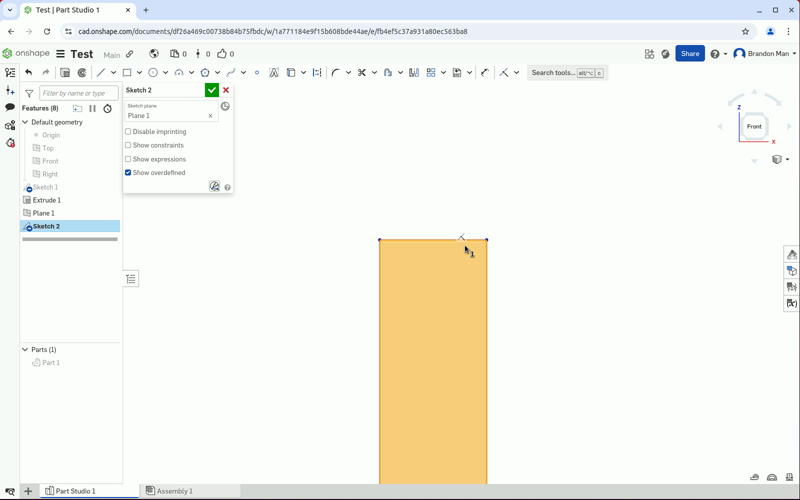
scroll(-6)
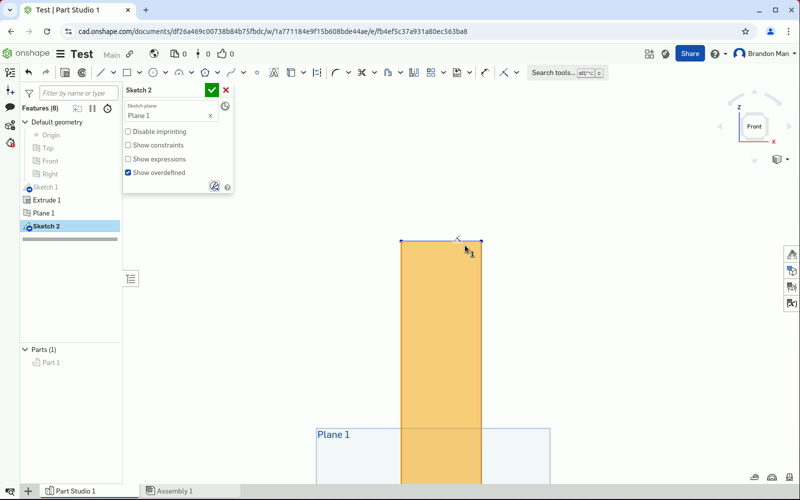
scroll(-6)
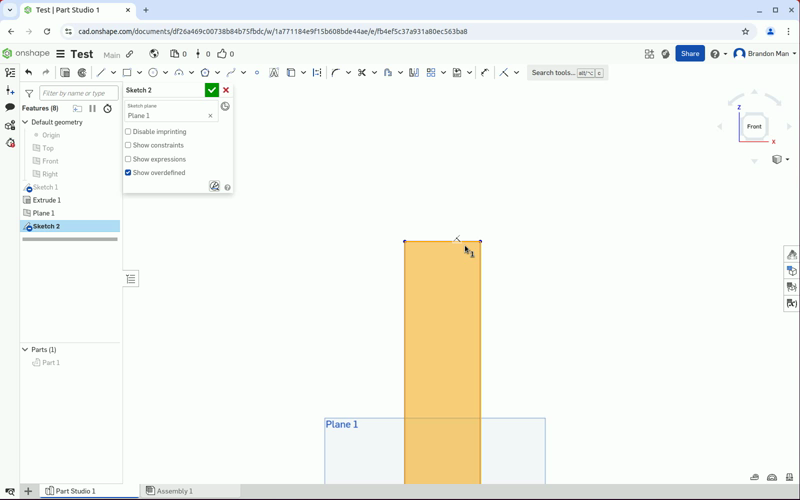
scroll(-6)
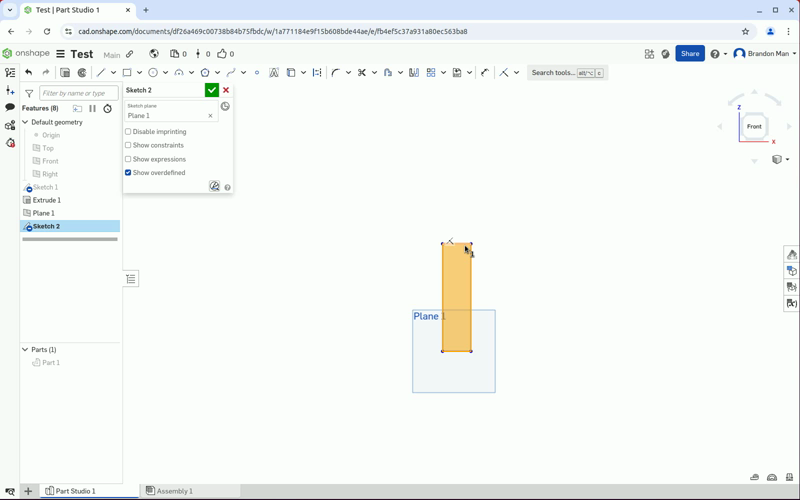
scroll(-6)
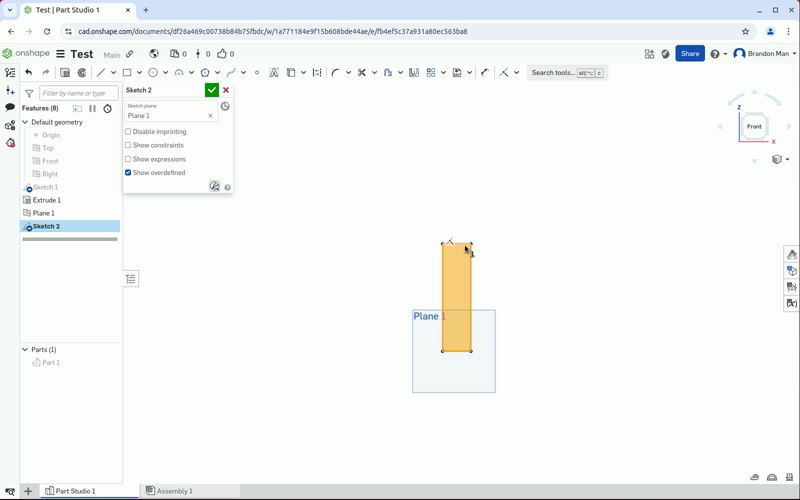
scroll(-6)
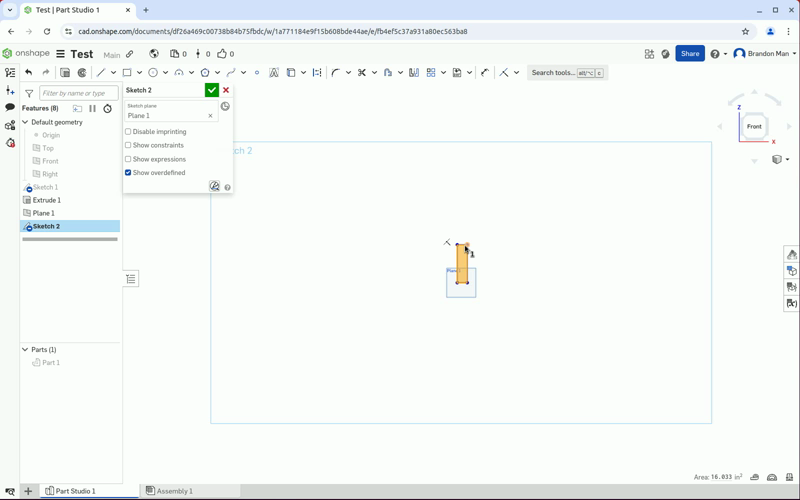
mouse_move(73, 352)
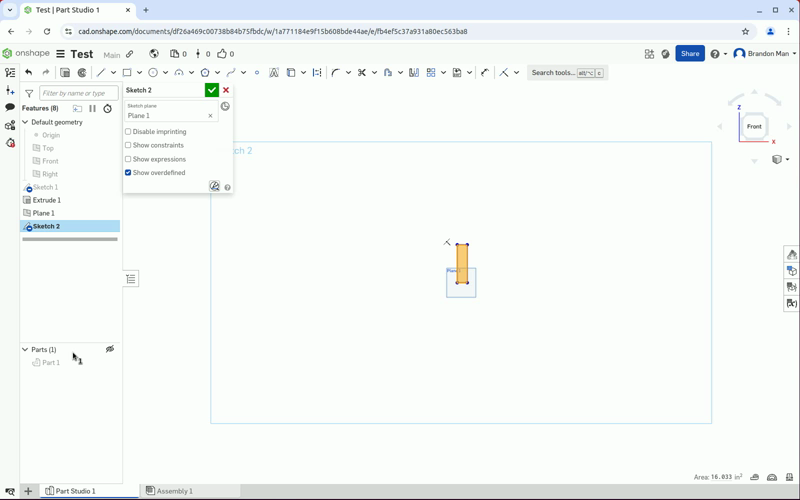
key(shift+y)
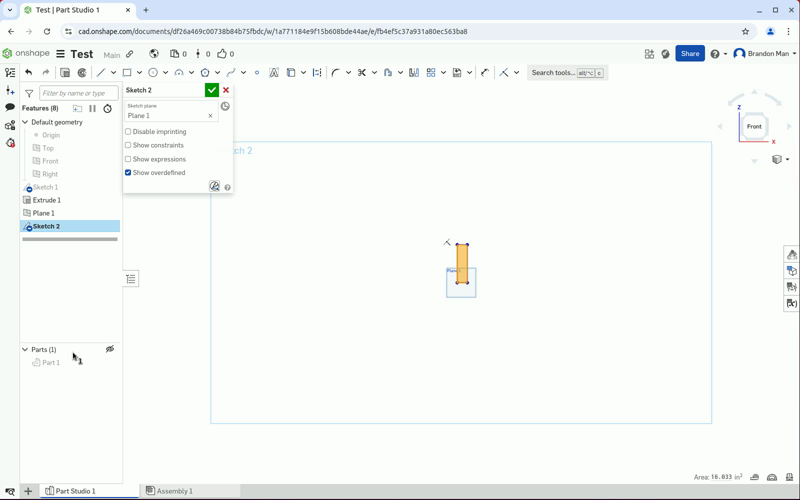
key(shift+e)
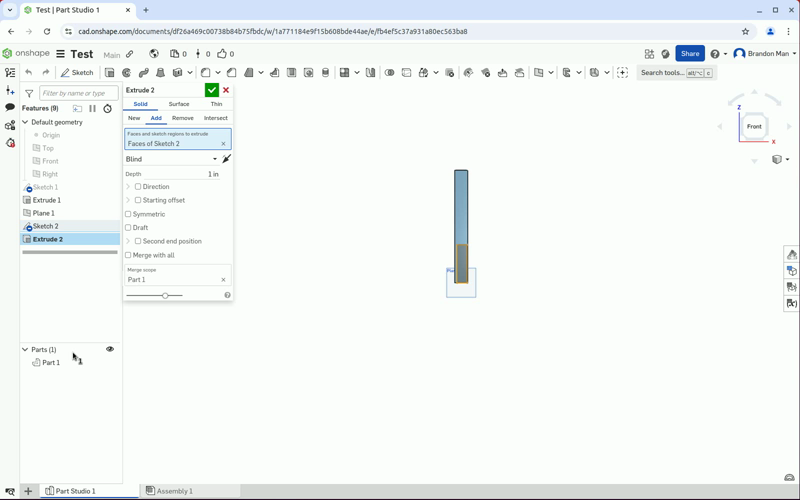
mouse_move(143, 106)
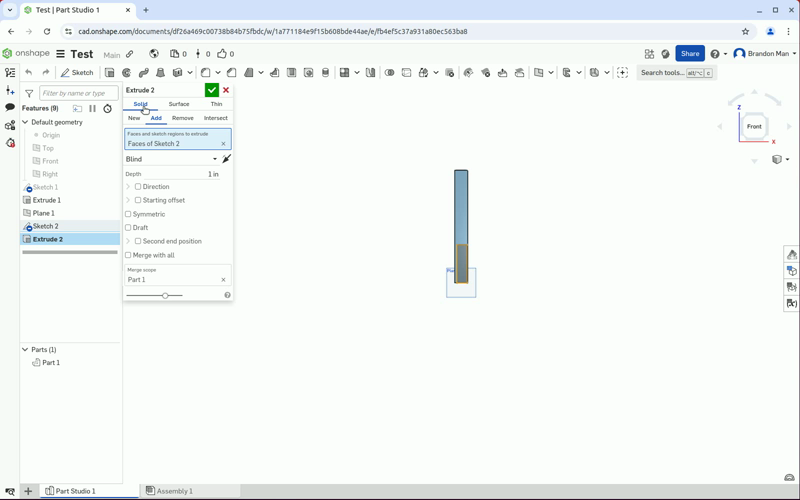
click(143, 106)
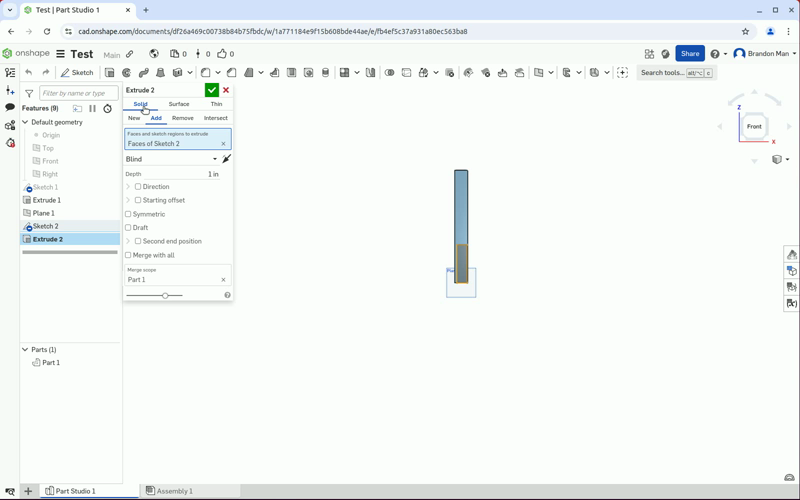
mouse_move(186, 120)
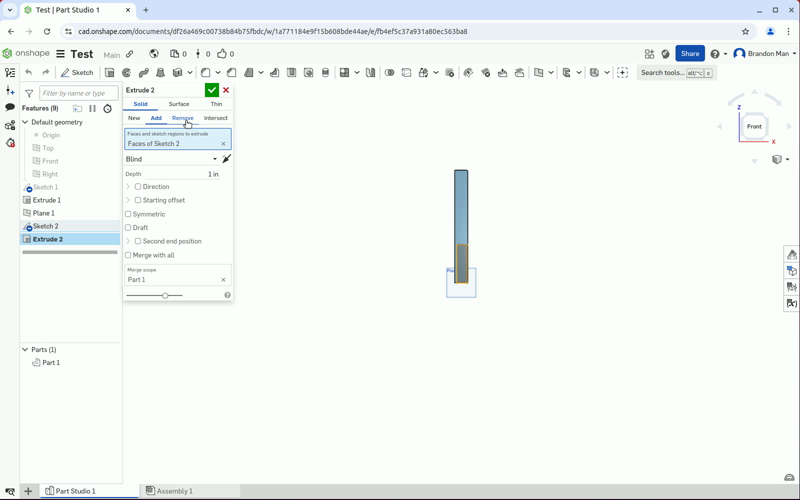
click(186, 120)
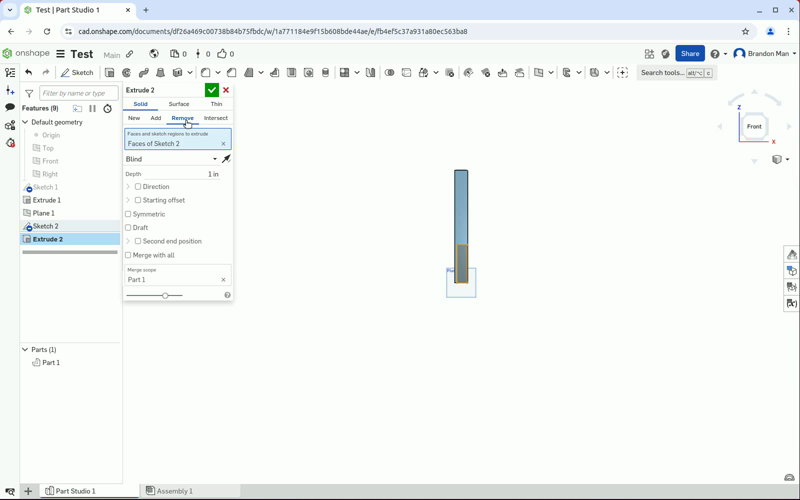
key(tab, 4)
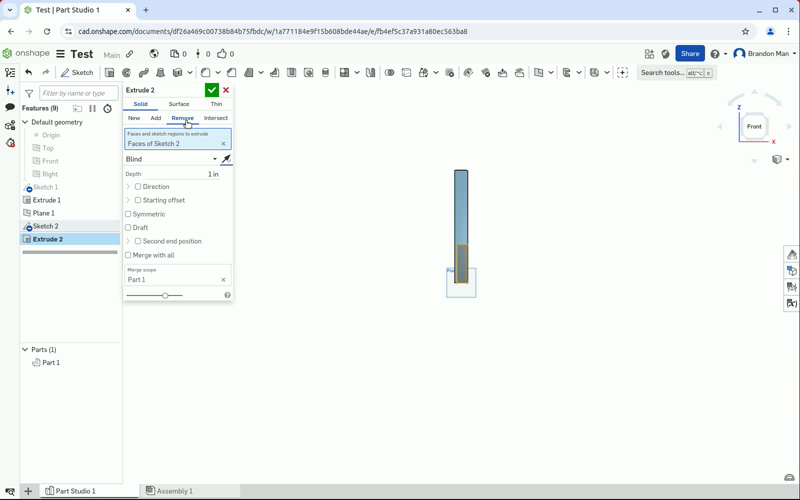
text(1.926)
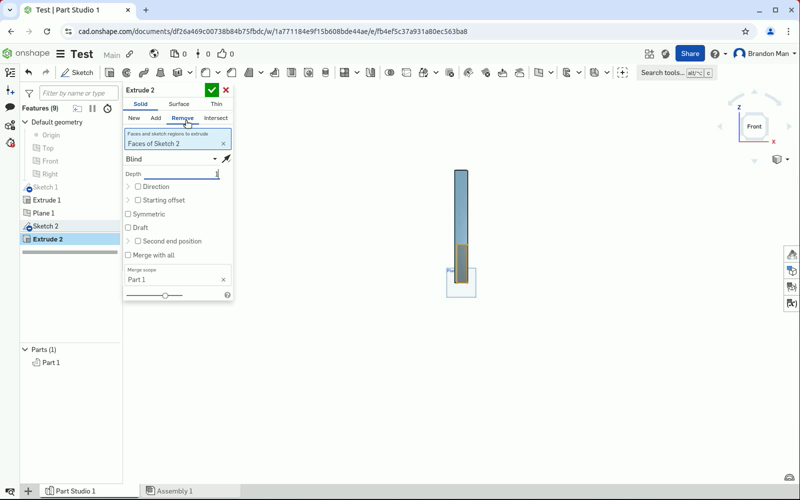
key(tab, 6)
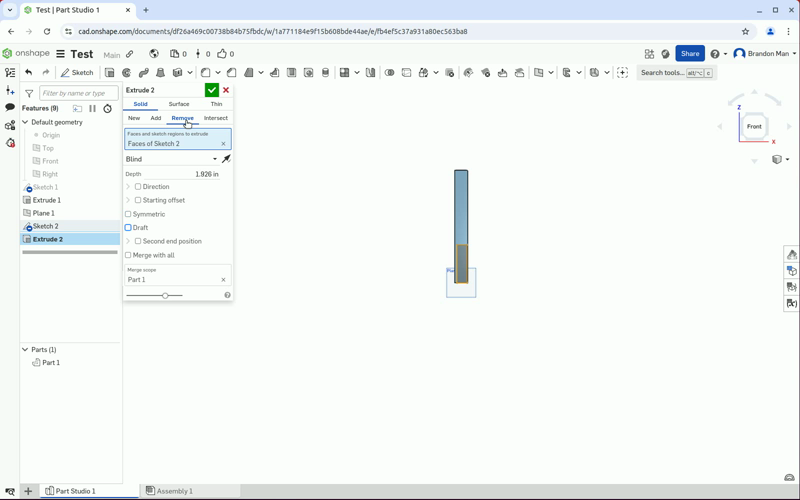
key(space)
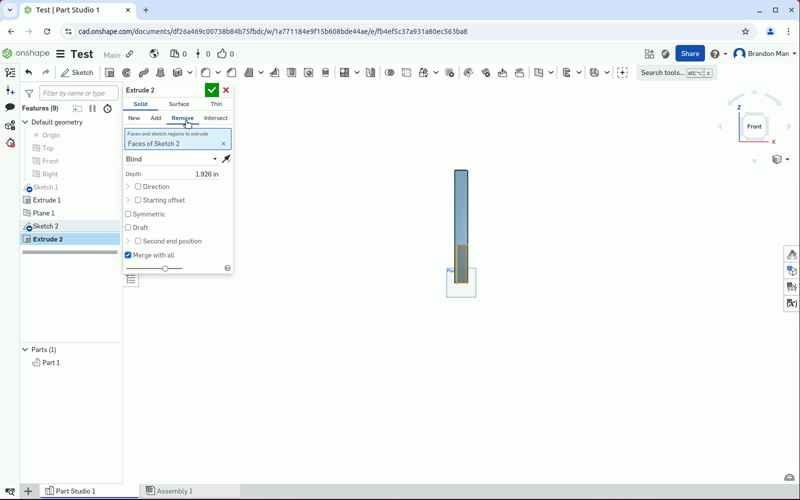
key(enter)
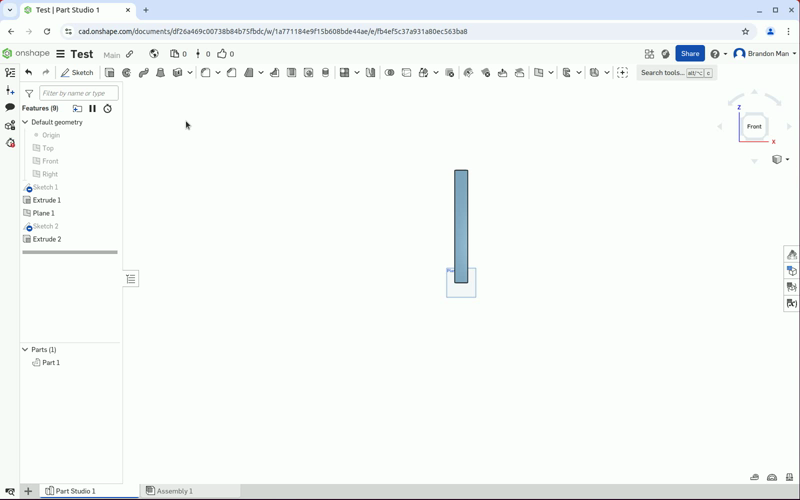
key(shift+h)
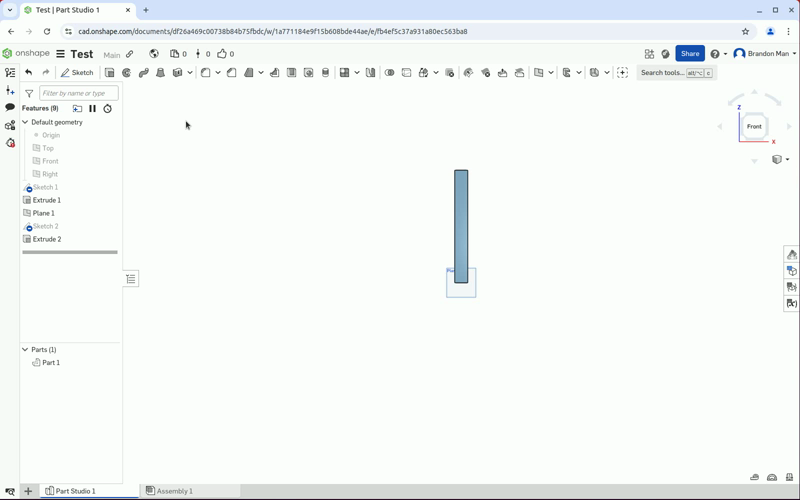
key(shift+h)
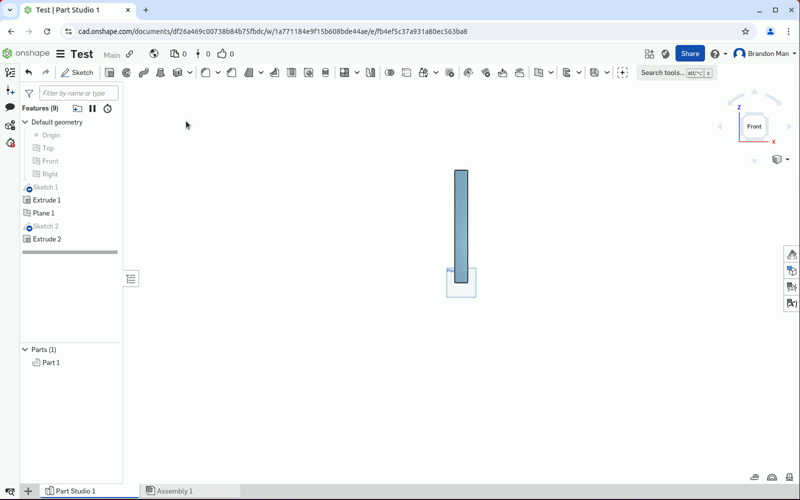
key(shift+7)
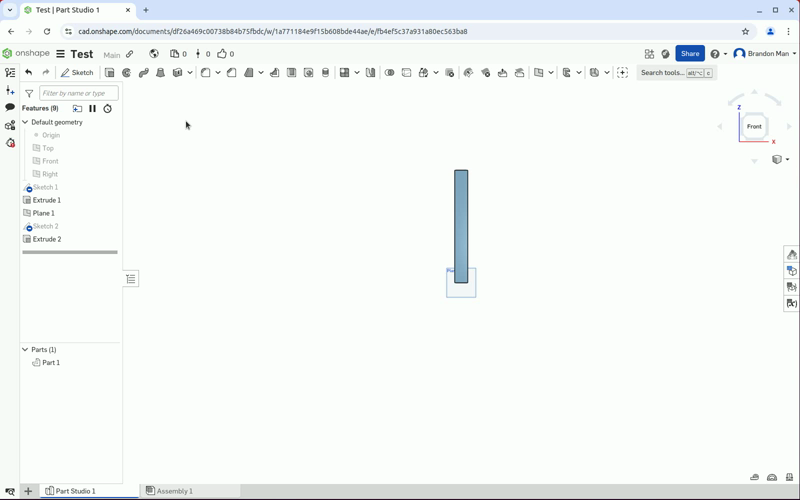
key(left, 2)
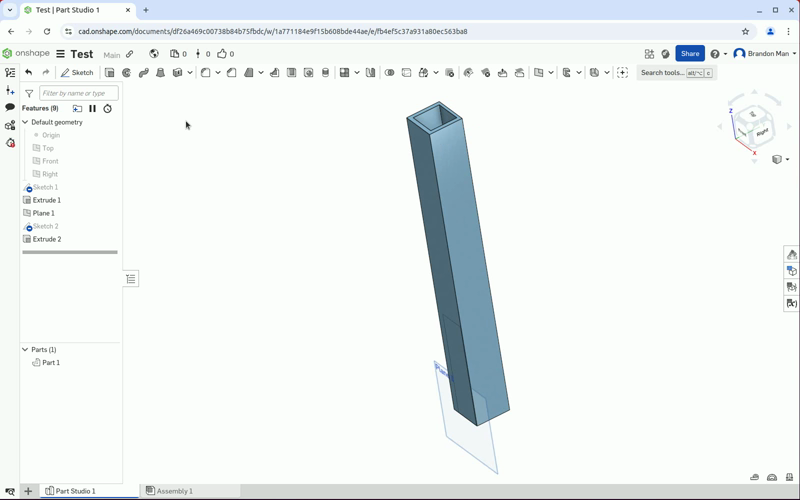
key(down, 2)
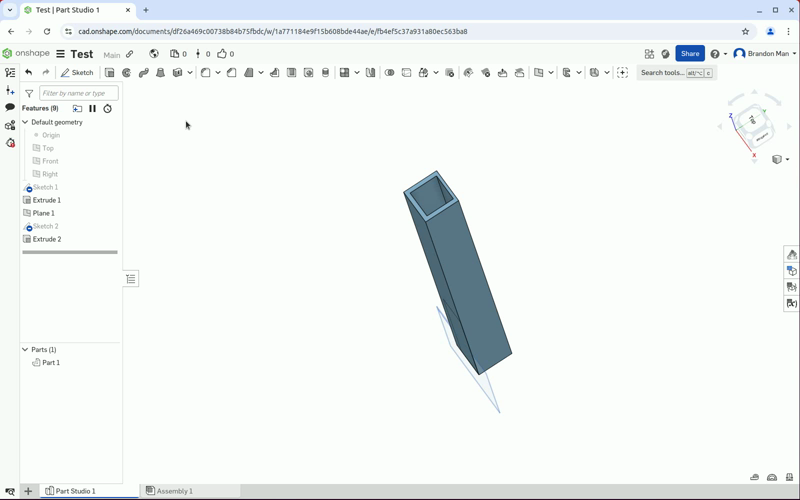
key(up, 2)
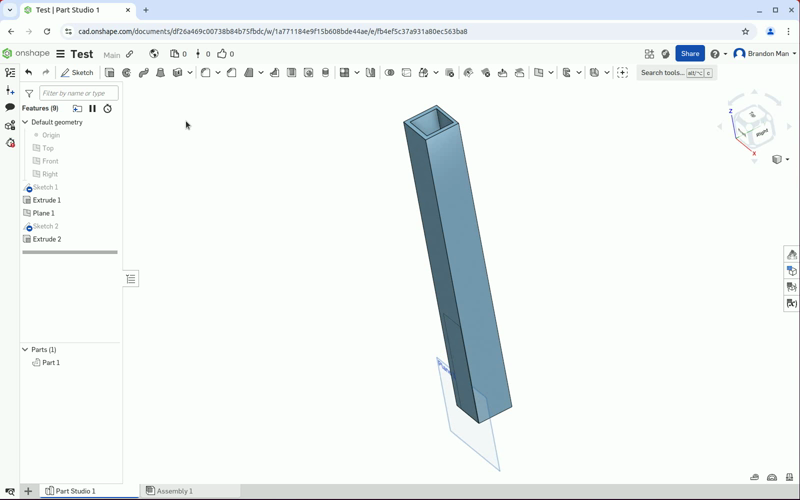
key(right, 2)
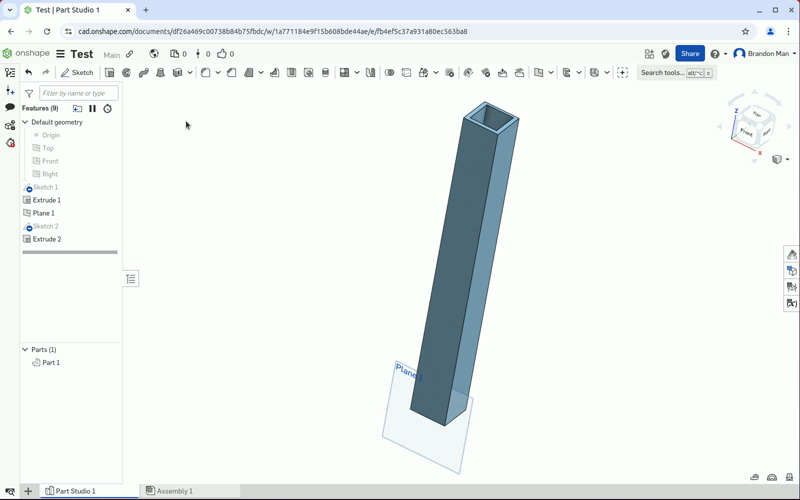
mouse_move(73, 189)
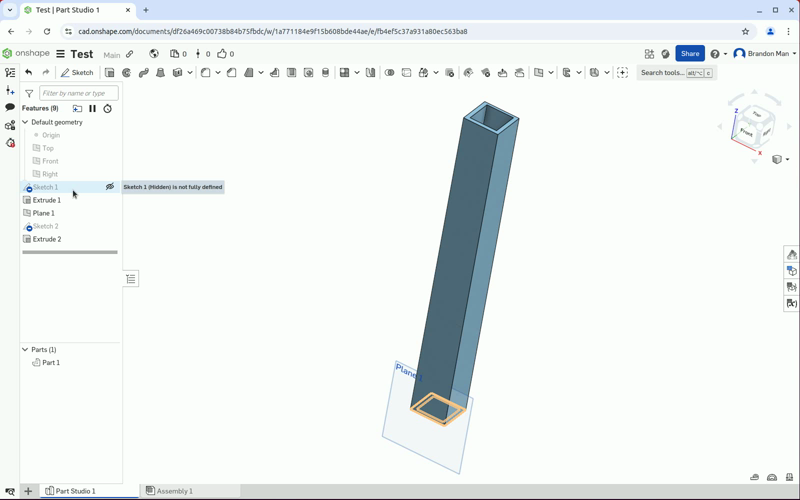
click(73, 189)